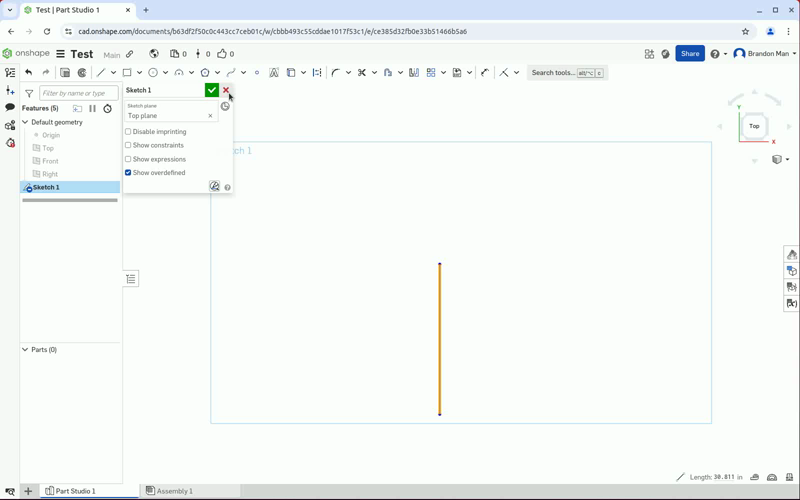
key(shift+h)
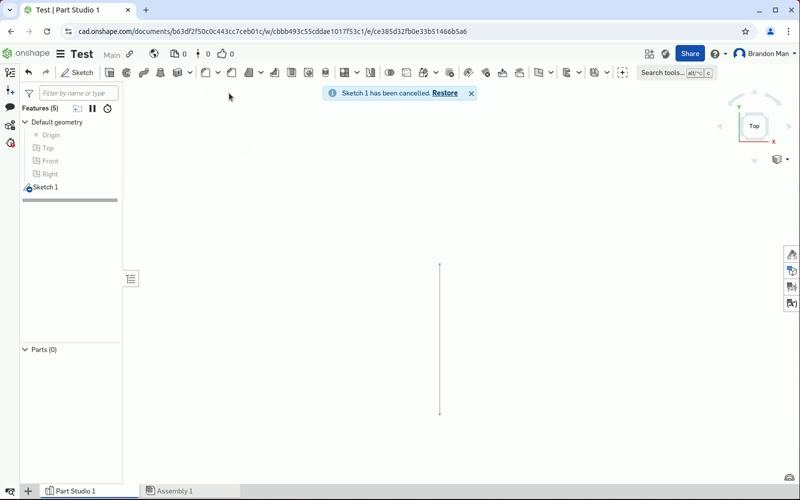
key(shift+s)
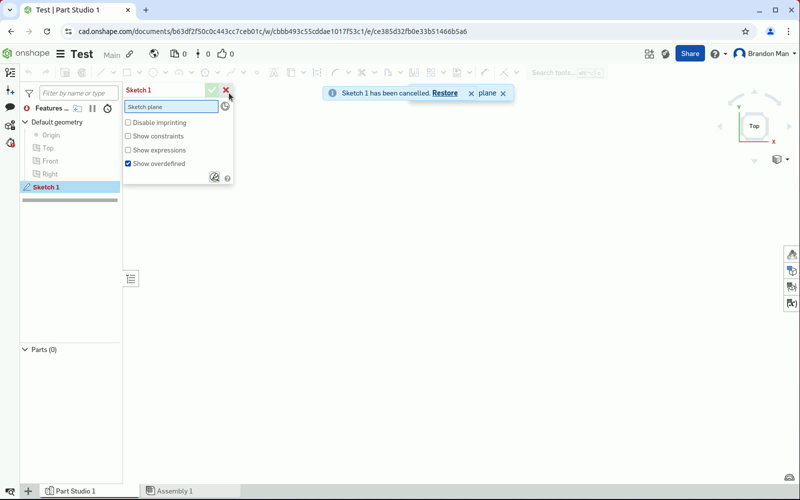
mouse_move(73, 150)
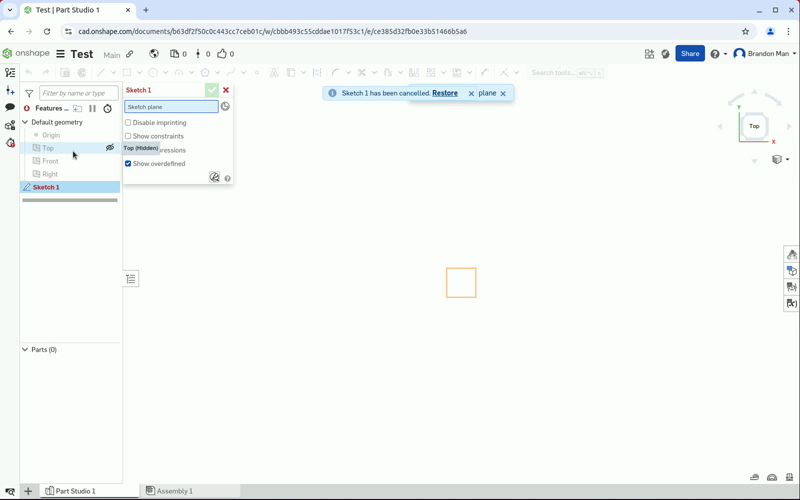
click(73, 150)
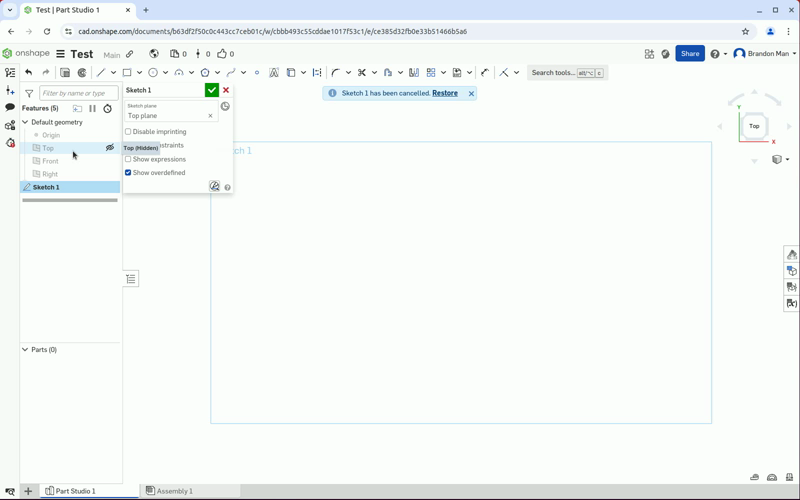
mouse_move(73, 352)
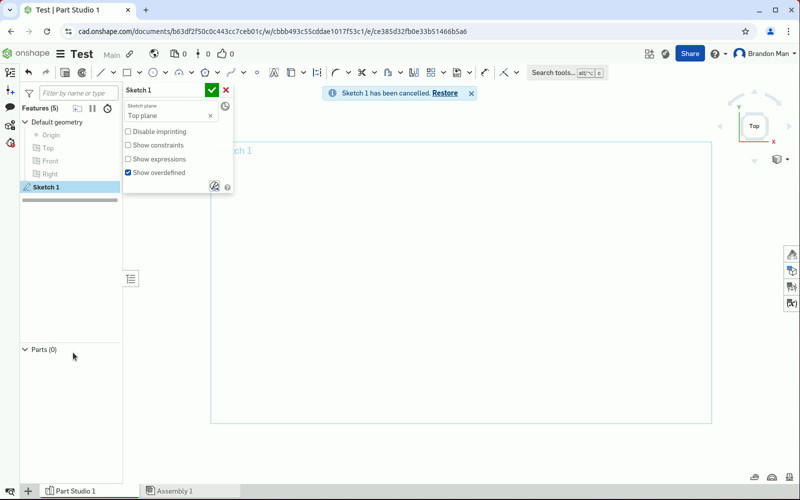
key(y)
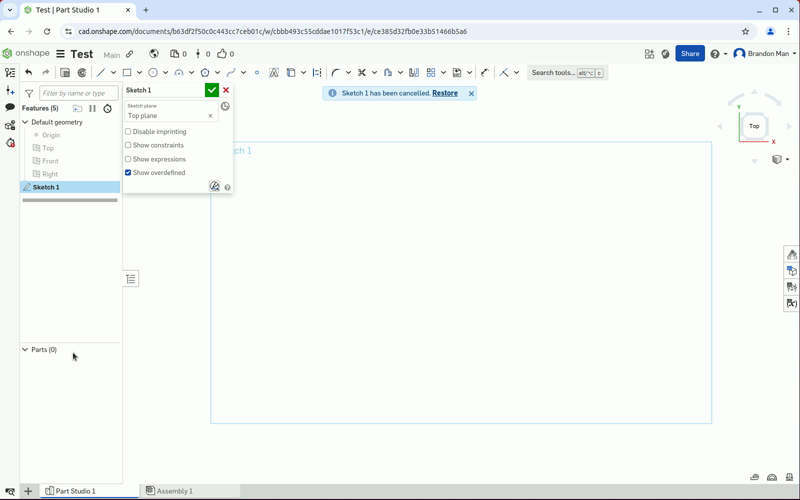
key(l)
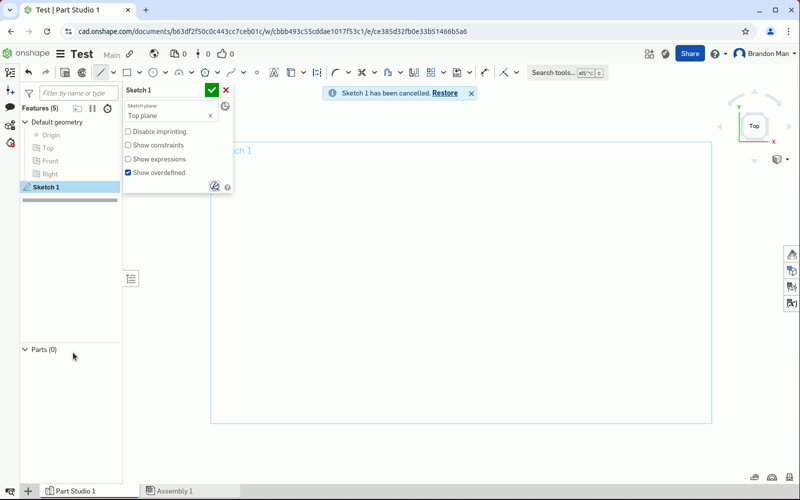
key_down(shift)
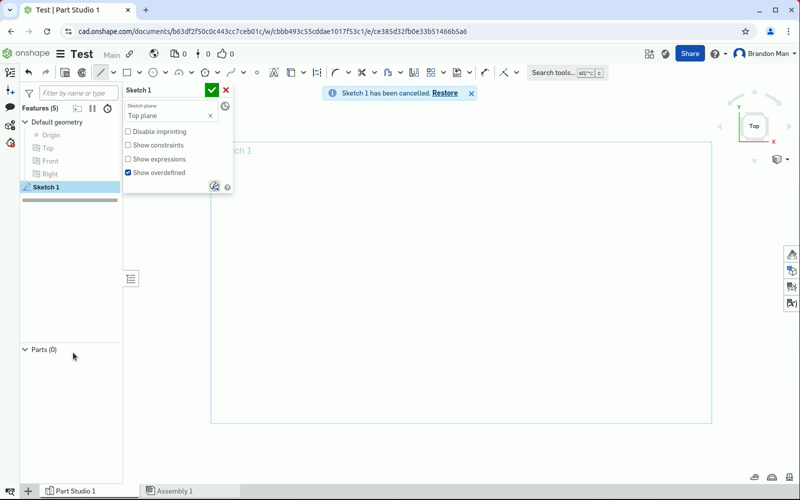
mouse_move(348, 395)
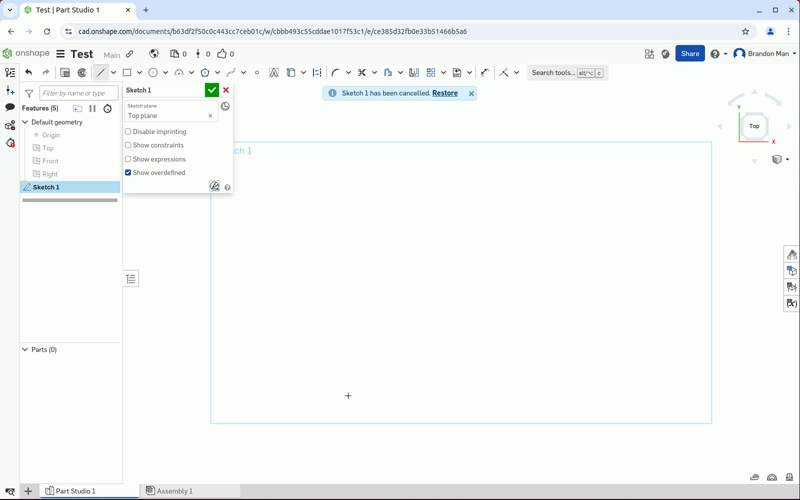
click(348, 395)
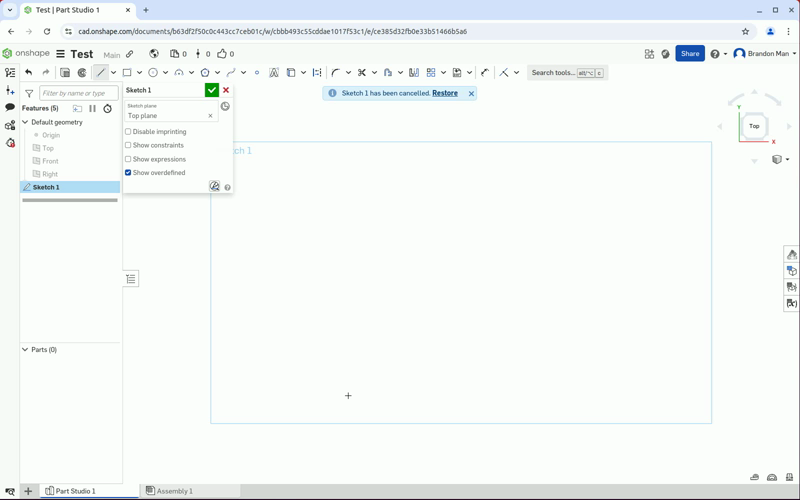
key_up(shift)
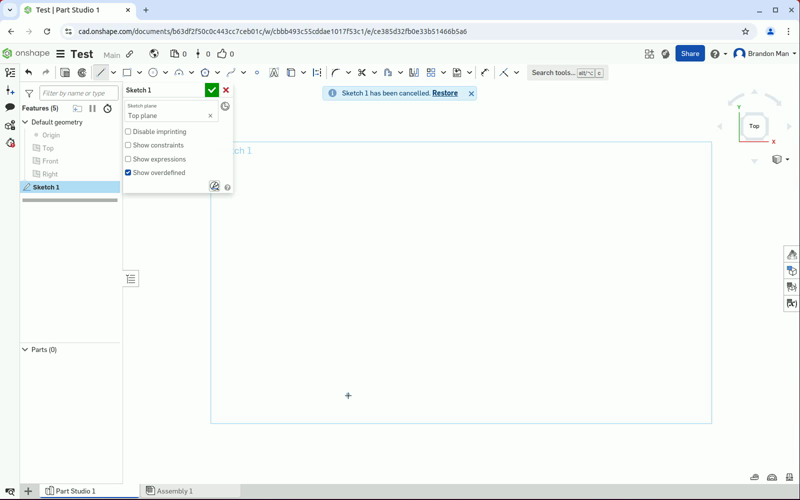
key_down(shift)
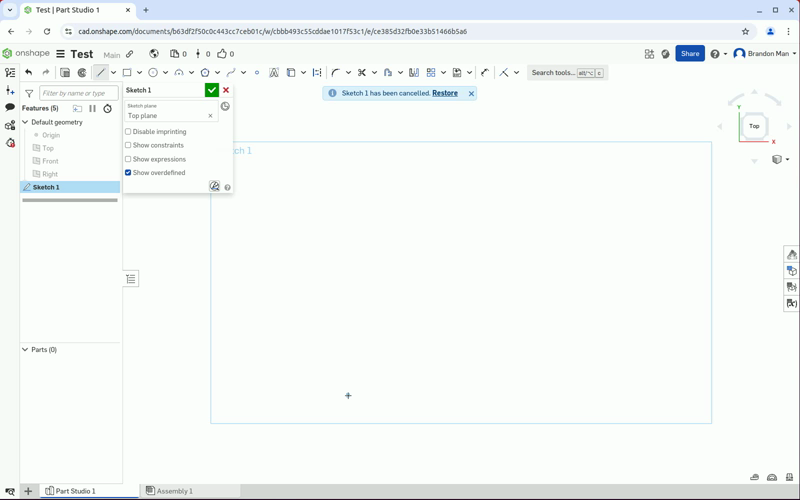
mouse_move(572, 395)
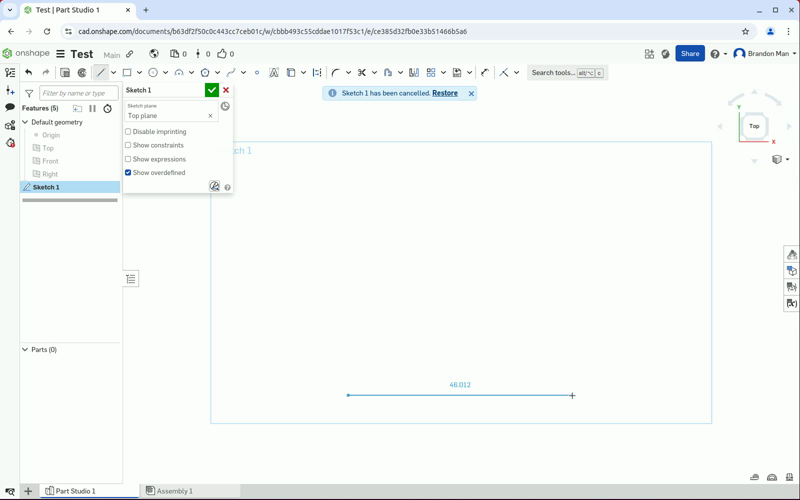
click(572, 395)
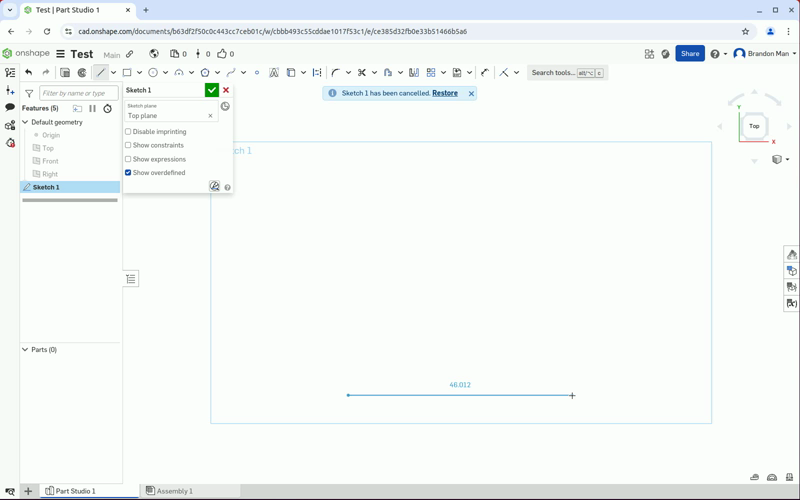
key_up(shift)
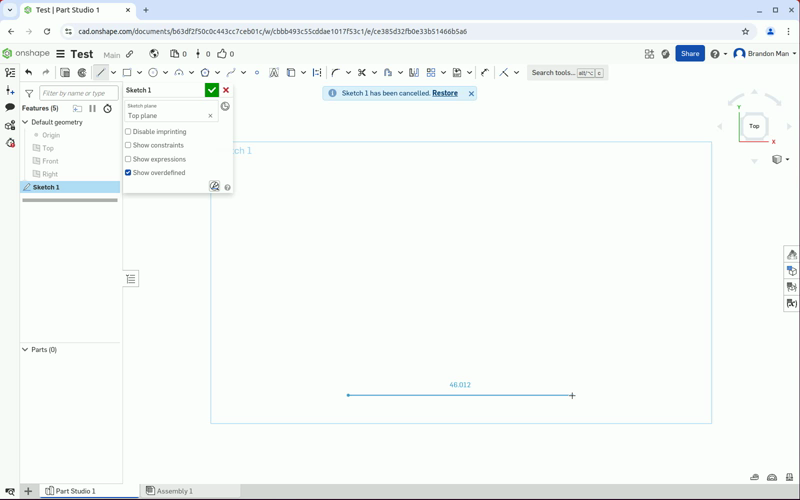
key_down(shift)
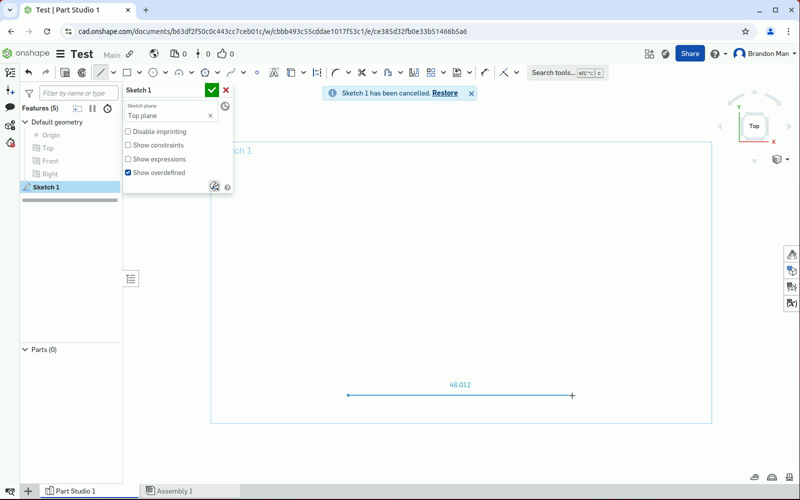
mouse_move(572, 171)
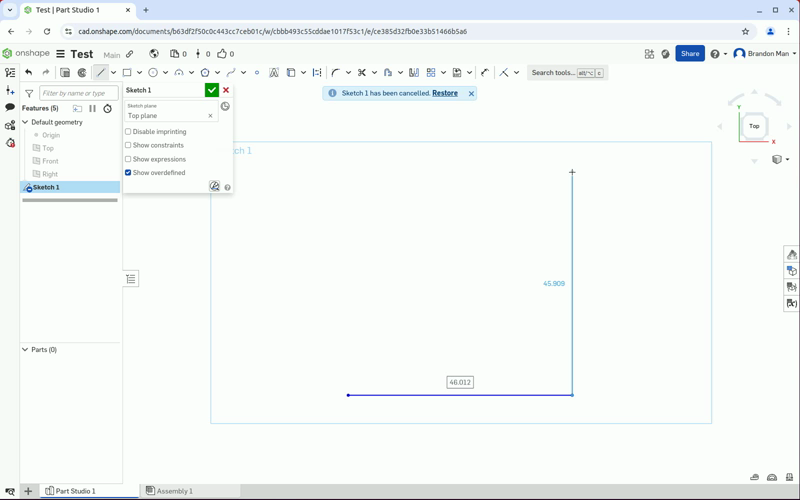
click(572, 171)
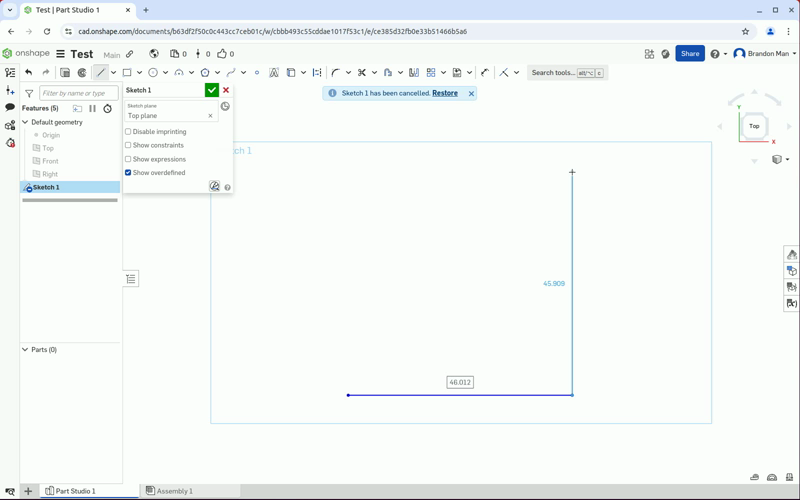
key_up(shift)
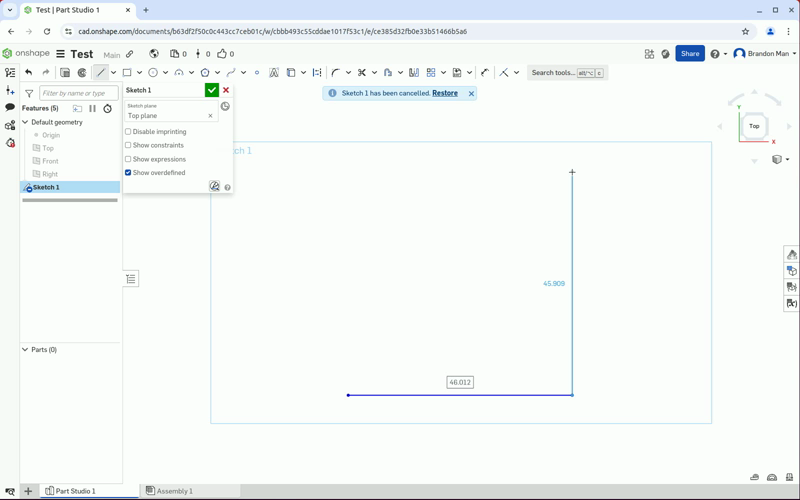
key_down(shift)
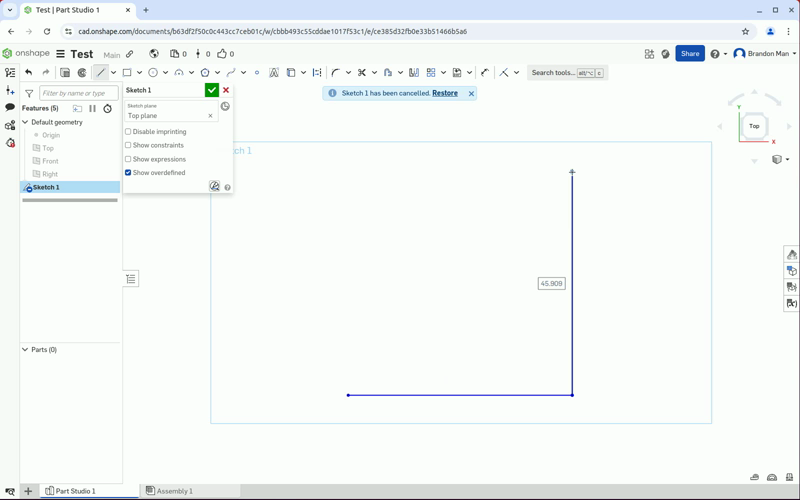
mouse_move(348, 171)
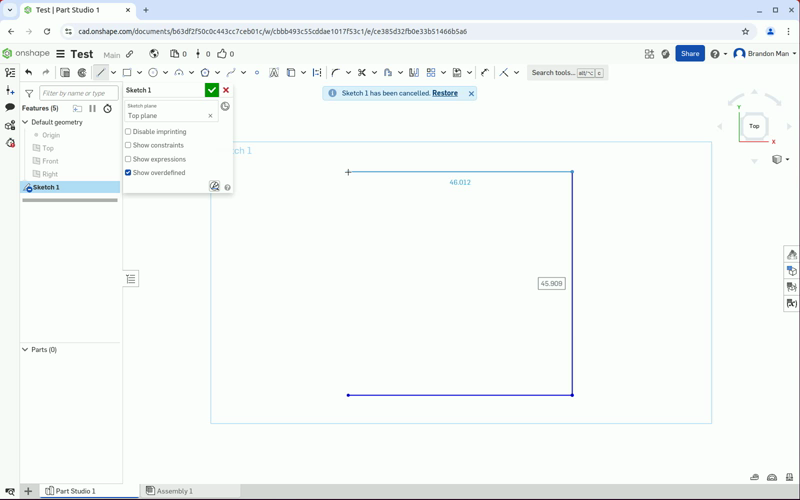
click(348, 171)
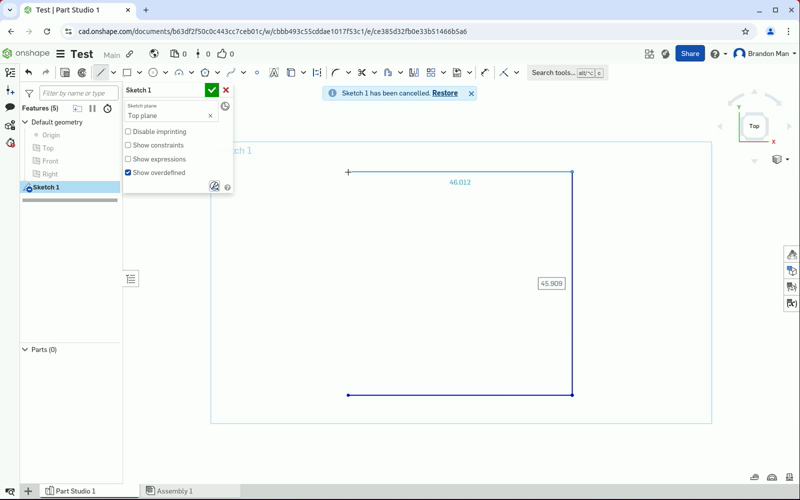
key_up(shift)
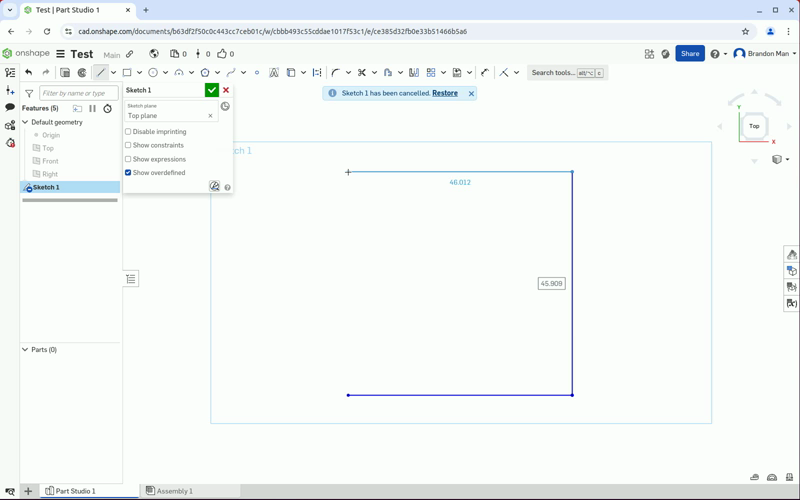
key_down(shift)
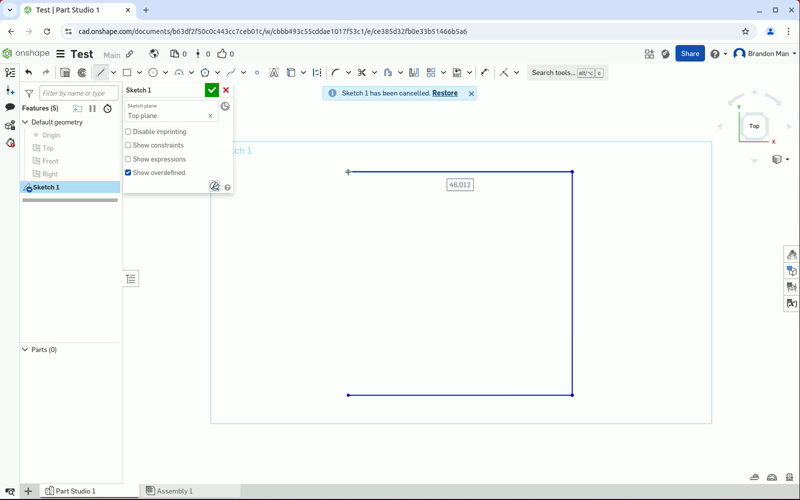
mouse_move(348, 395)
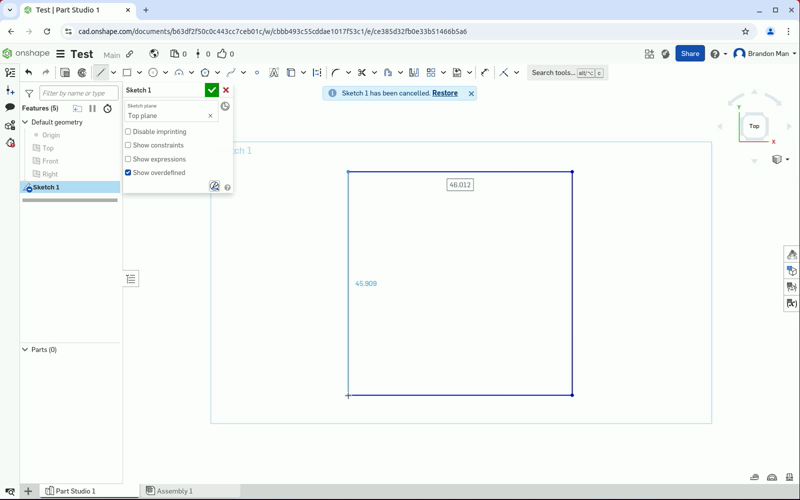
key_up(shift)
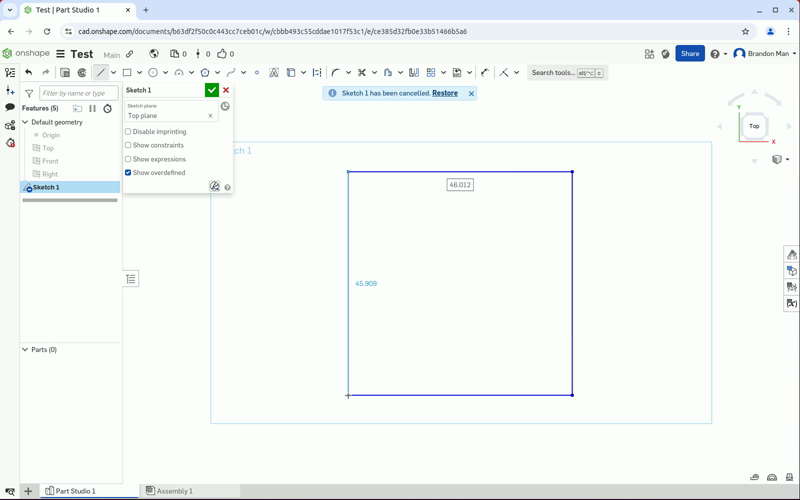
click(348, 395)
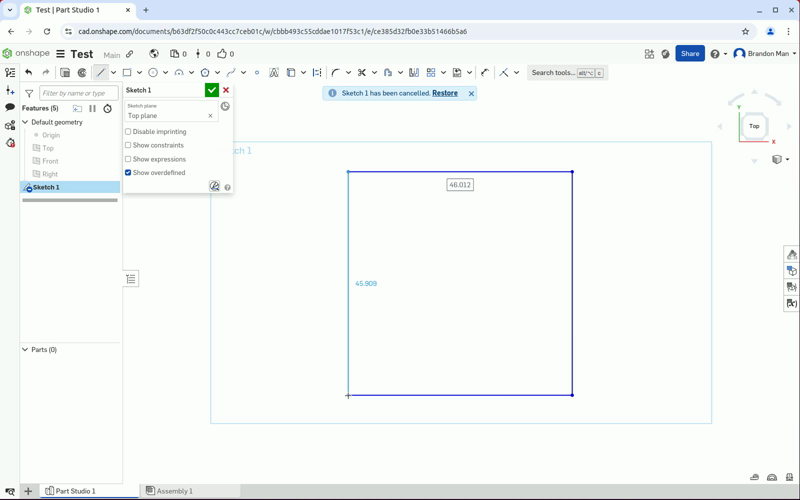
key(esc)
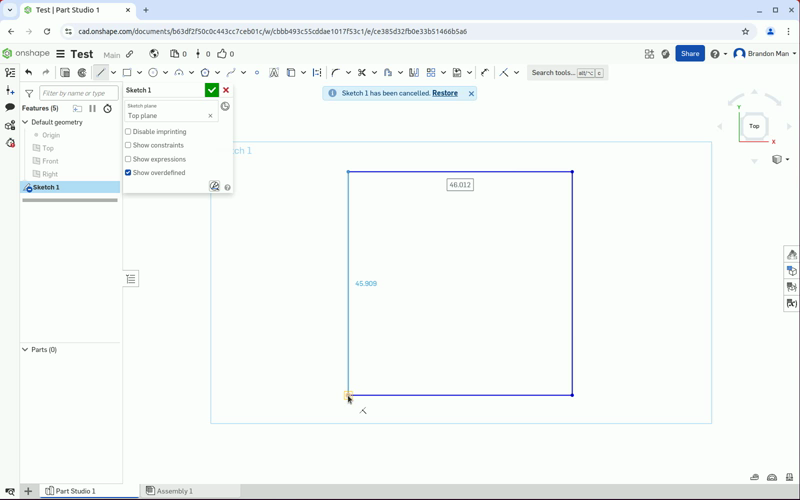
key(l)
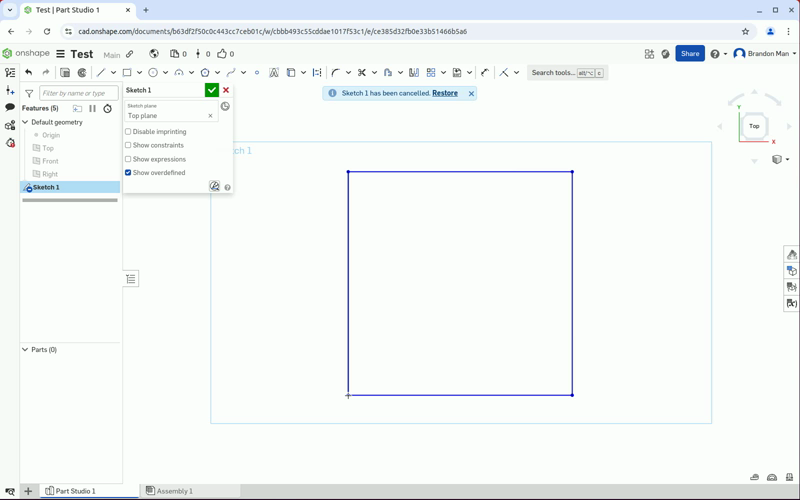
key_down(shift)
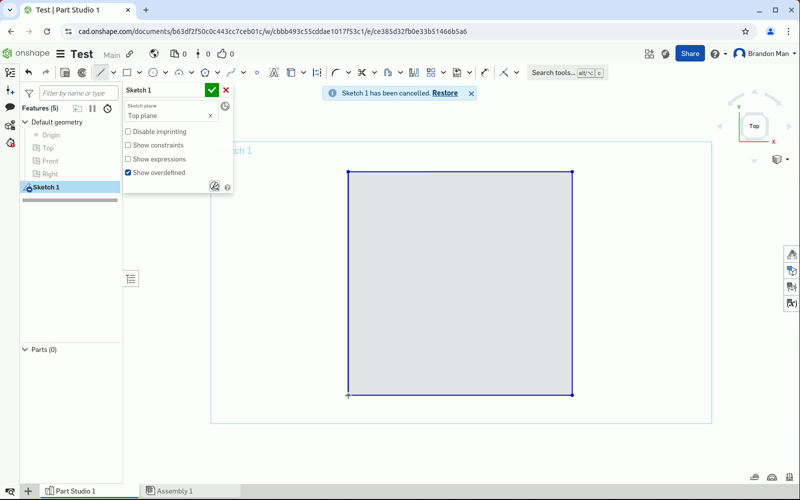
mouse_move(364, 378)
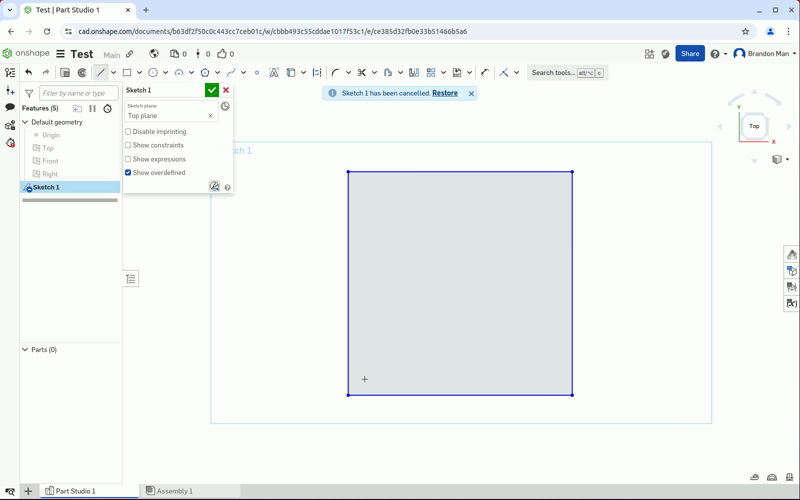
click(364, 378)
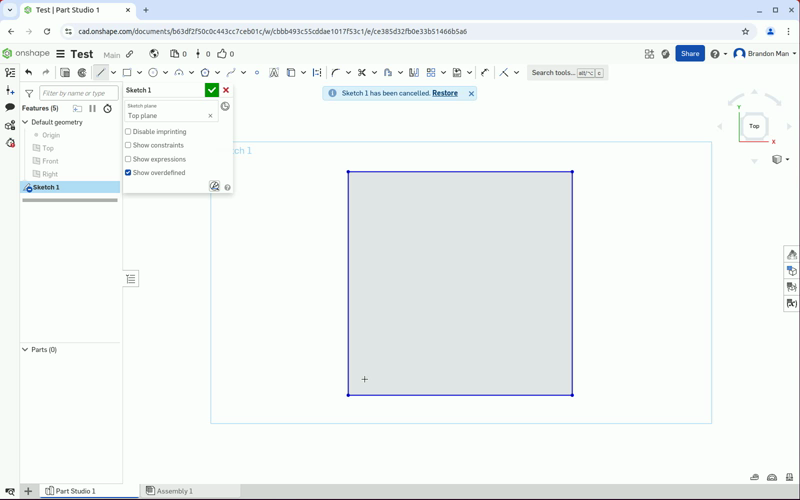
key_up(shift)
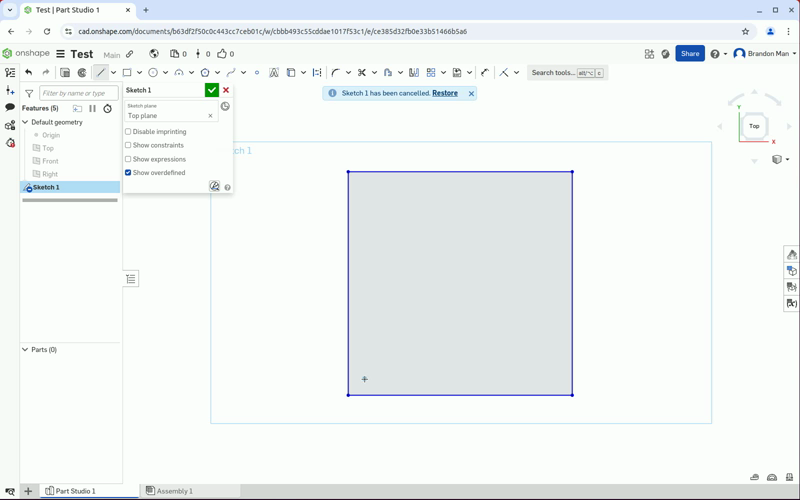
key_down(shift)
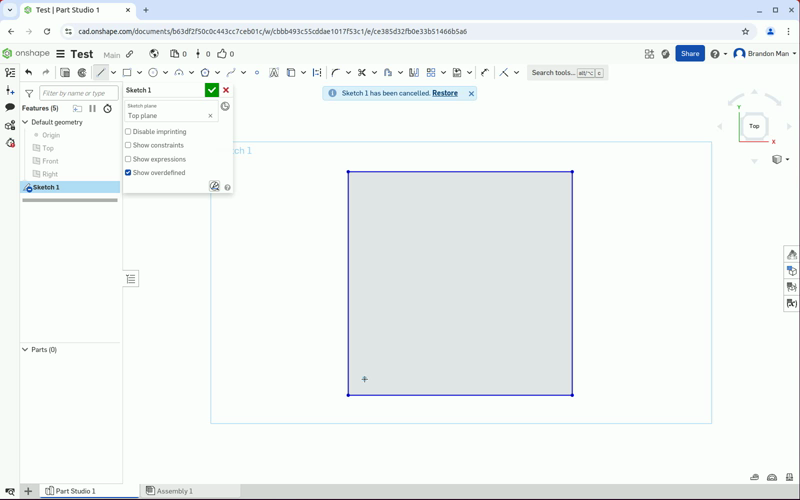
mouse_move(555, 378)
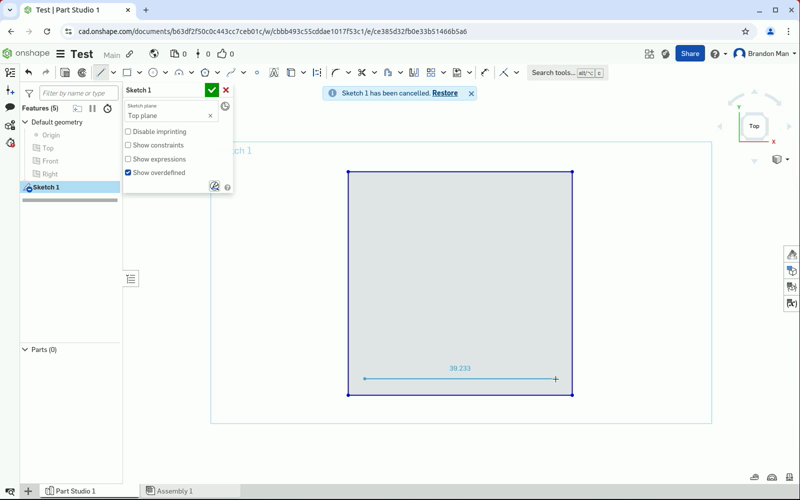
click(555, 378)
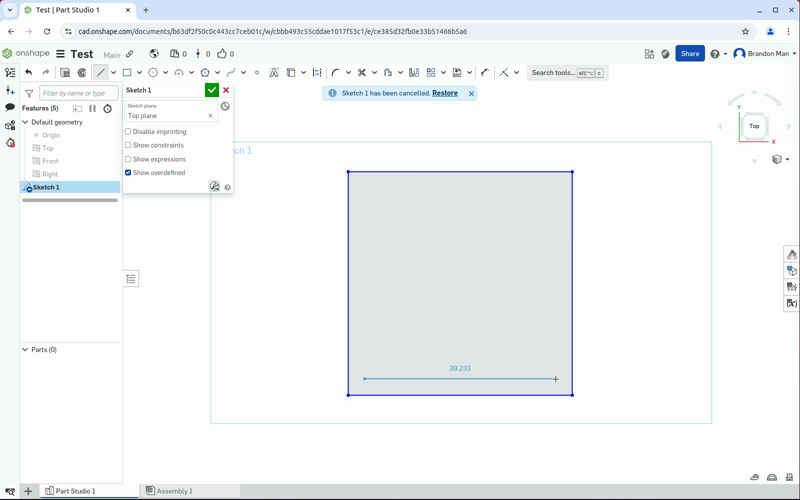
key_up(shift)
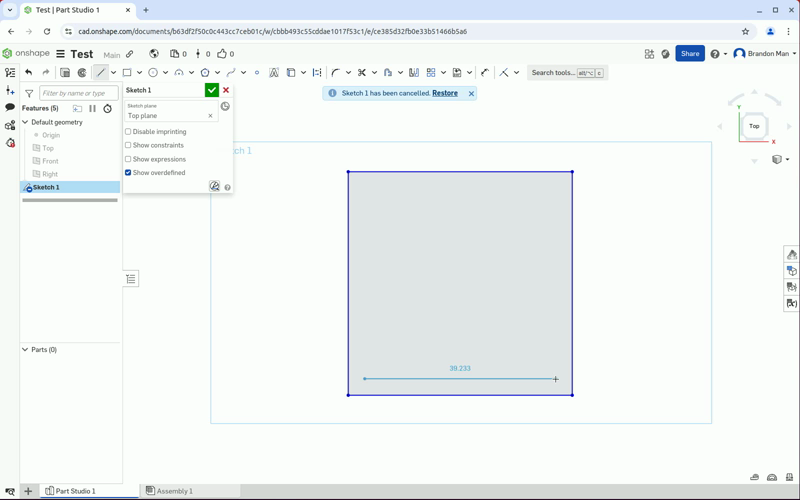
key_down(shift)
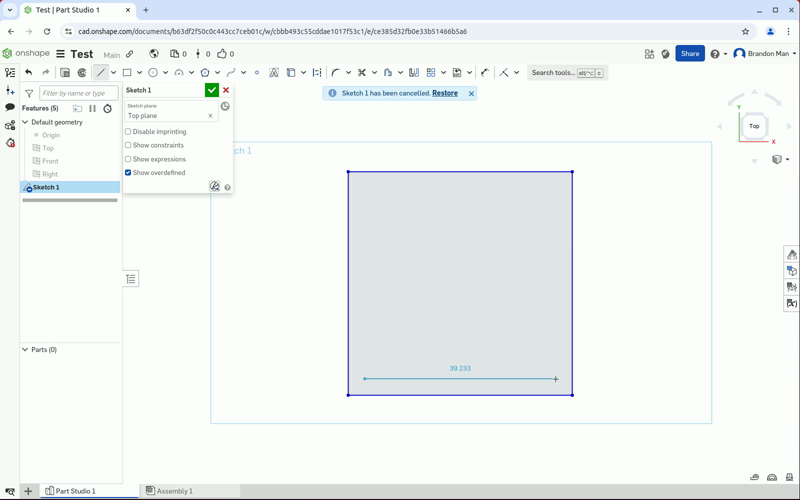
mouse_move(555, 188)
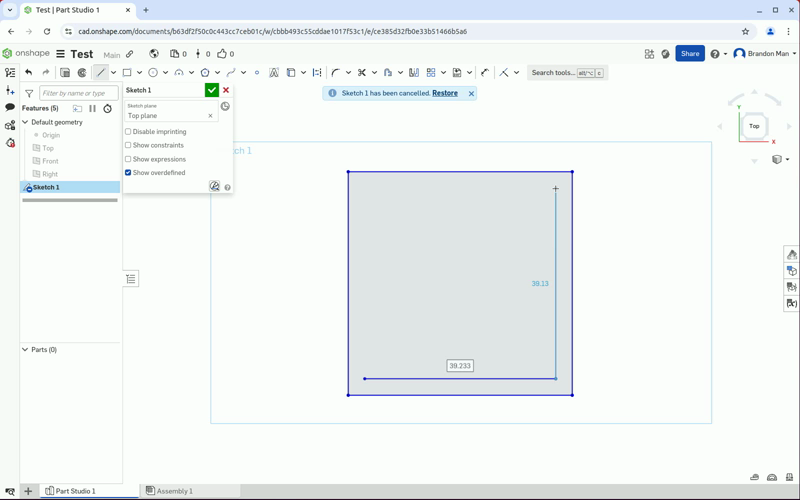
click(555, 188)
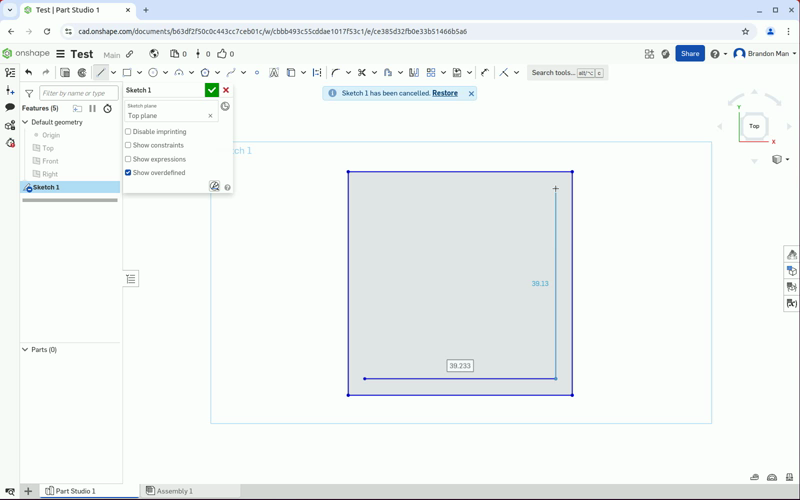
key_up(shift)
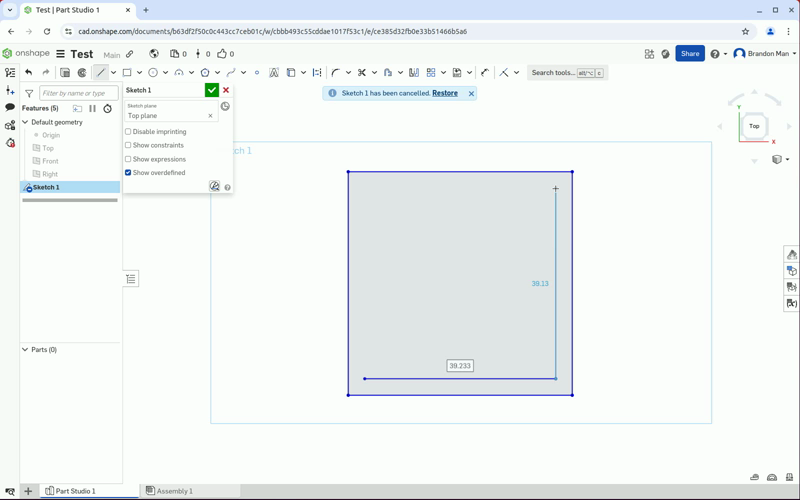
key_down(shift)
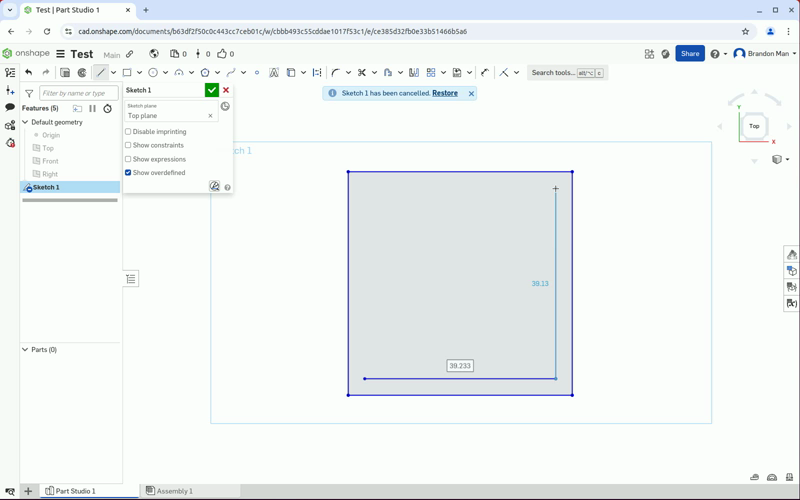
mouse_move(397, 188)
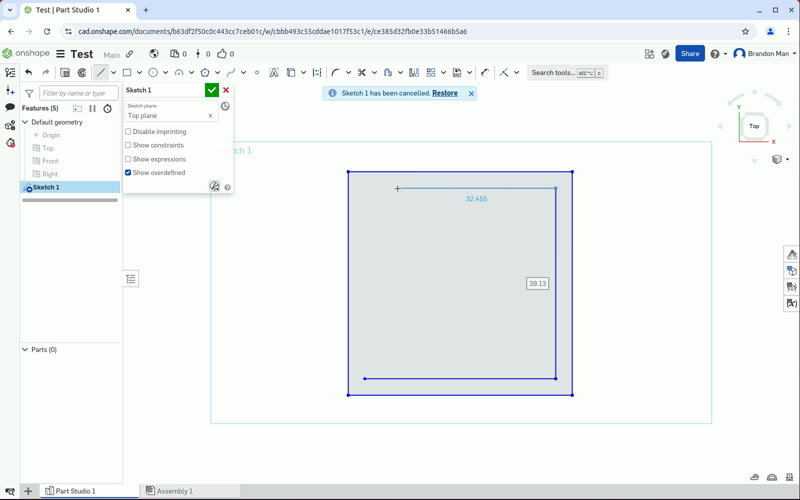
click(397, 188)
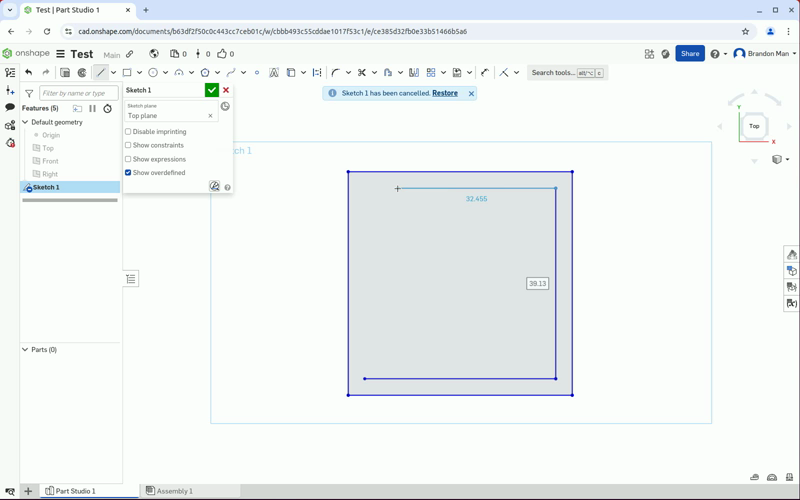
key_up(shift)
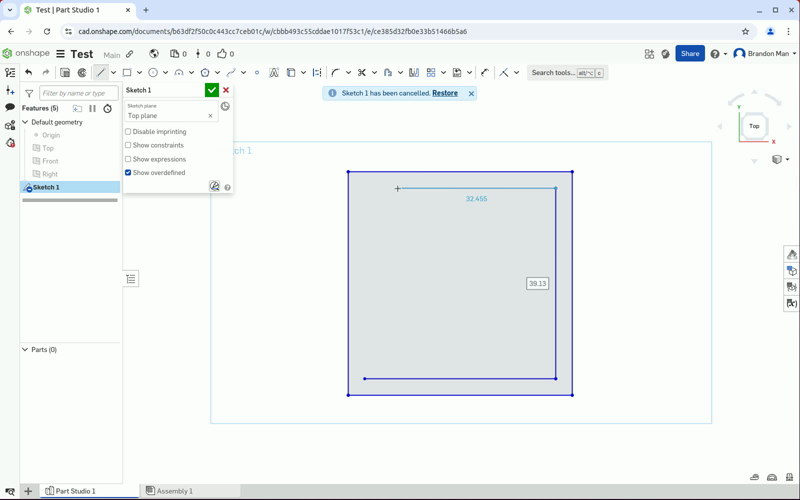
key_down(shift)
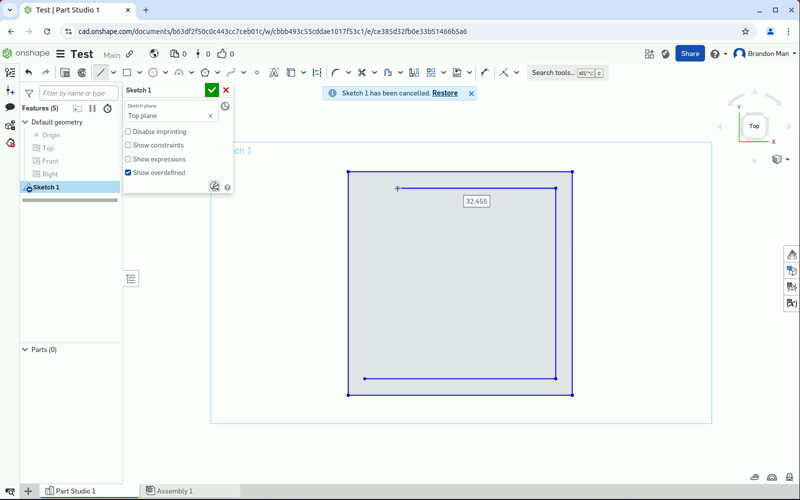
mouse_move(427, 188)
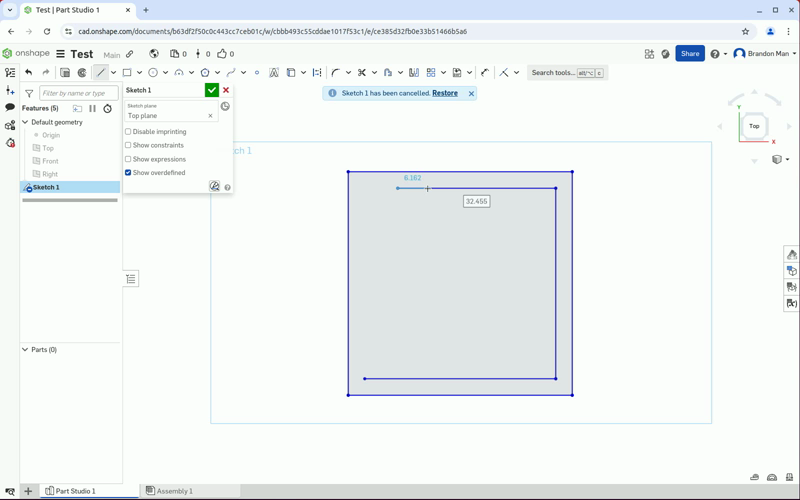
mouse_move(364, 188)
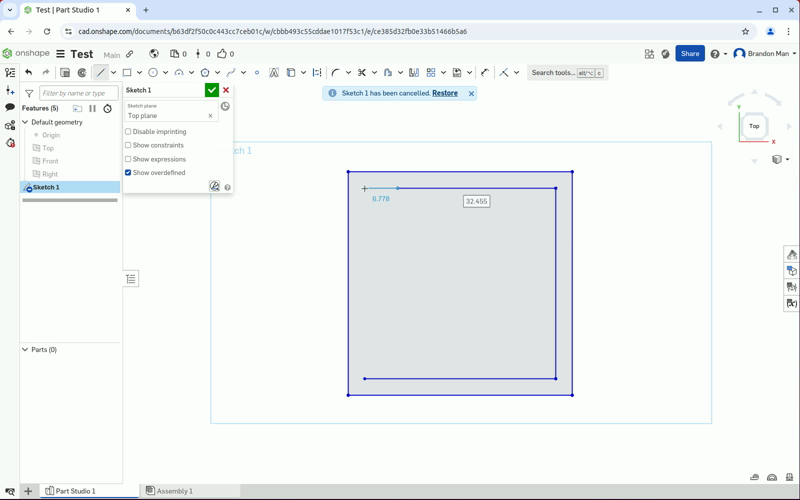
click(364, 188)
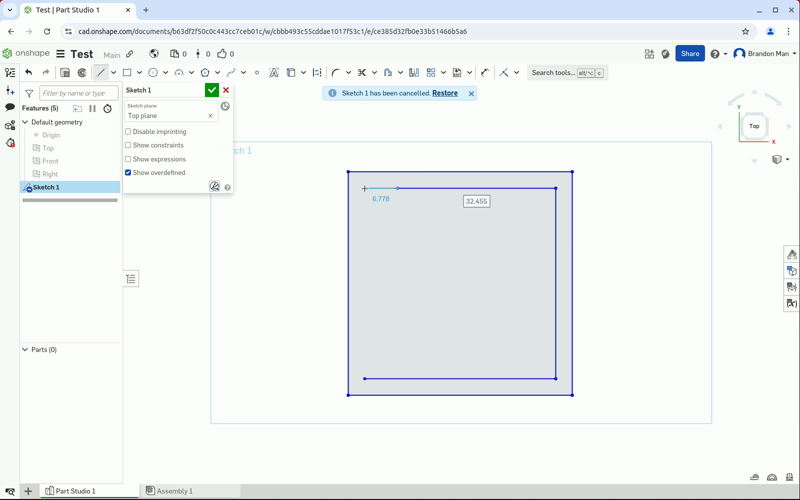
key_up(shift)
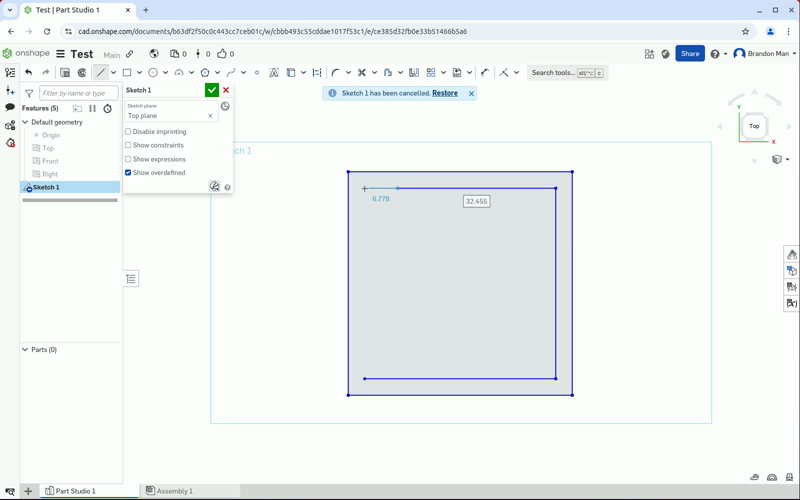
key_down(shift)
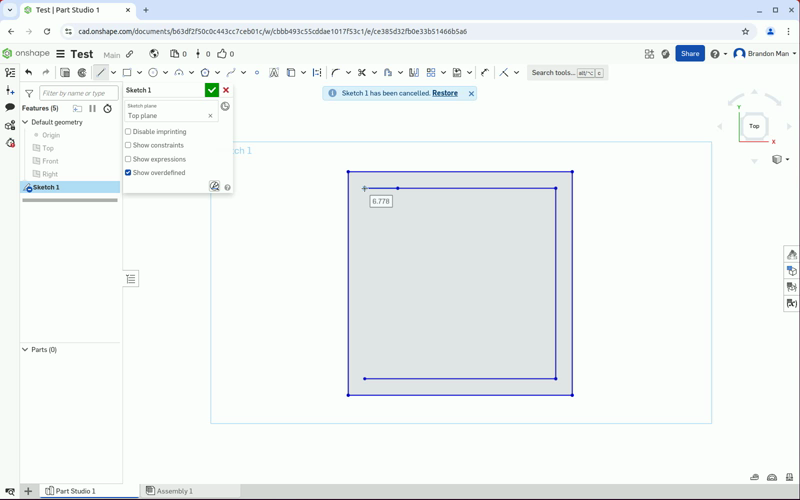
mouse_move(394, 188)
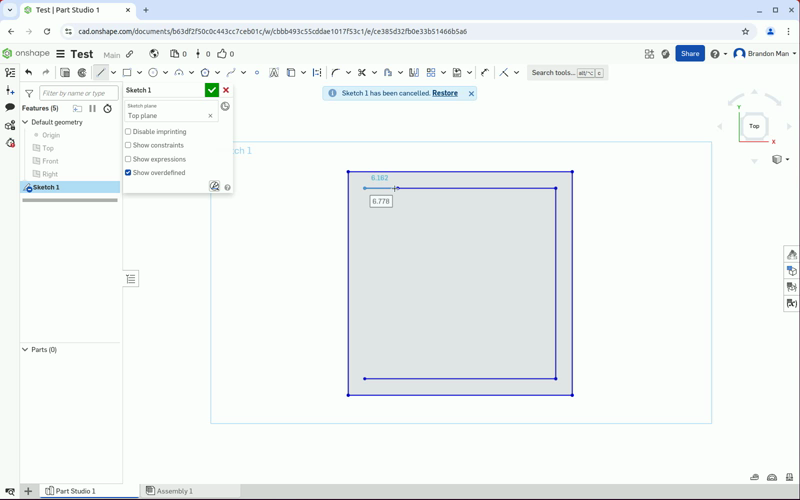
mouse_move(364, 221)
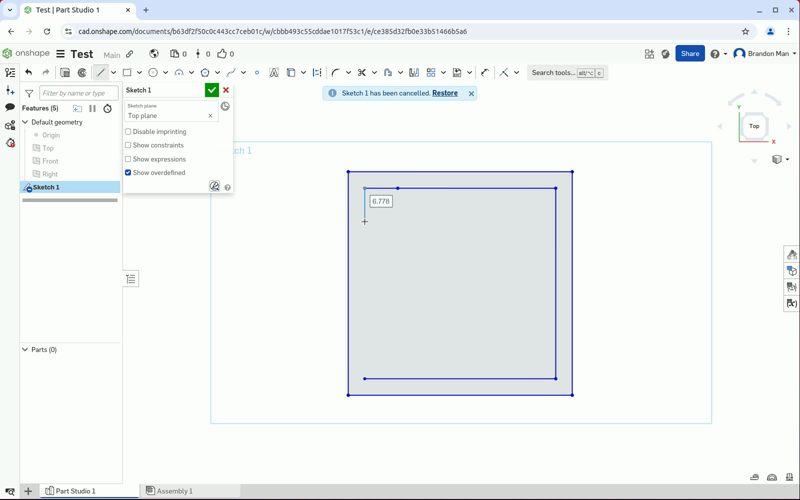
click(364, 221)
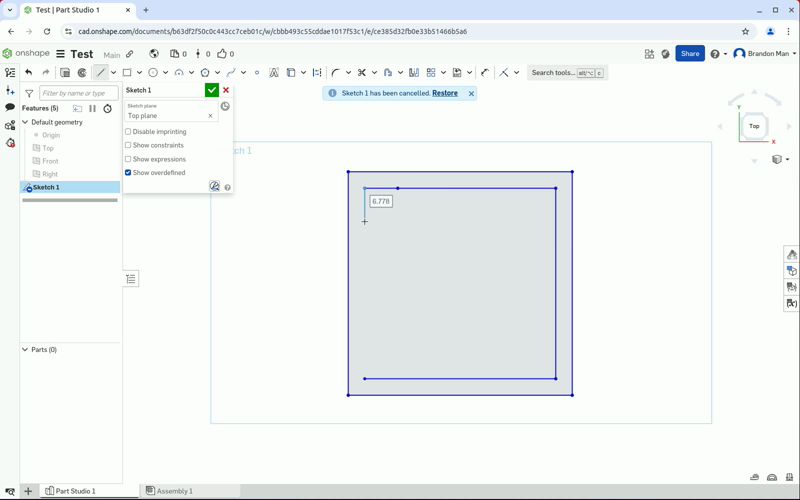
key_up(shift)
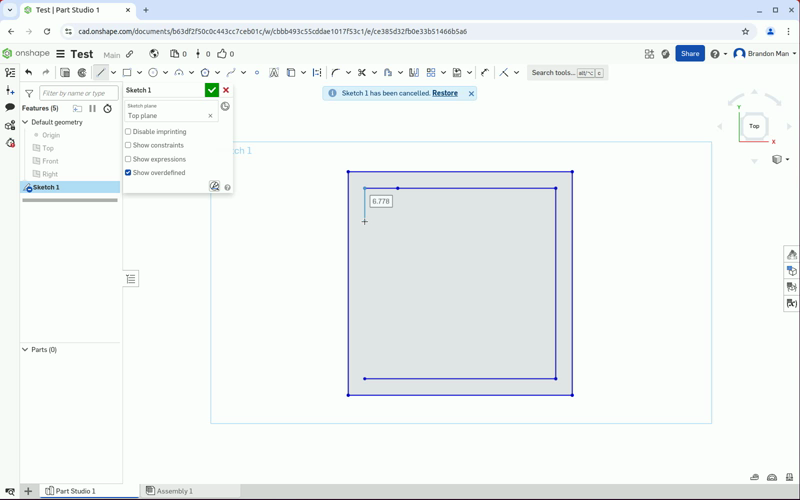
key_down(shift)
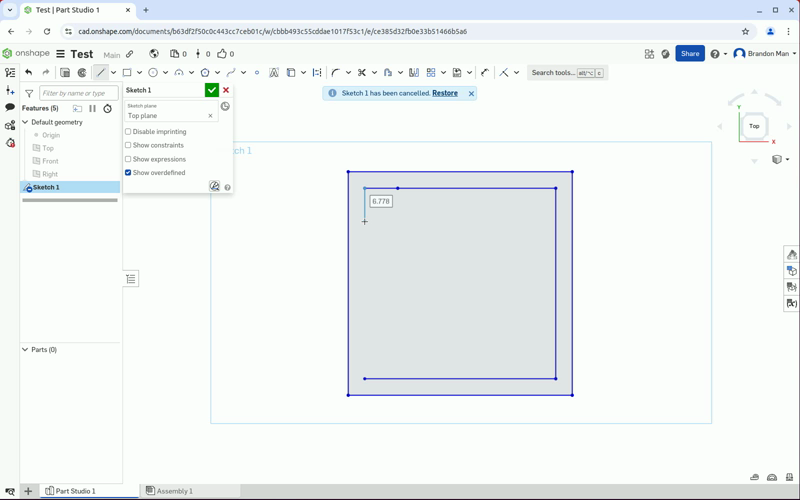
mouse_move(364, 378)
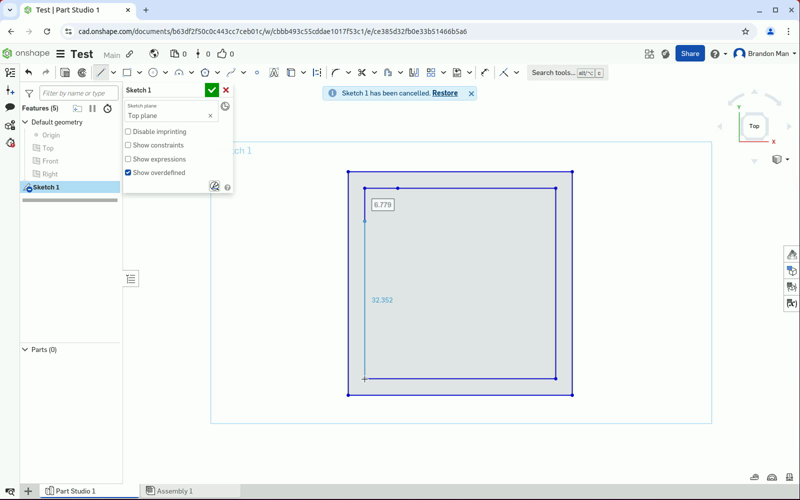
key_up(shift)
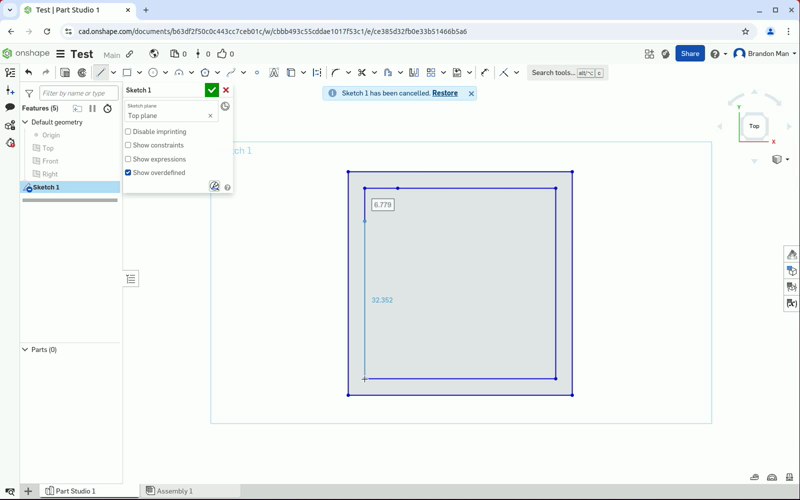
click(364, 378)
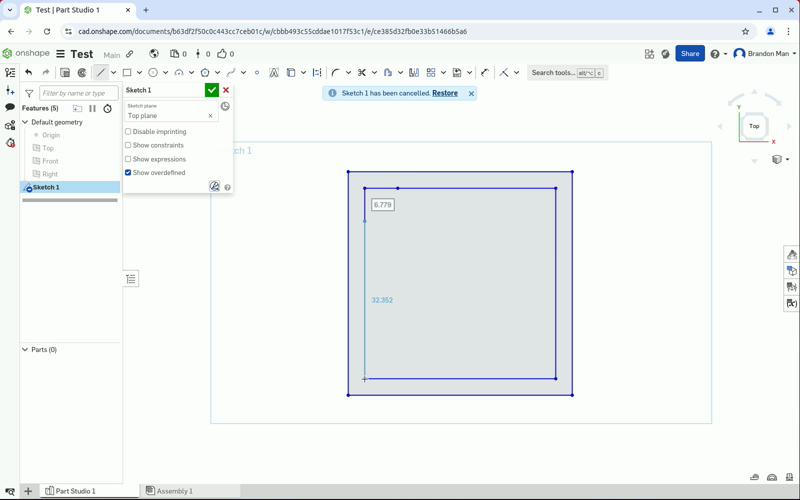
key(esc)
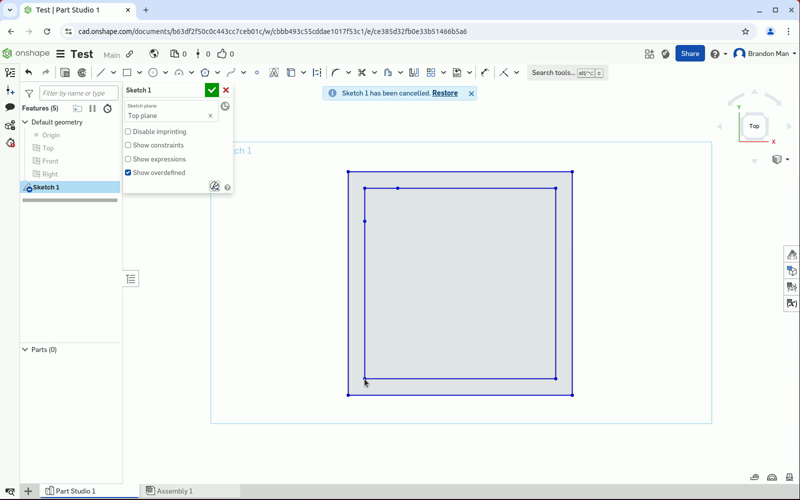
mouse_move(562, 181)
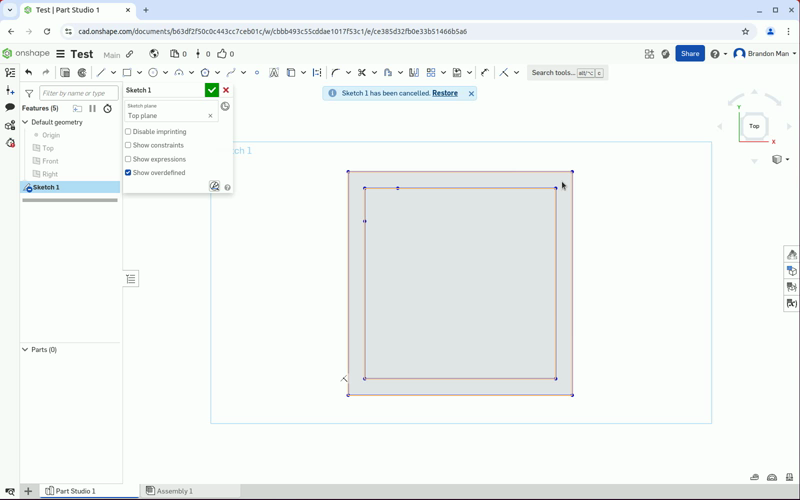
click(562, 181)
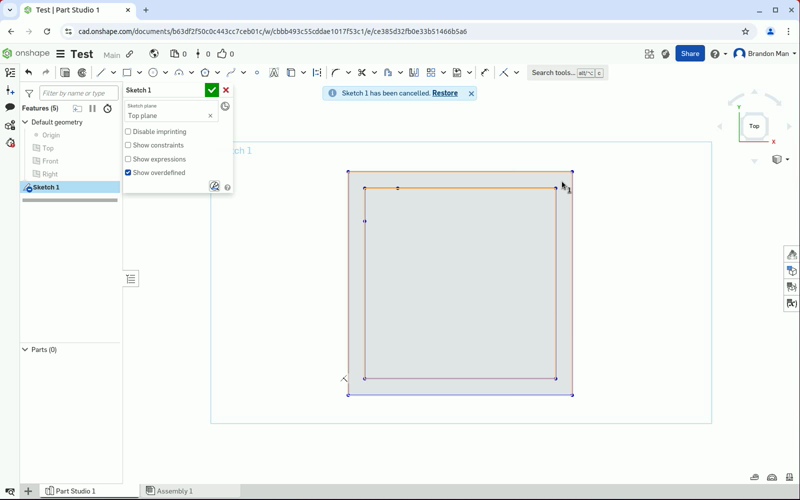
mouse_move(73, 352)
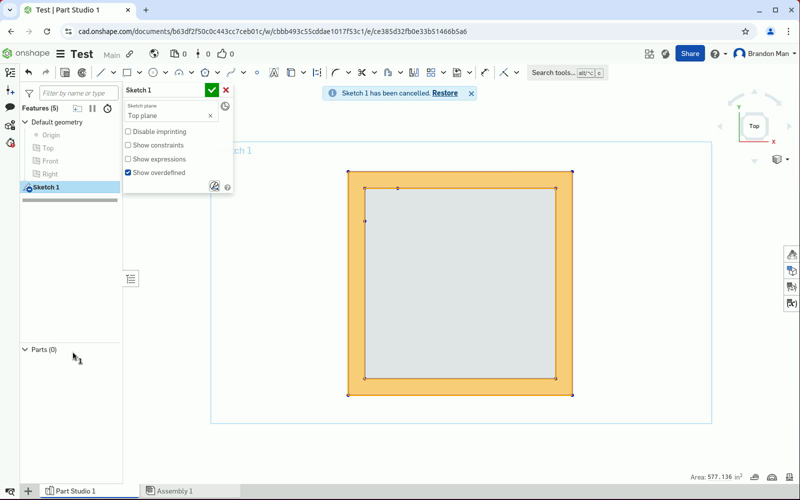
key(shift+y)
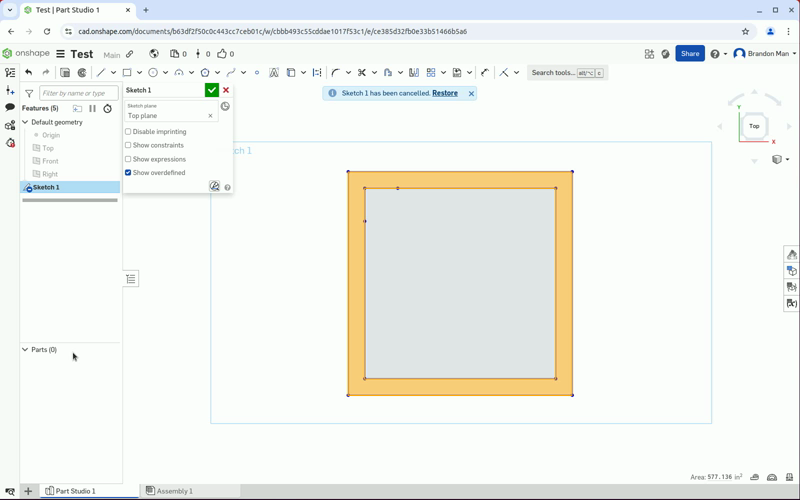
key(shift+e)
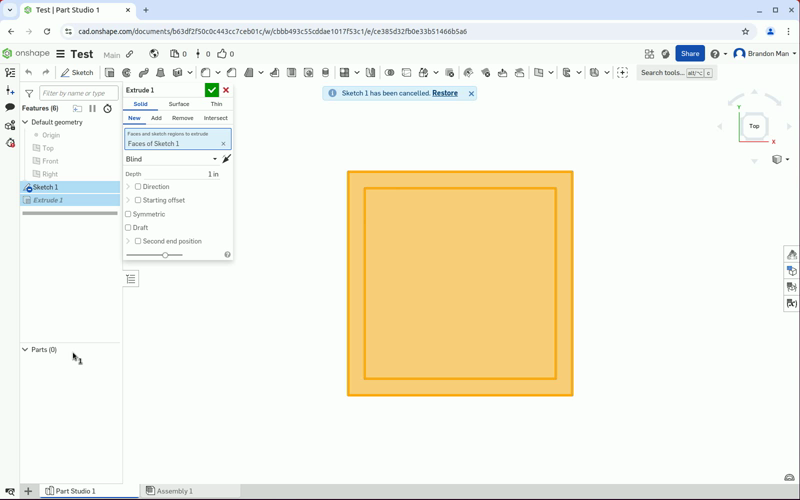
mouse_move(143, 106)
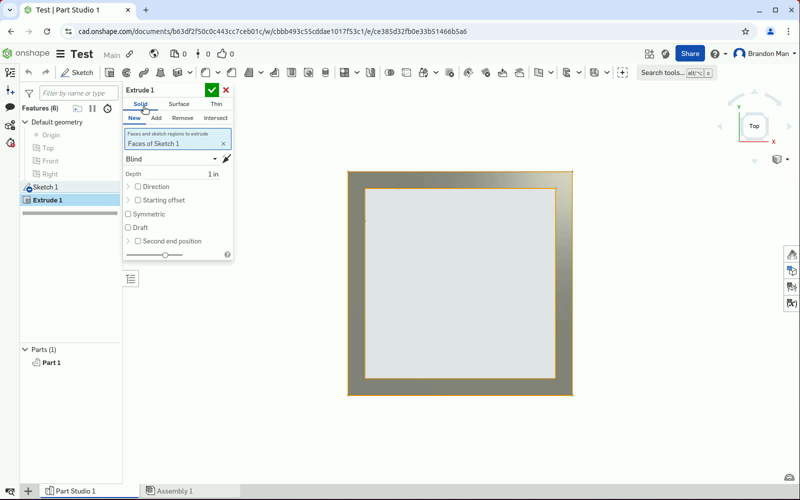
click(143, 106)
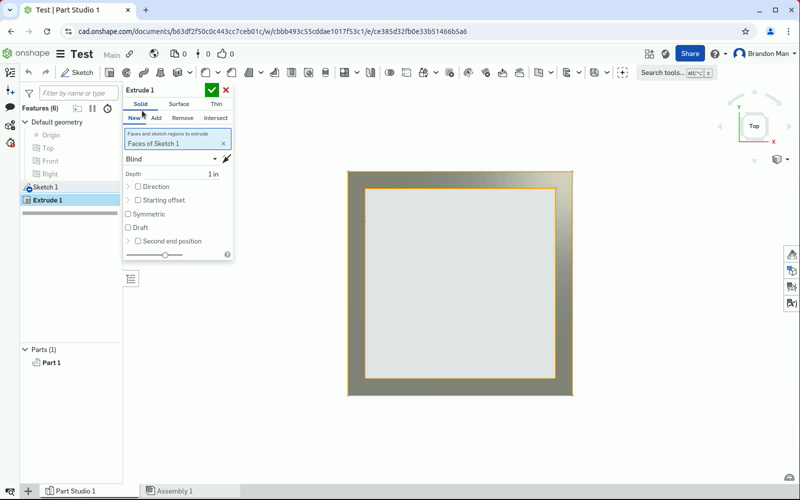
mouse_move(137, 120)
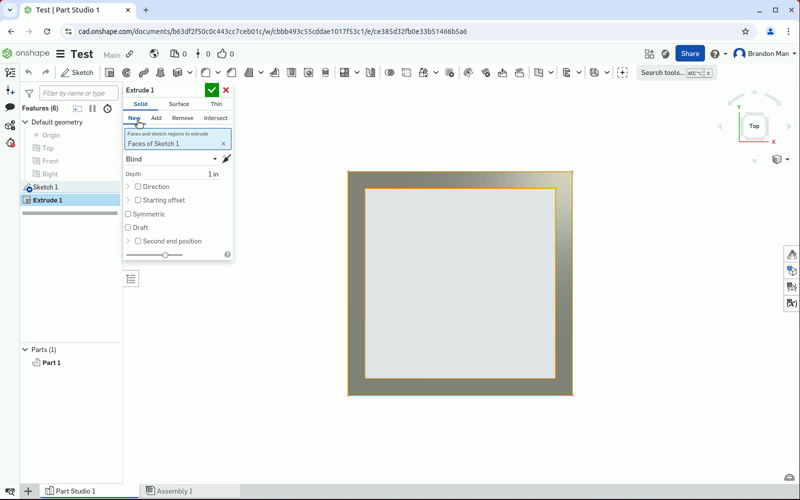
click(137, 120)
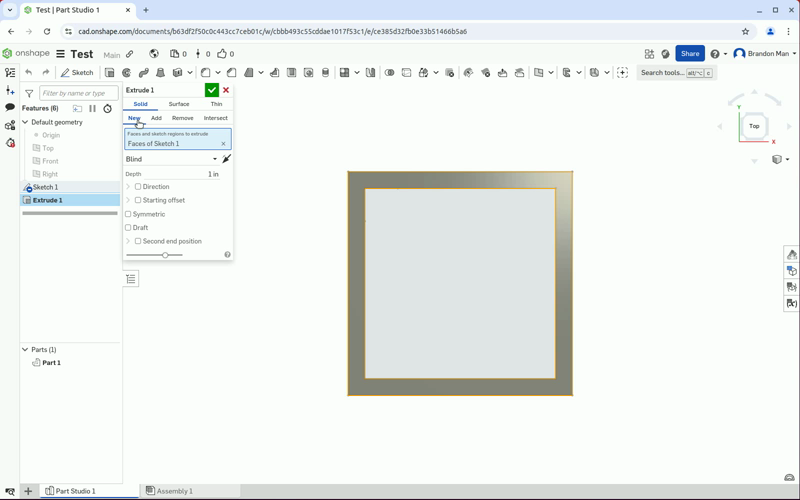
key(tab, 4)
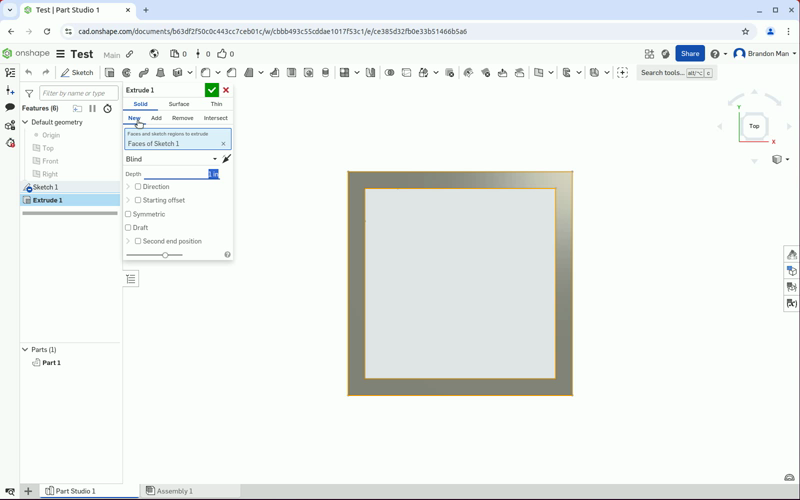
text(5.055)
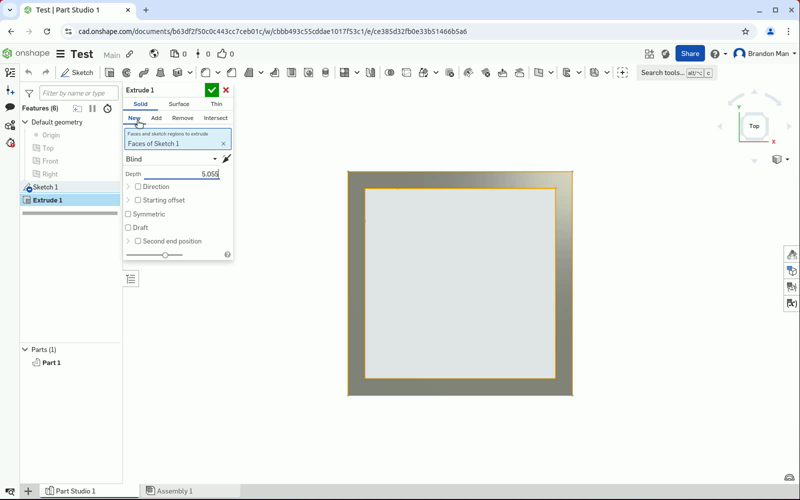
key(enter)
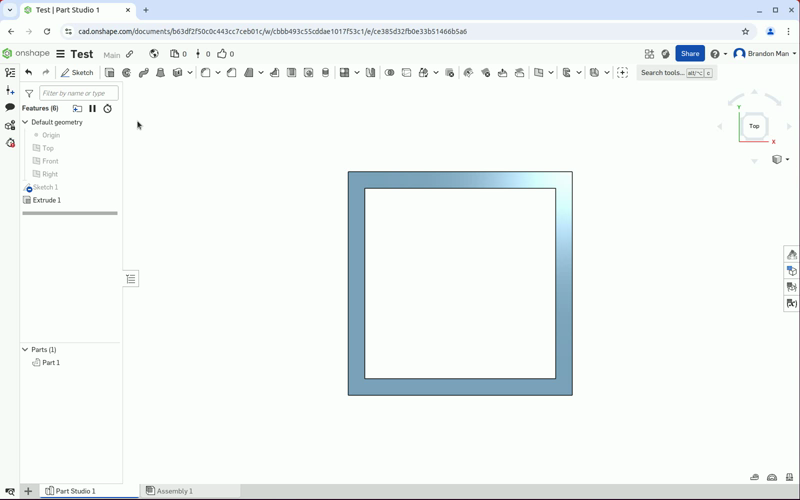
key(shift+h)
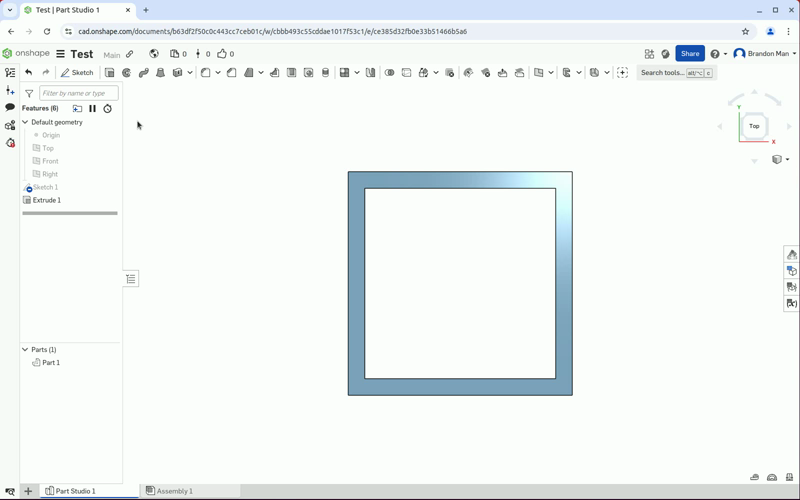
key(shift+h)
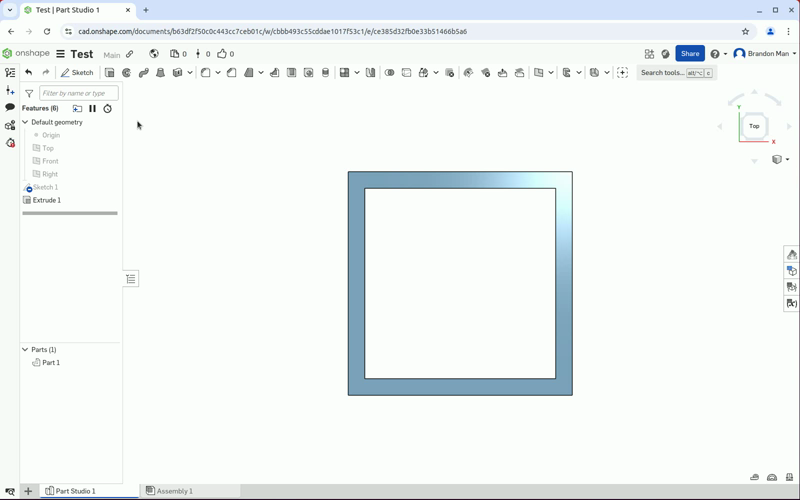
mouse_move(73, 189)
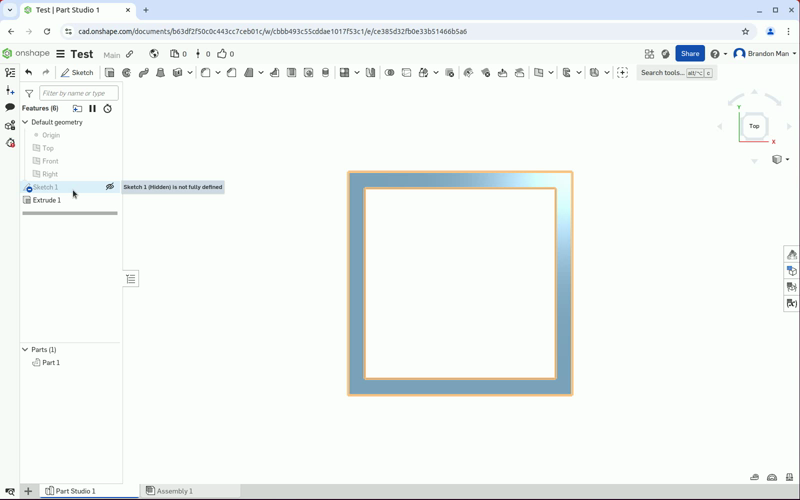
click(73, 189)
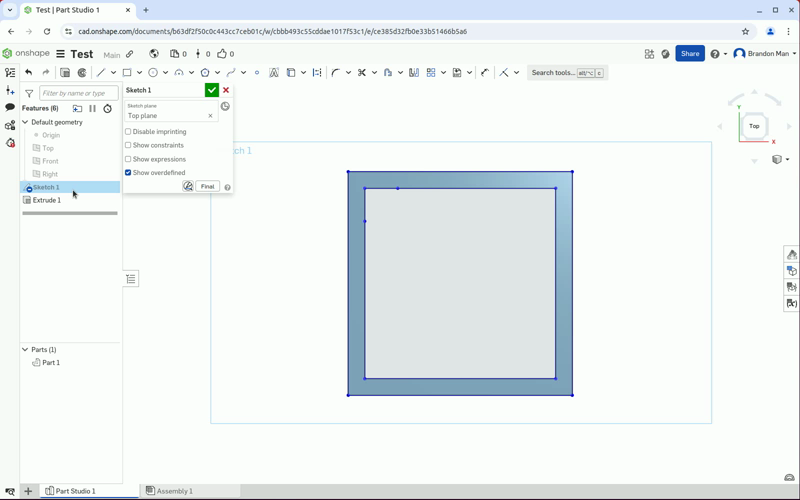
mouse_move(229, 92)
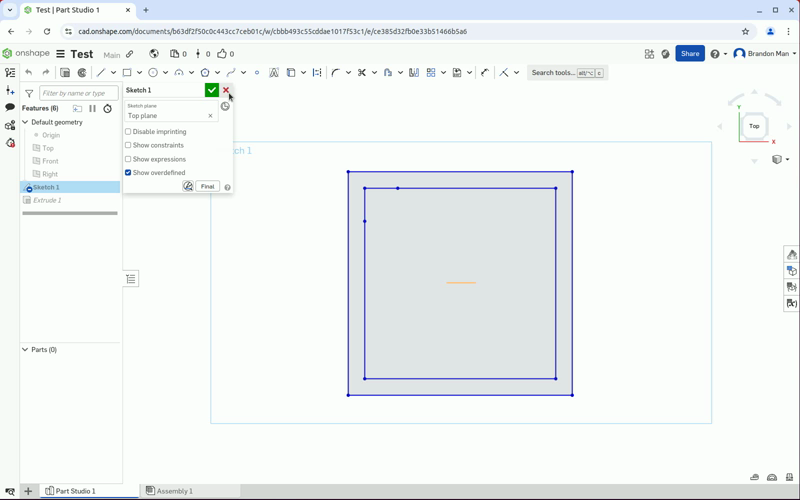
click(229, 92)
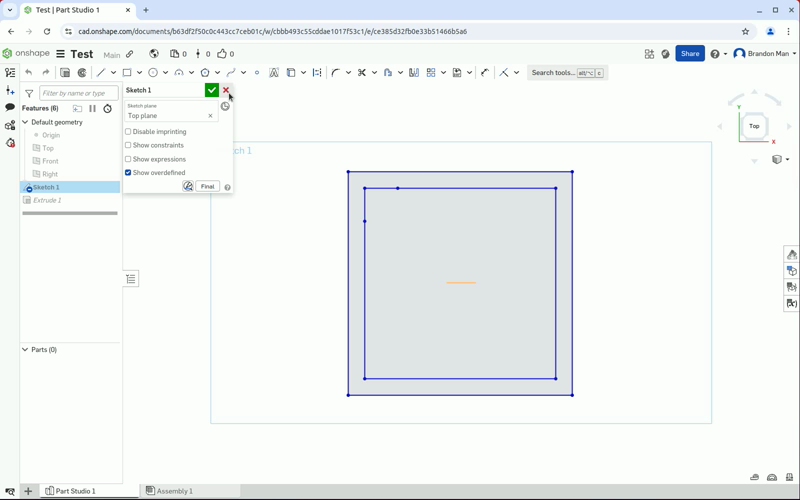
key(shift+s)
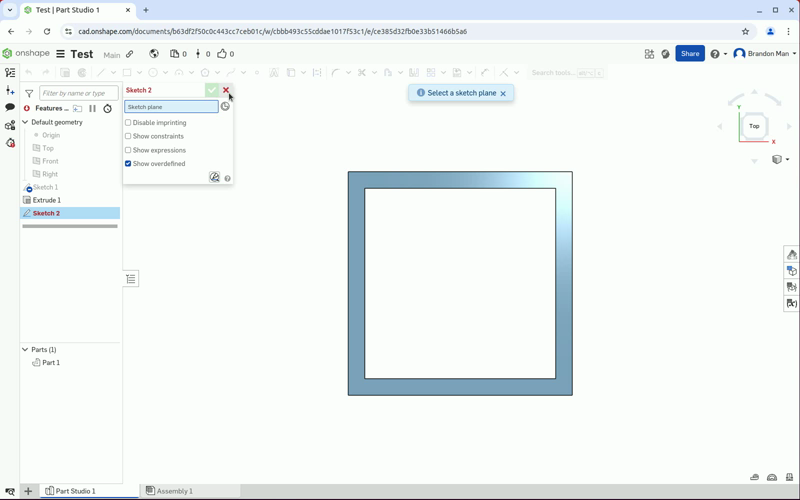
mouse_move(73, 150)
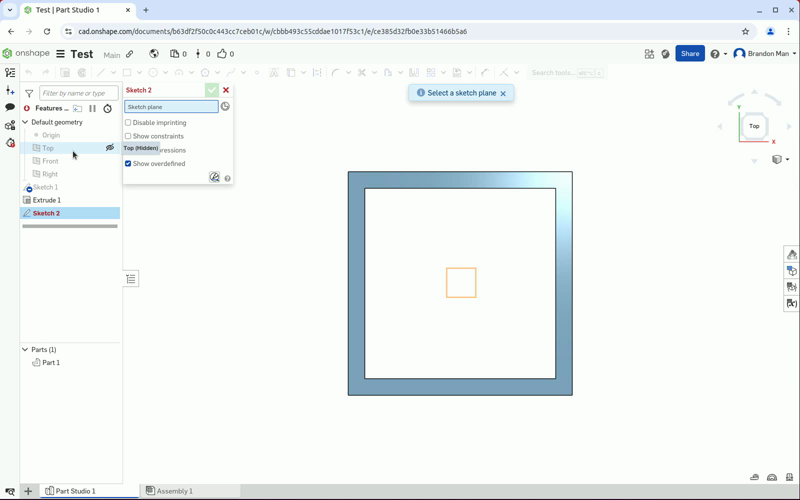
click(73, 150)
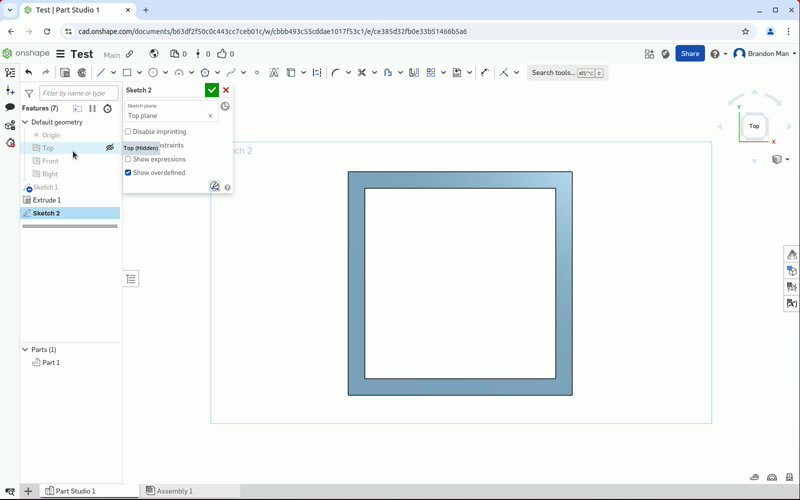
mouse_move(73, 352)
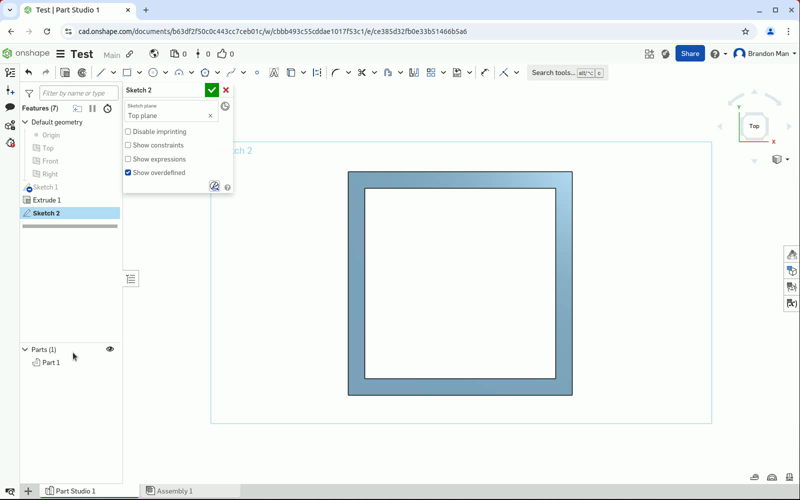
key(y)
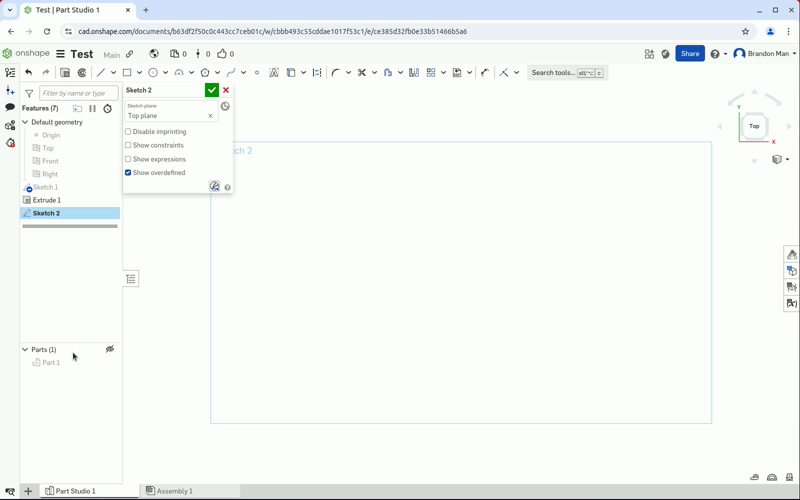
key(l)
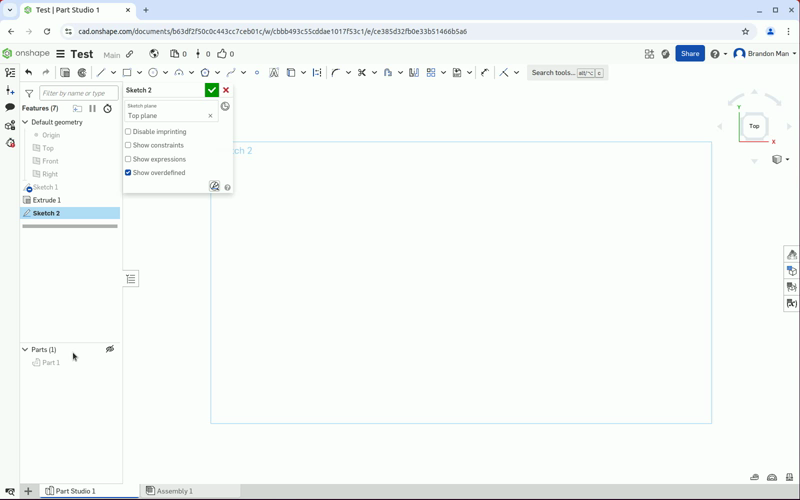
key_down(shift)
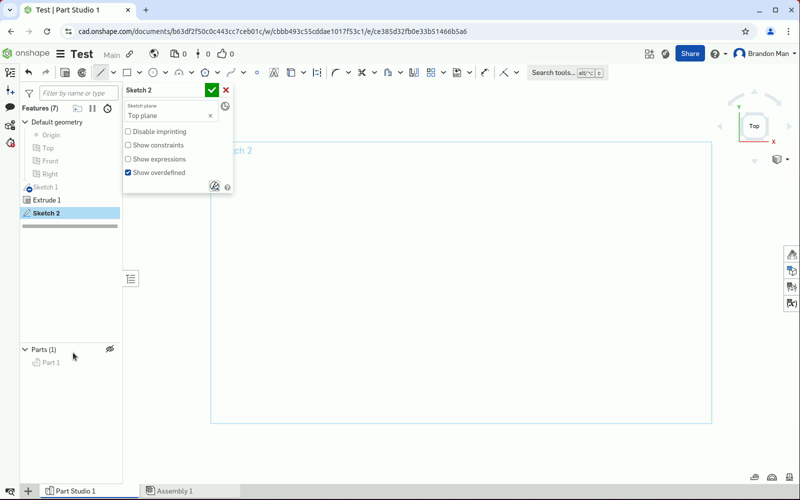
mouse_move(364, 379)
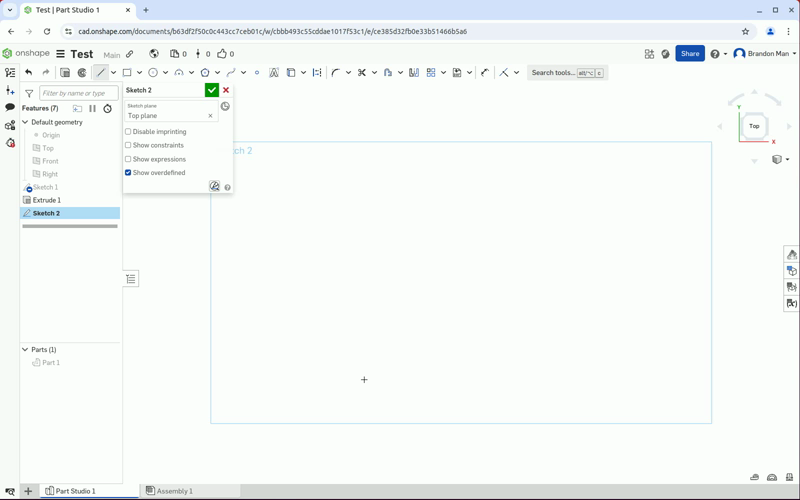
click(364, 379)
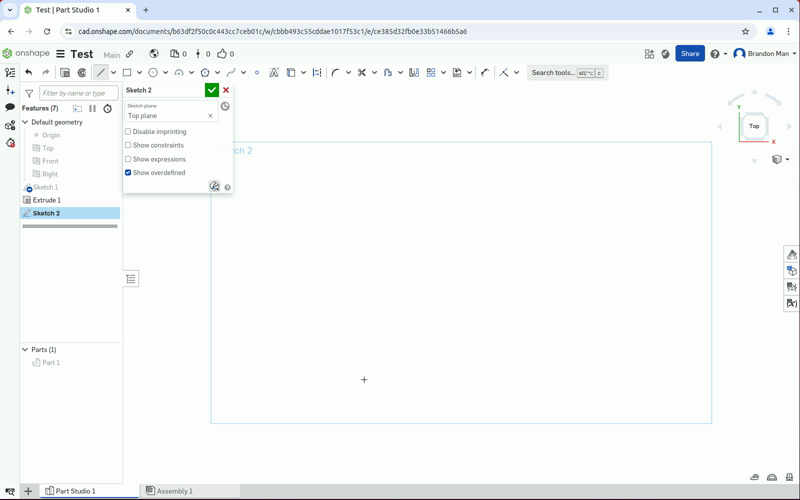
key_up(shift)
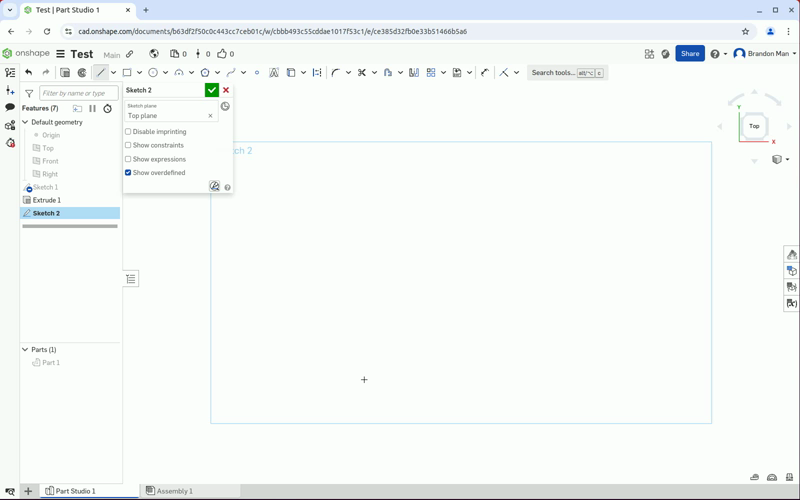
key_down(shift)
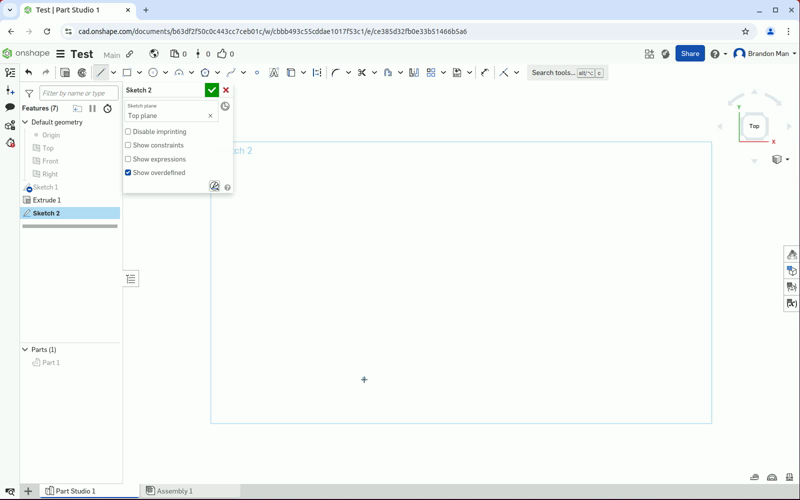
mouse_move(555, 379)
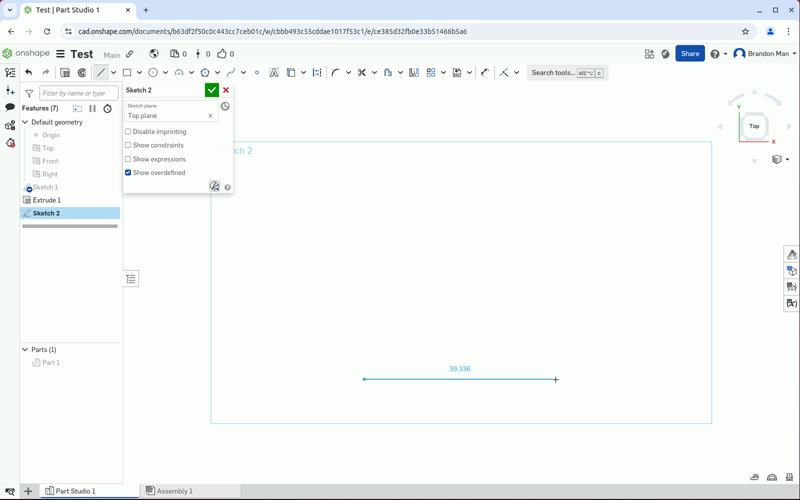
click(555, 379)
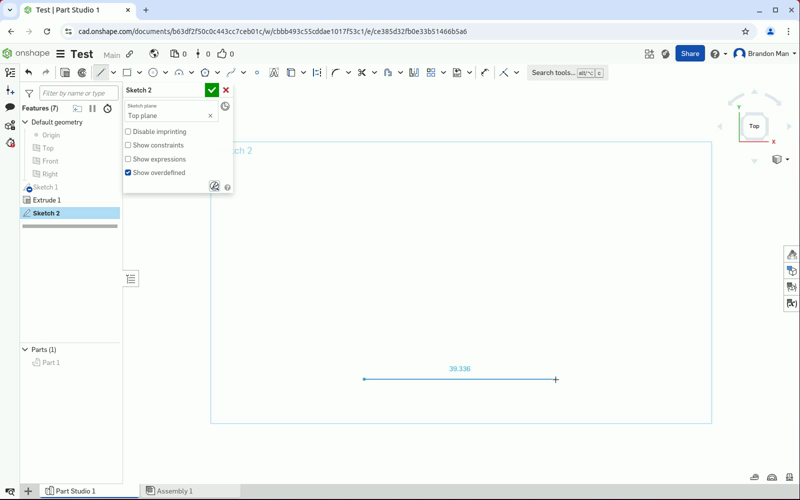
key_up(shift)
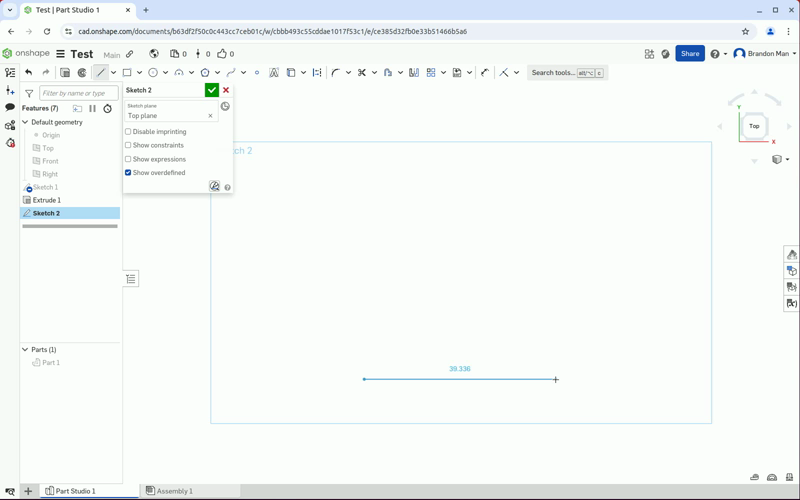
key_down(shift)
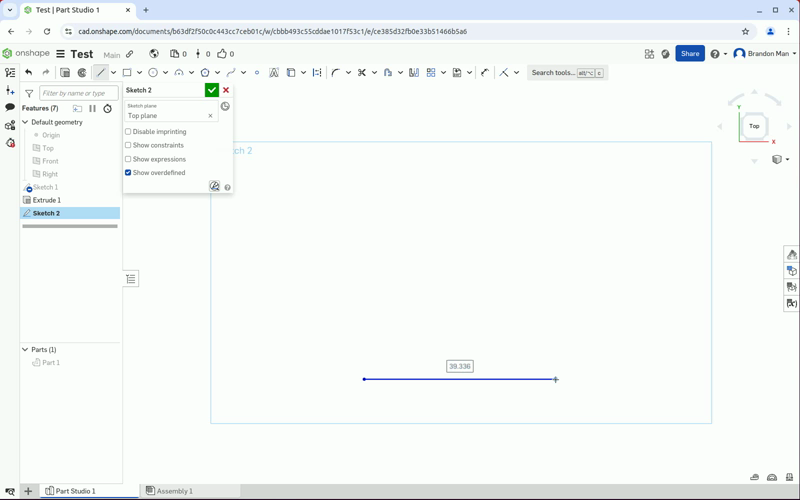
mouse_move(555, 187)
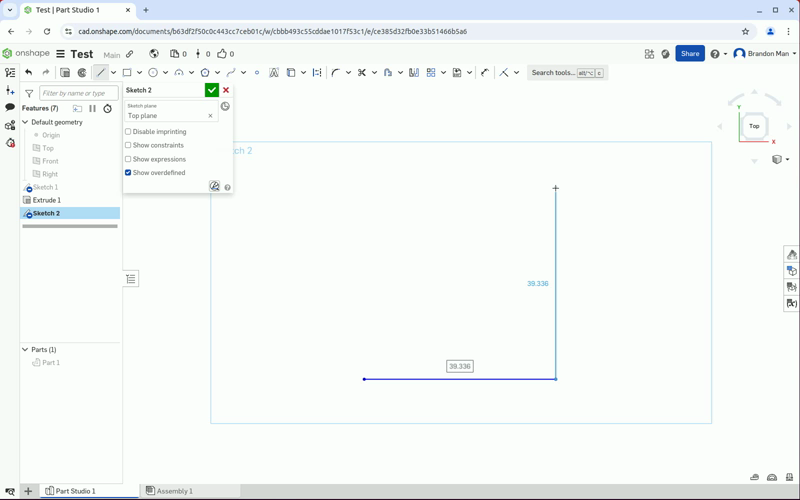
click(555, 187)
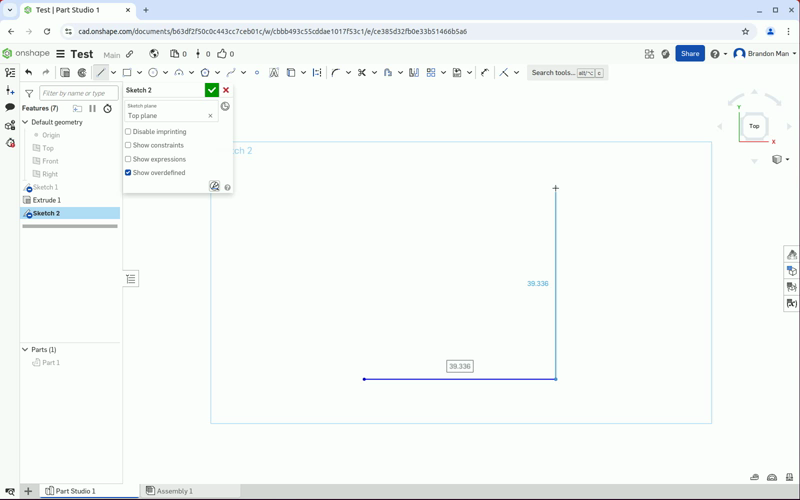
key_up(shift)
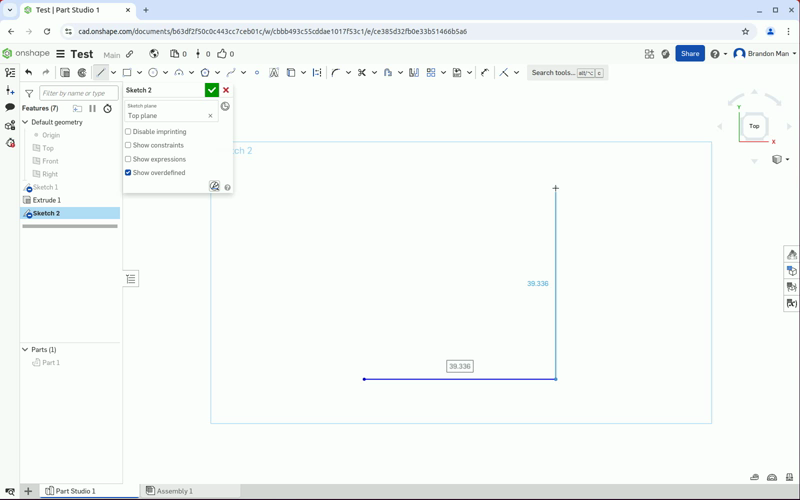
key_down(shift)
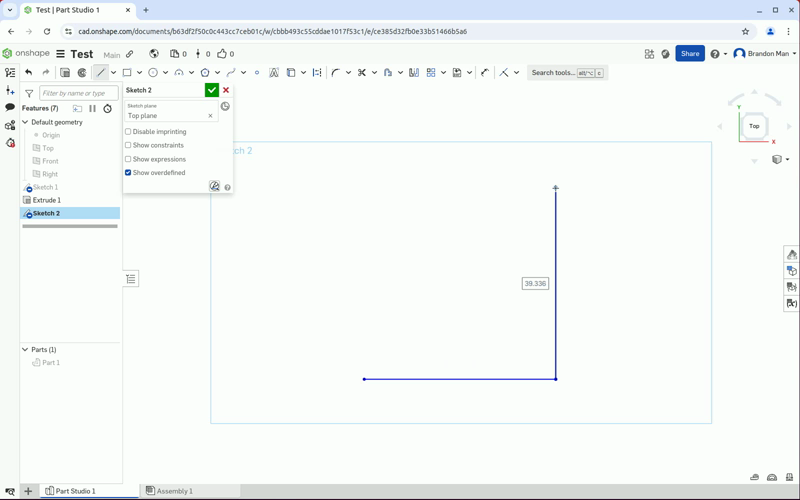
mouse_move(398, 187)
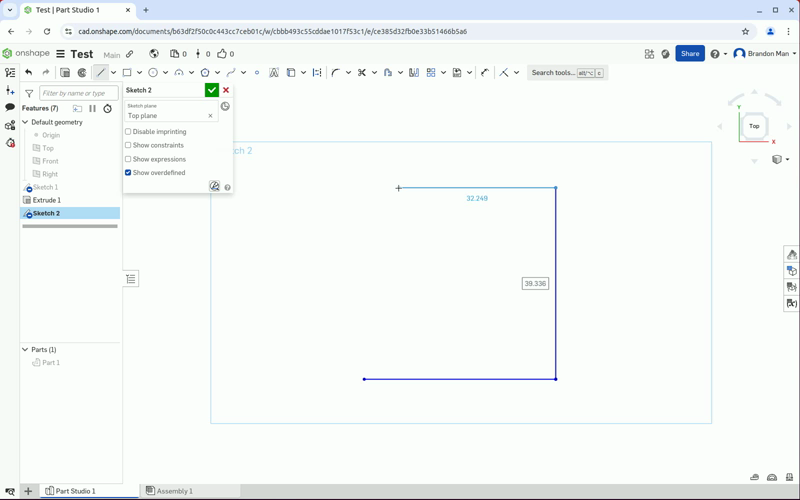
click(398, 187)
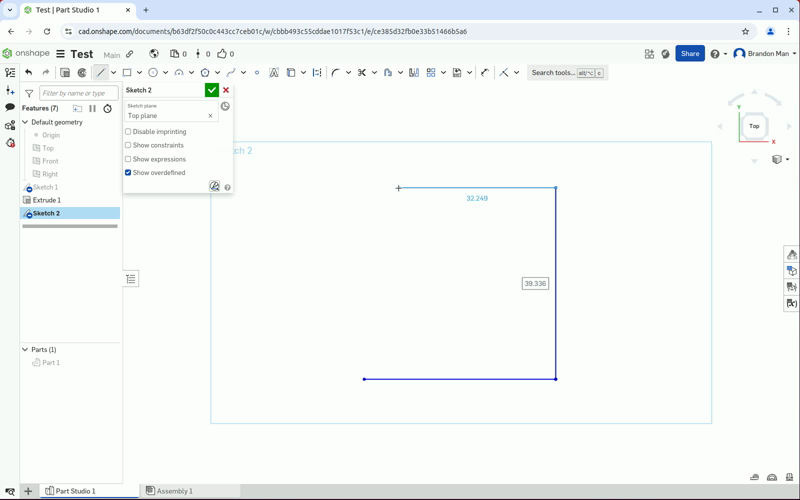
key_up(shift)
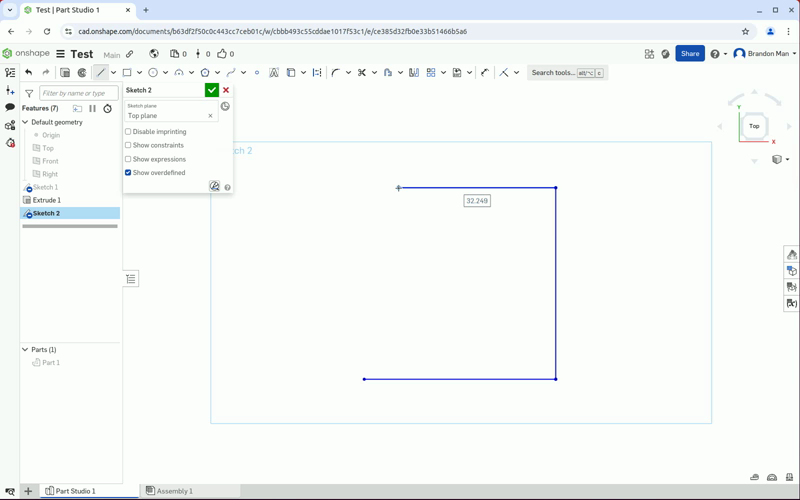
key_down(shift)
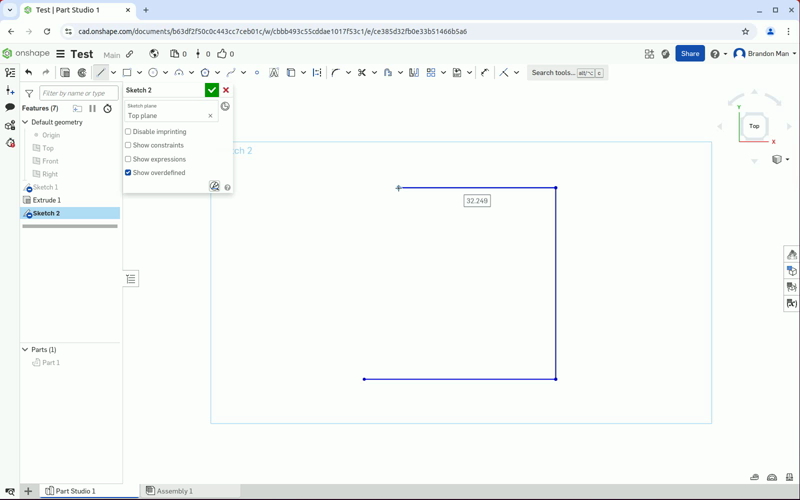
mouse_move(428, 187)
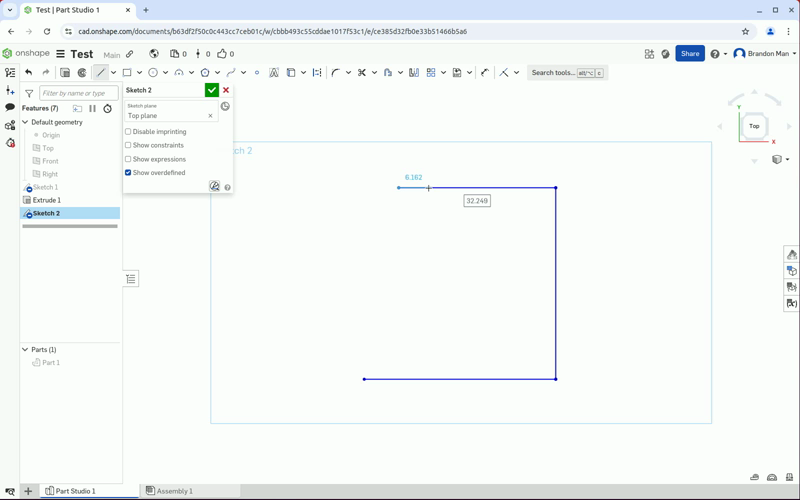
mouse_move(398, 222)
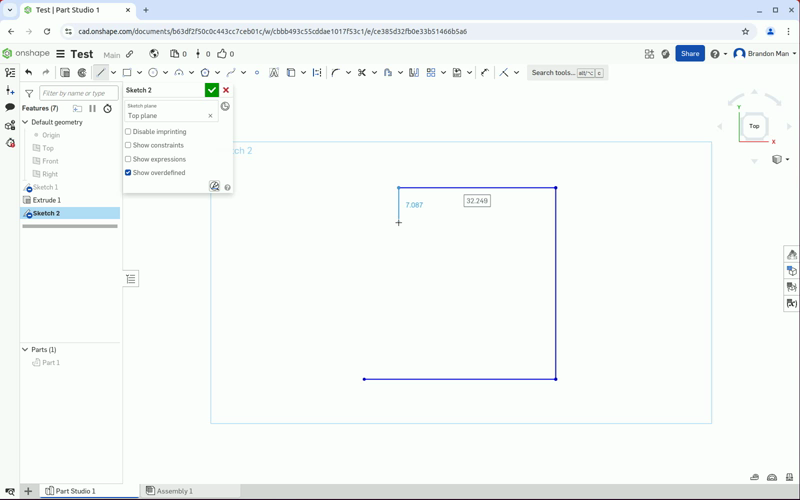
click(398, 222)
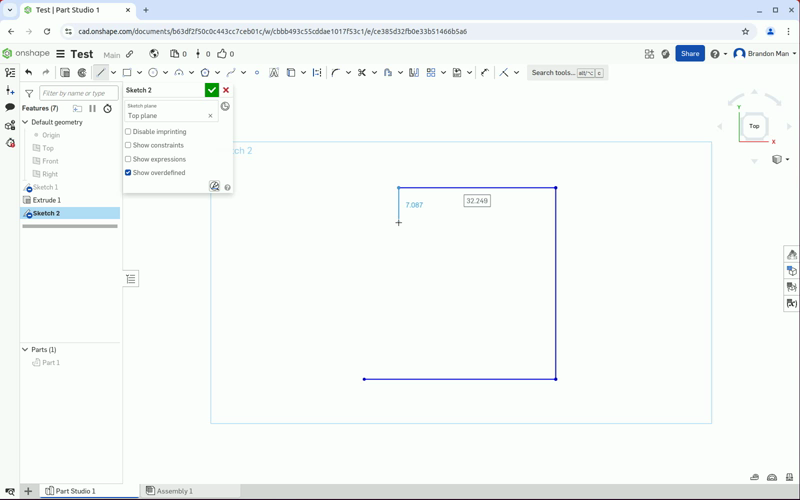
key_up(shift)
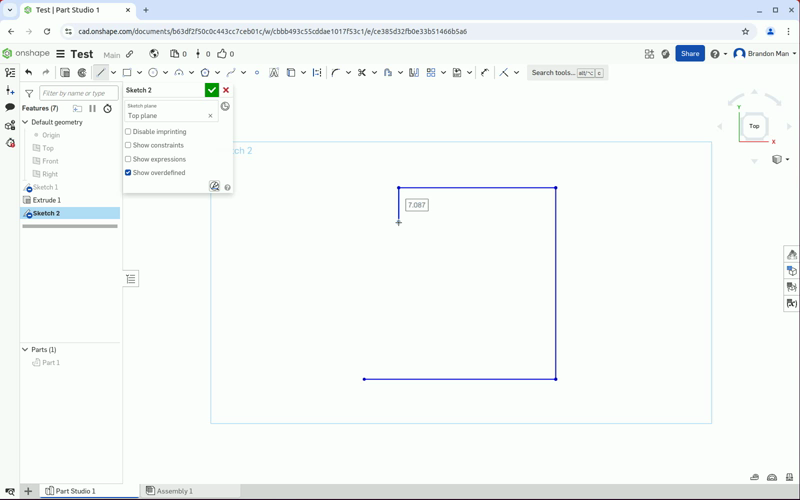
key_down(shift)
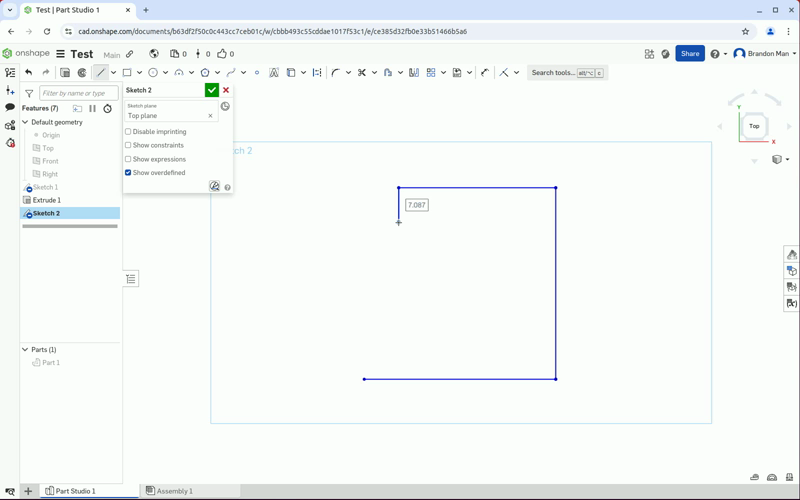
mouse_move(428, 222)
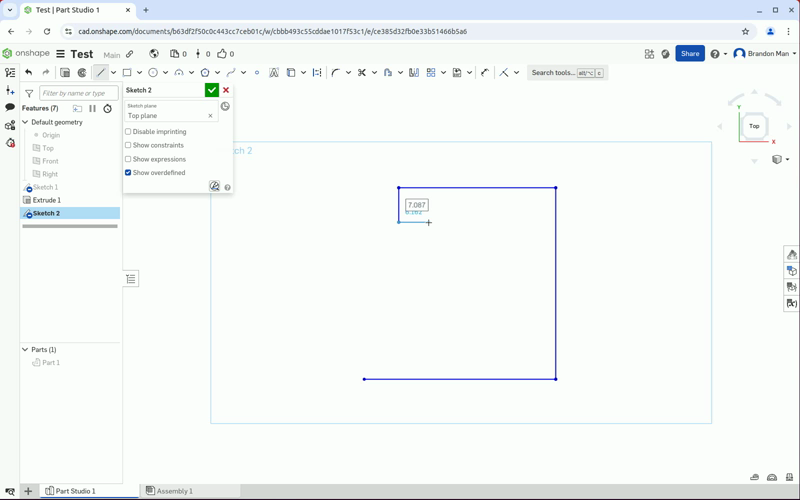
mouse_move(364, 222)
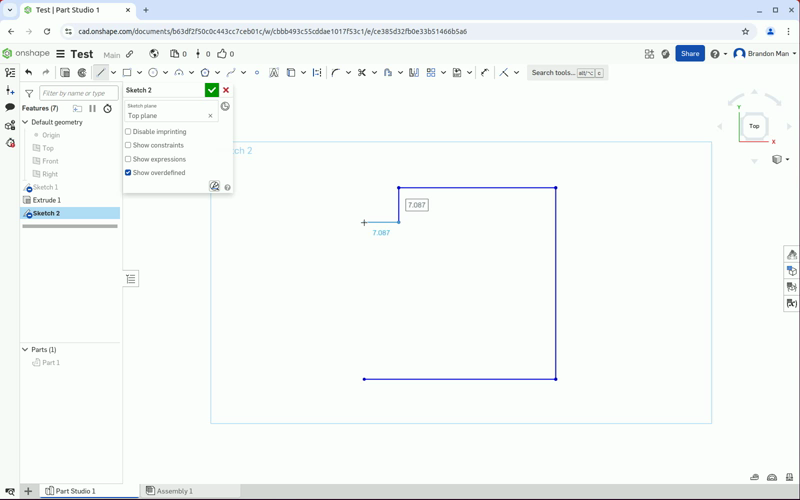
click(364, 222)
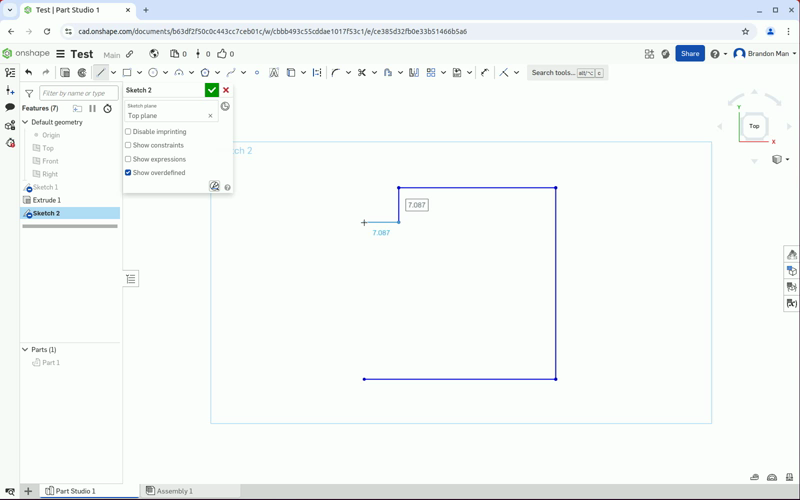
key_up(shift)
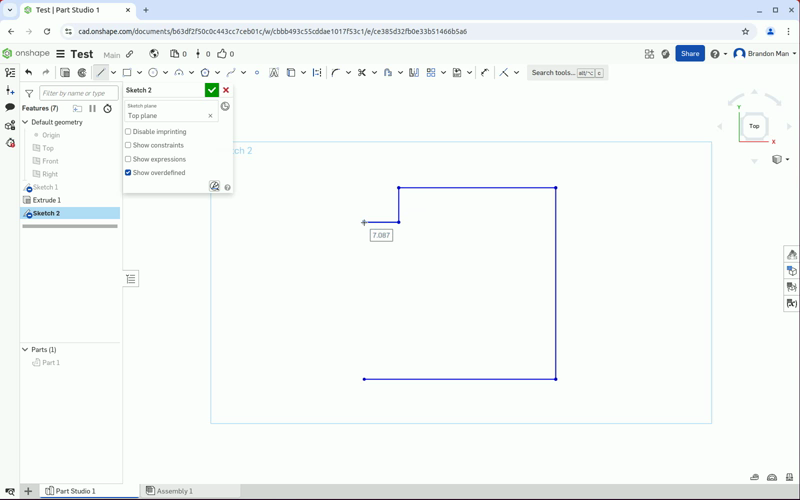
key_down(shift)
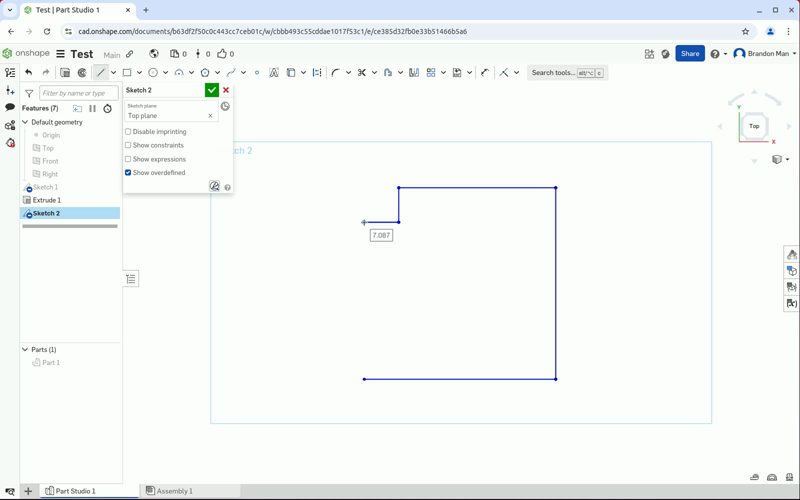
mouse_move(364, 379)
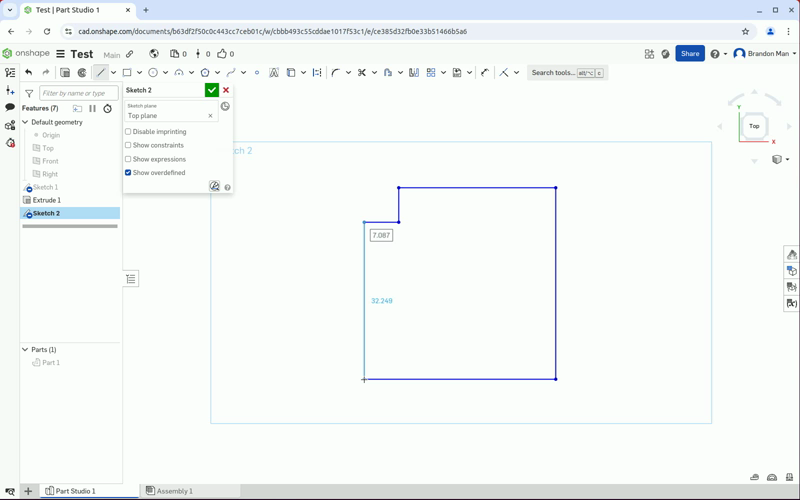
key_up(shift)
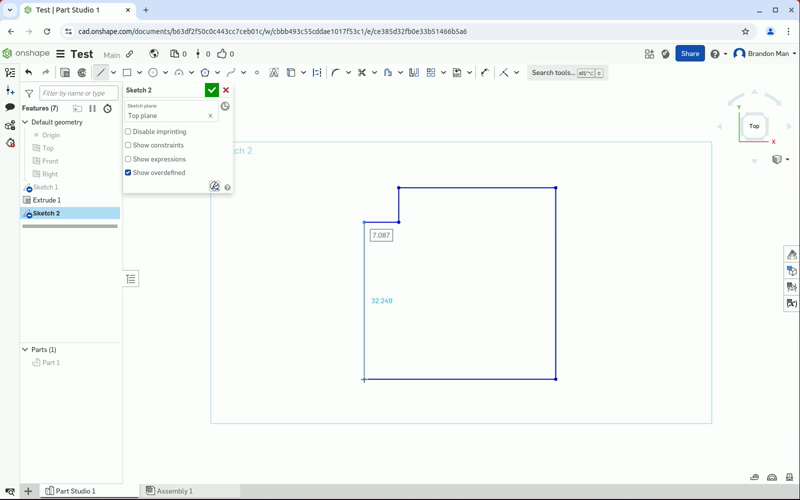
click(364, 379)
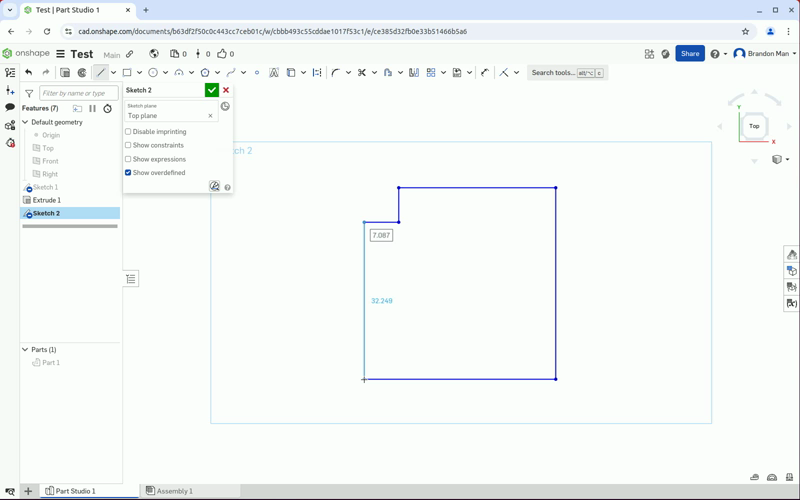
key(esc)
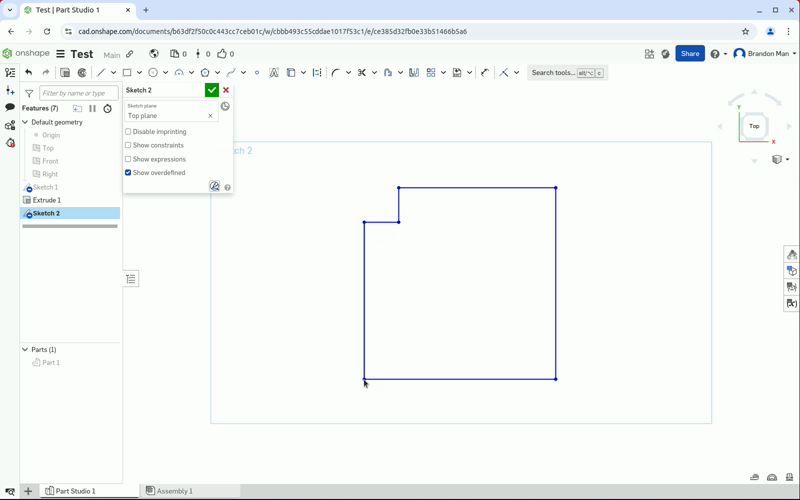
mouse_move(493, 348)
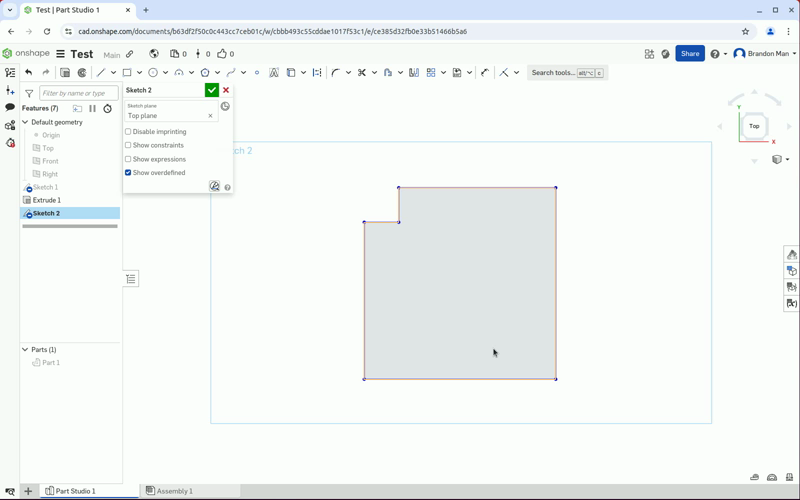
click(493, 348)
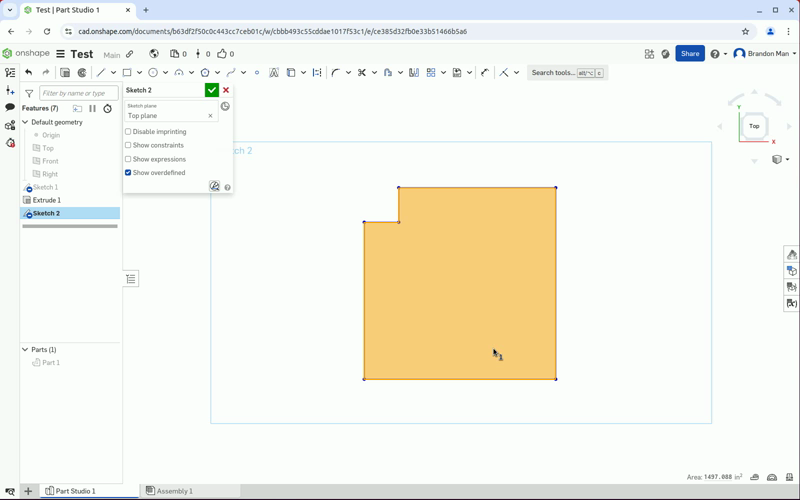
mouse_move(73, 352)
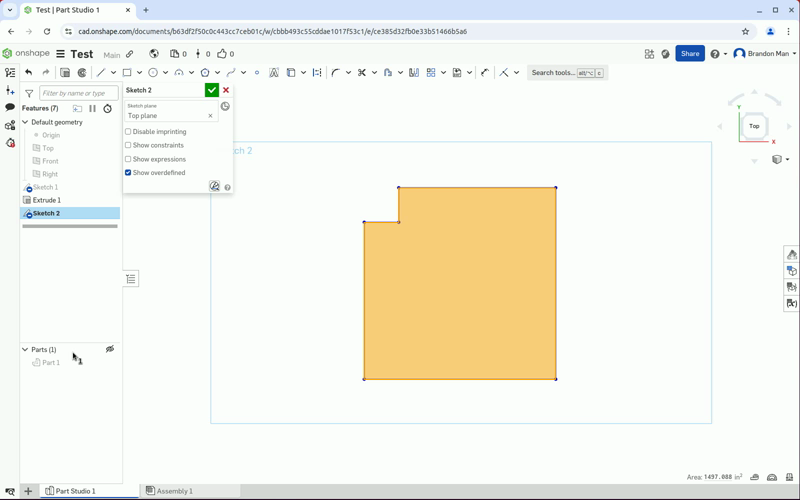
key(shift+y)
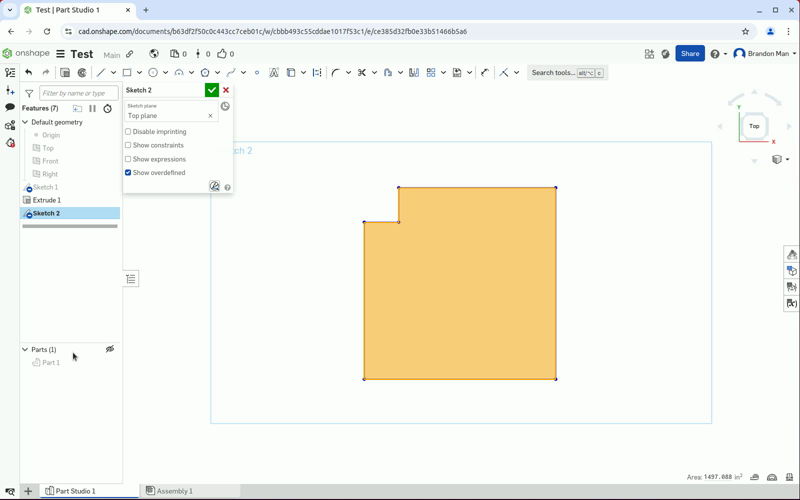
key(shift+e)
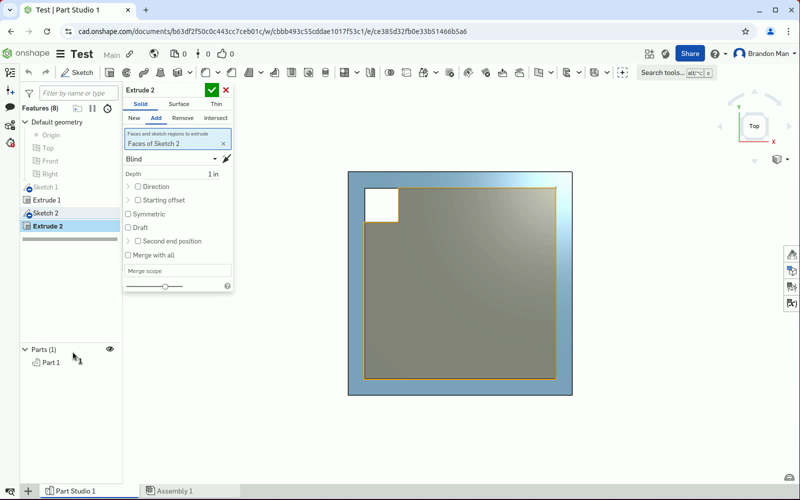
mouse_move(143, 106)
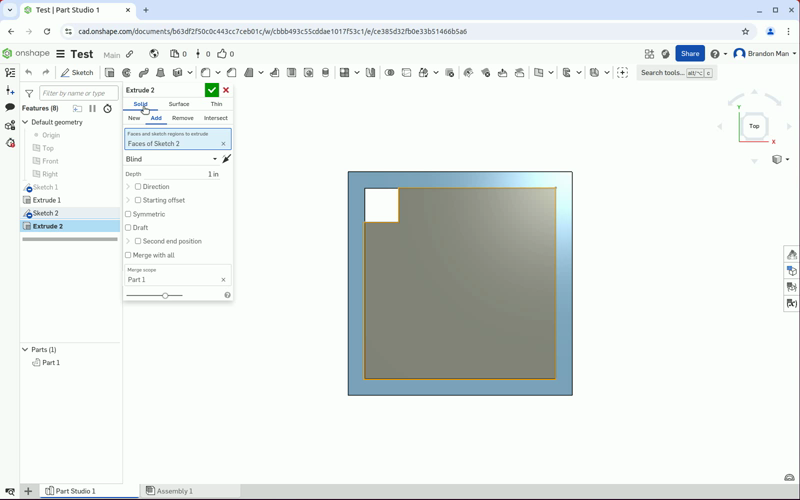
click(143, 106)
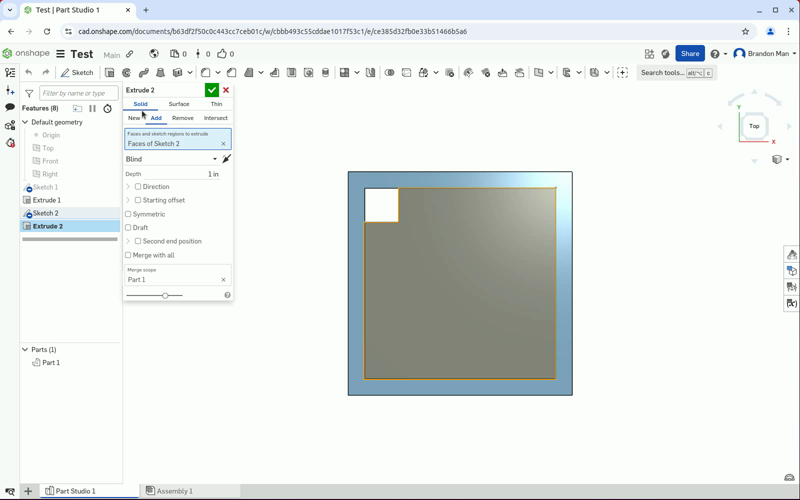
mouse_move(137, 120)
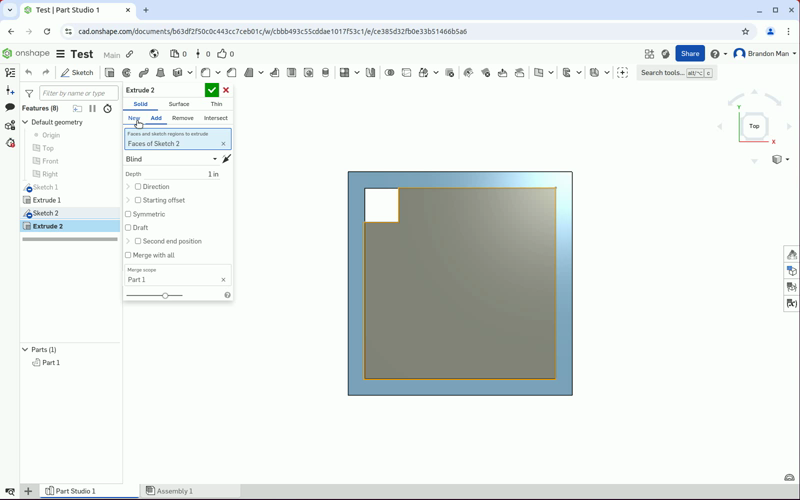
click(137, 120)
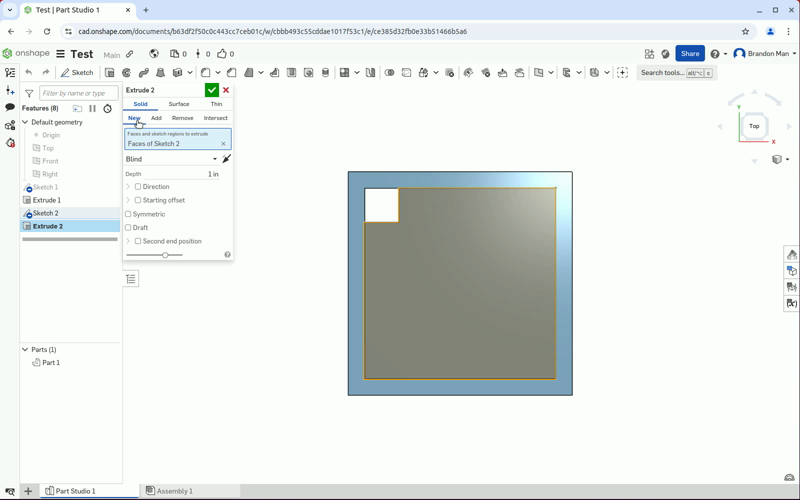
key(tab, 4)
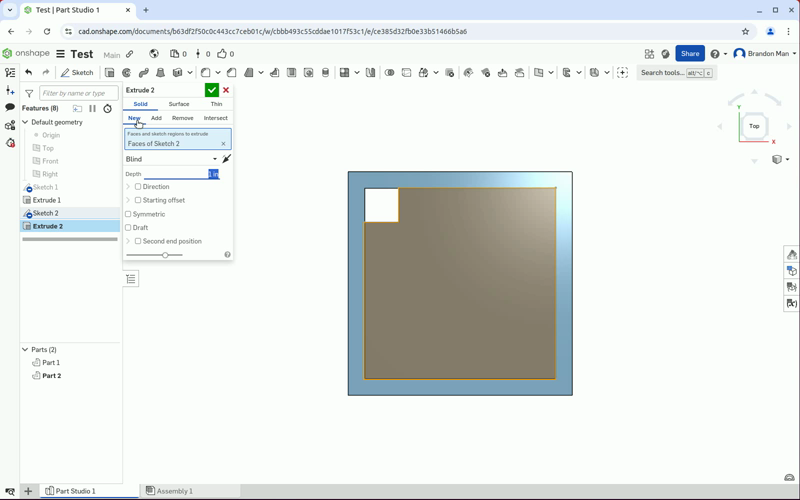
text(3.37)
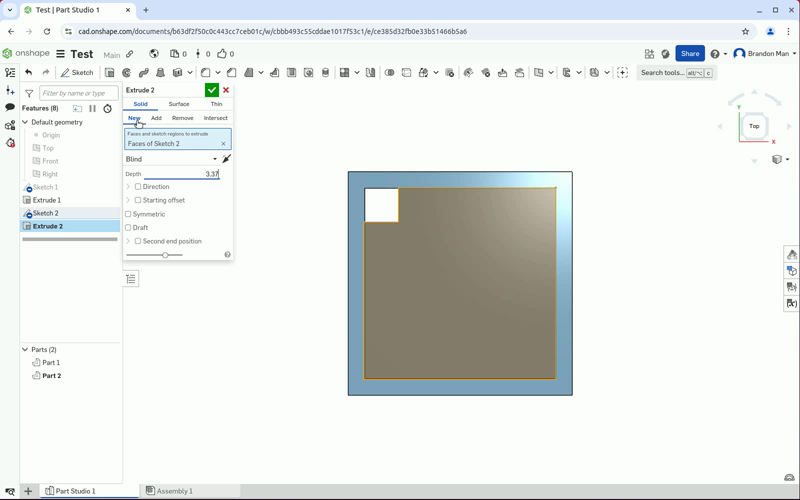
key(enter)
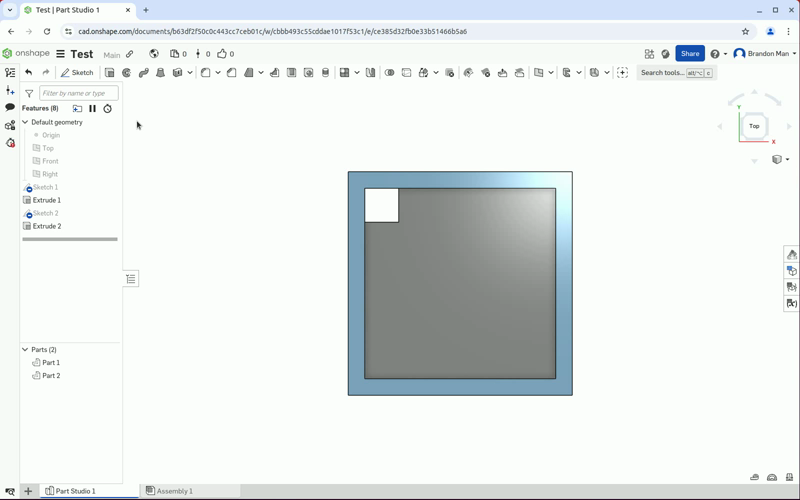
key(shift+h)
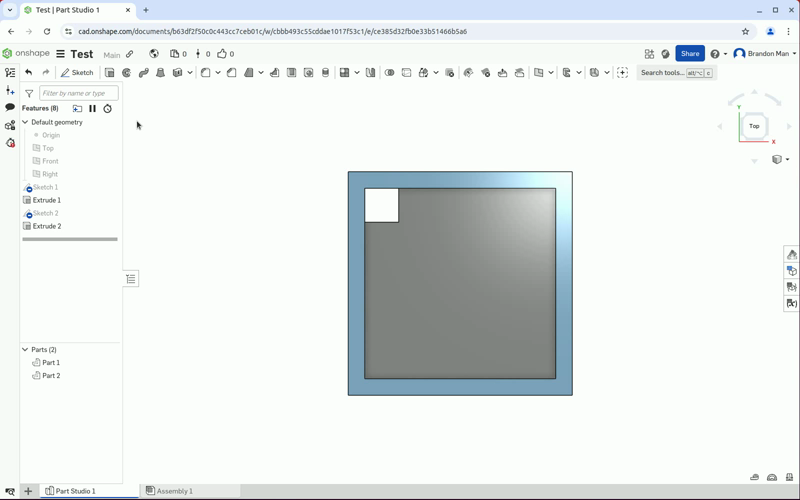
key(shift+h)
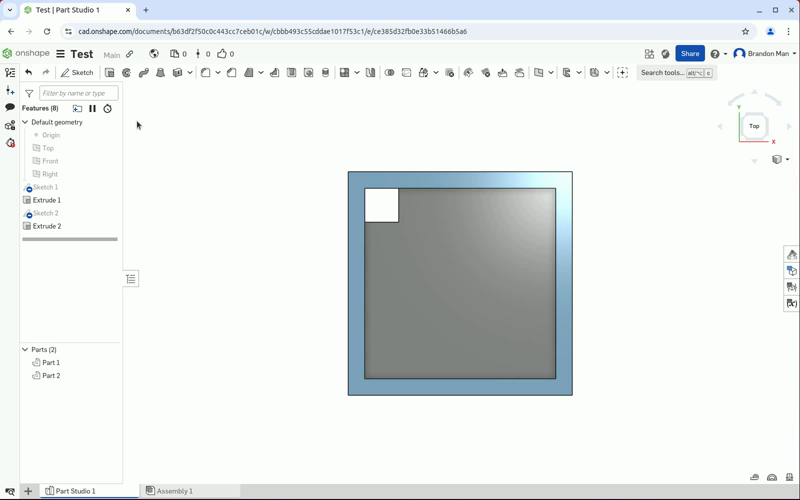
mouse_move(73, 189)
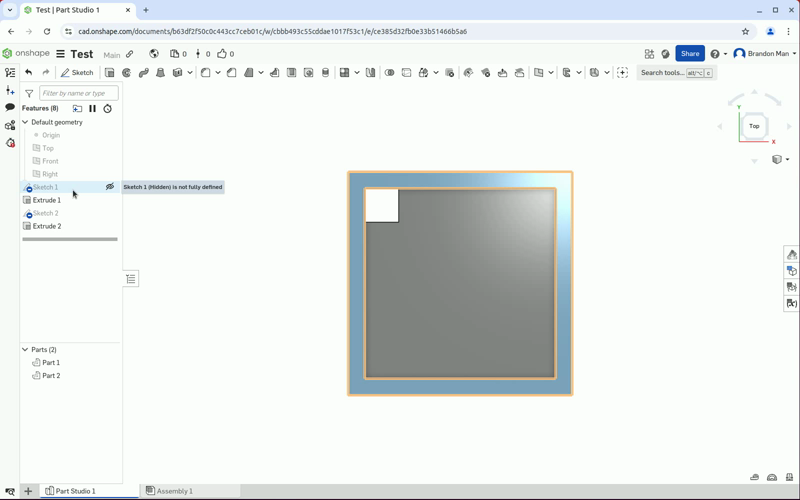
click(73, 189)
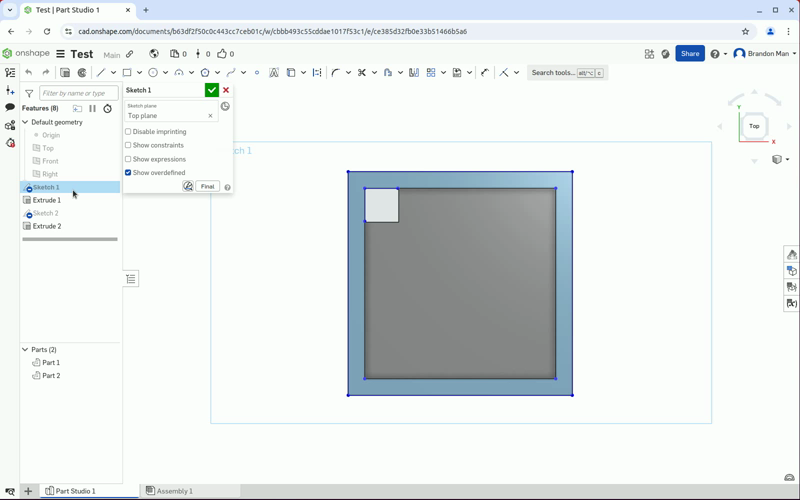
mouse_move(229, 92)
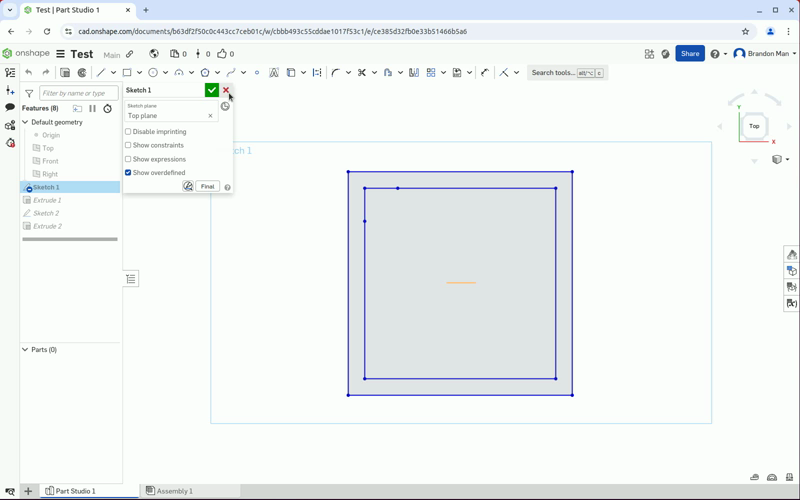
click(229, 92)
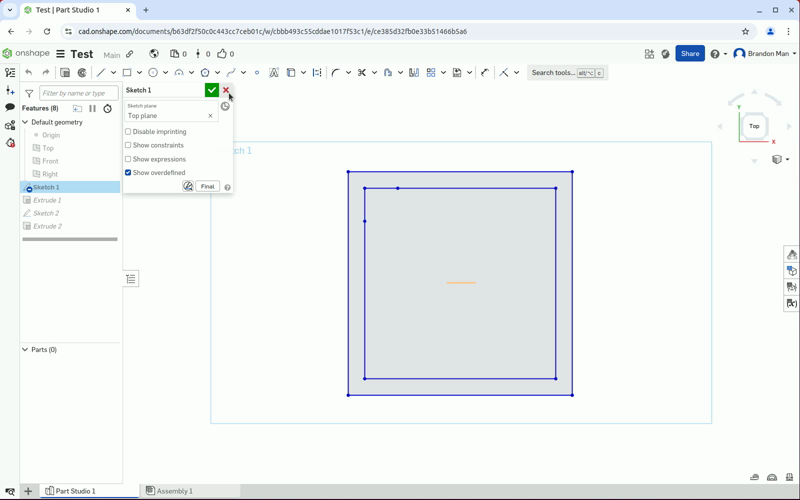
key(shift+s)
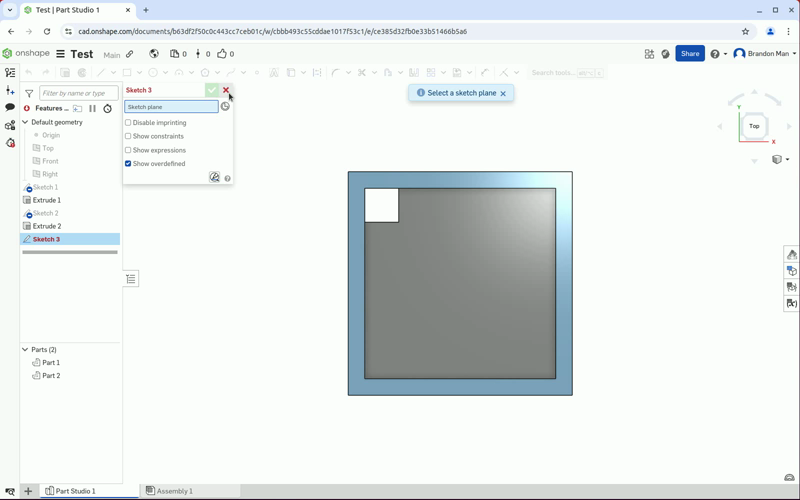
mouse_move(73, 150)
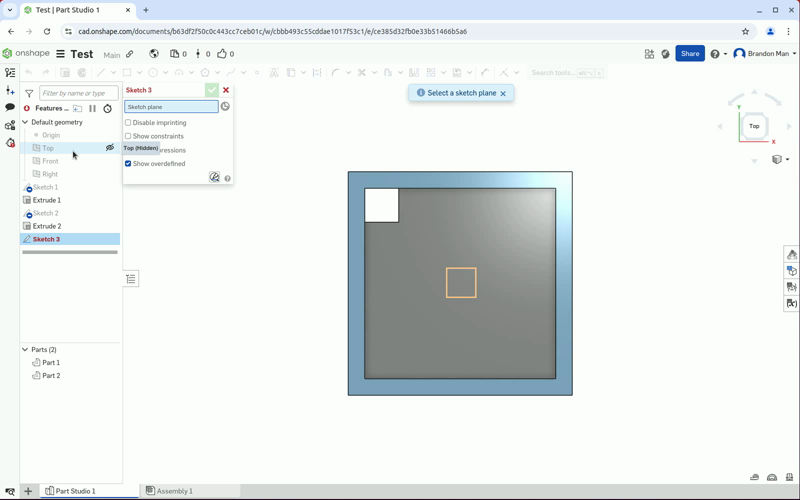
click(73, 150)
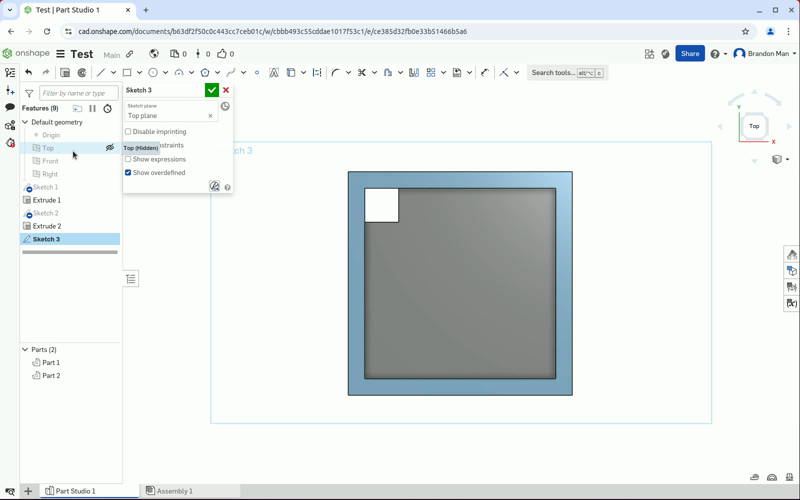
mouse_move(73, 352)
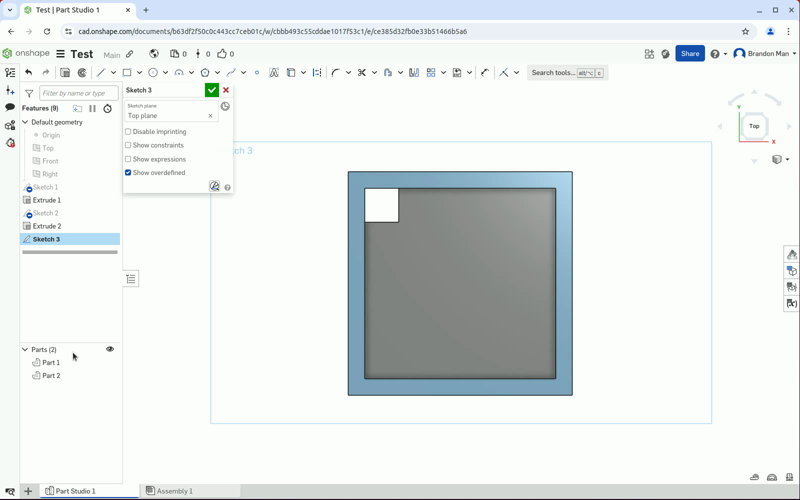
key(y)
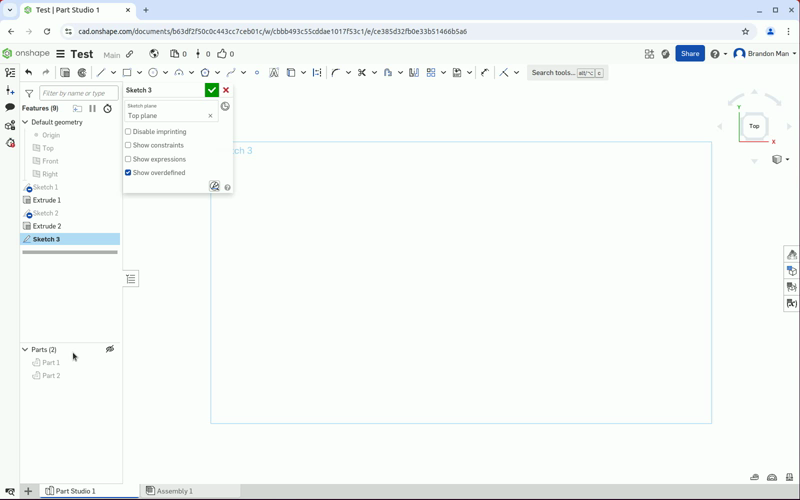
key(l)
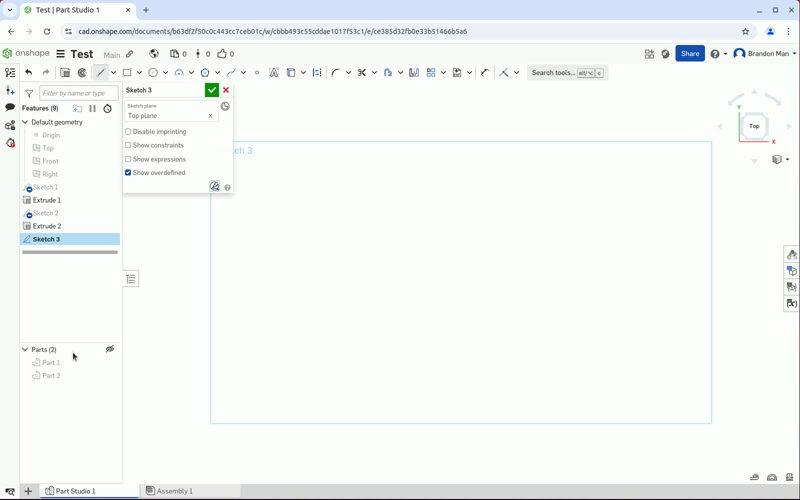
key_down(shift)
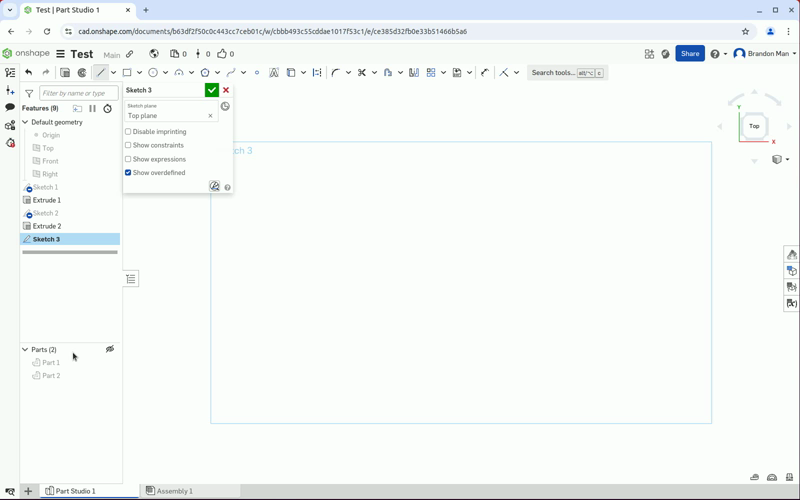
mouse_move(364, 220)
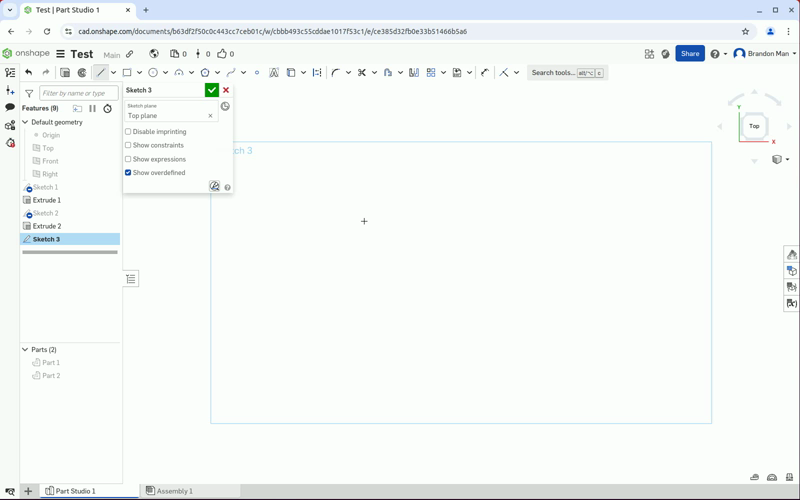
click(364, 220)
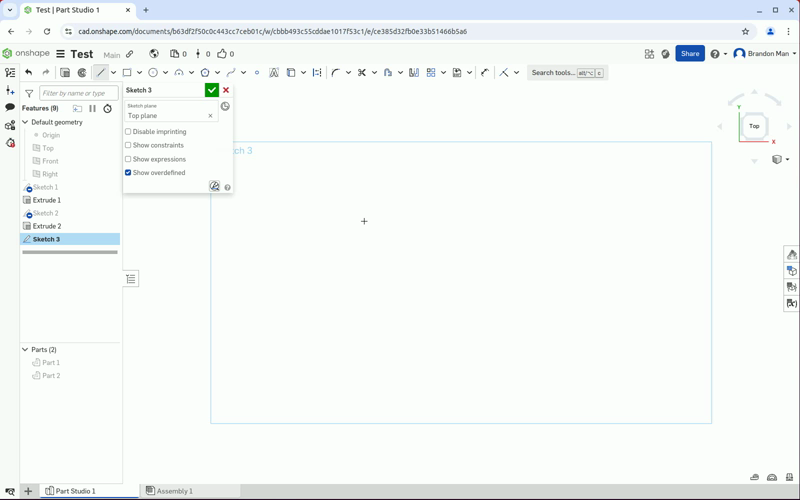
key_up(shift)
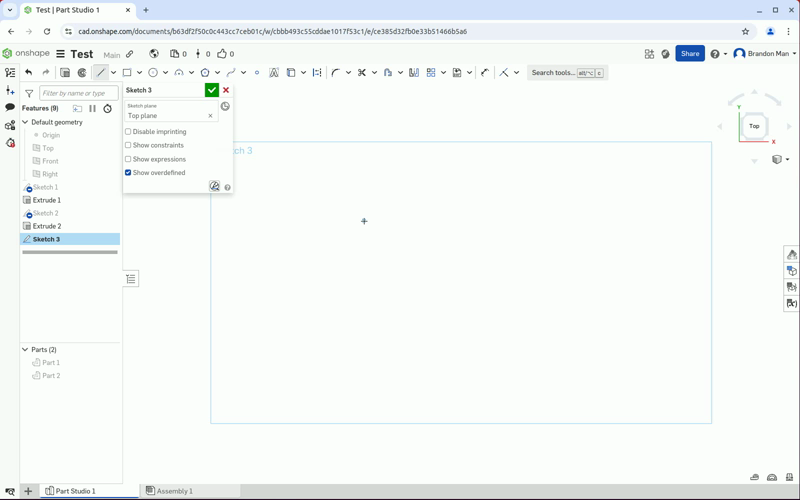
key_down(shift)
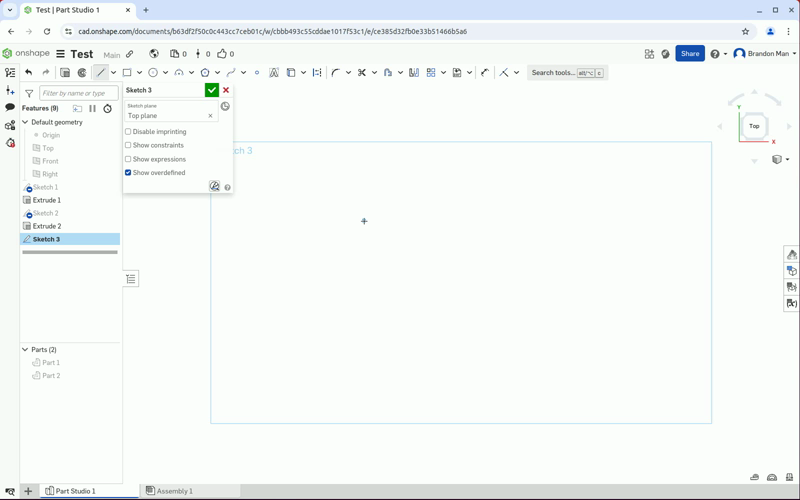
mouse_move(394, 220)
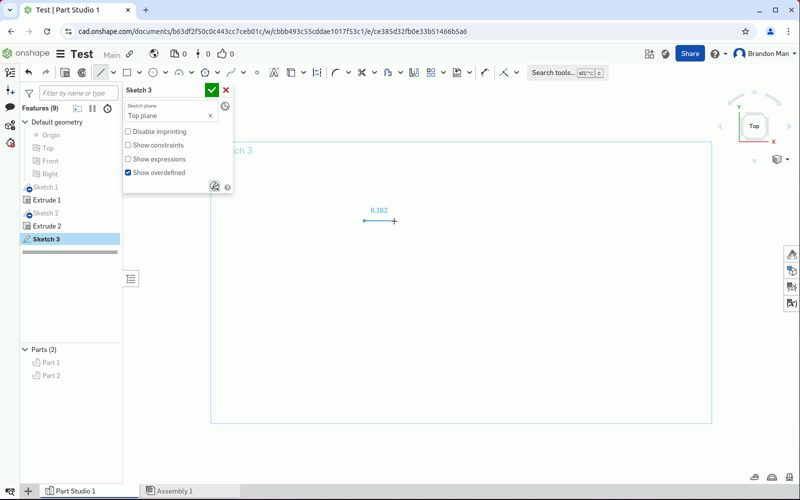
mouse_move(398, 220)
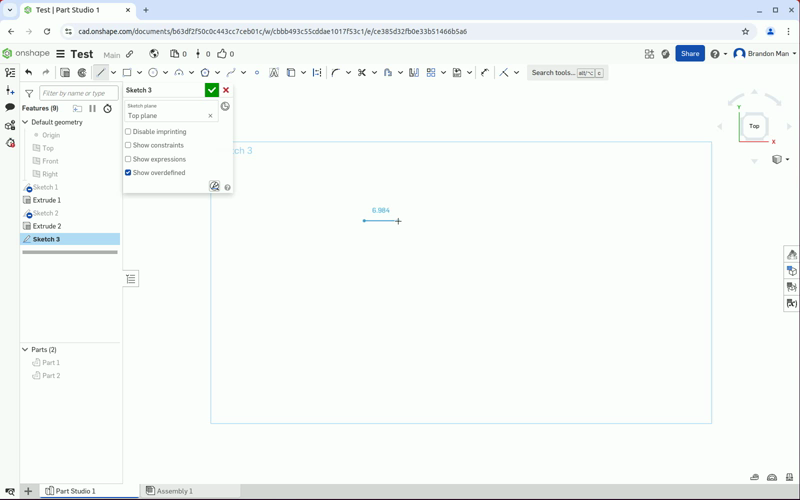
click(398, 220)
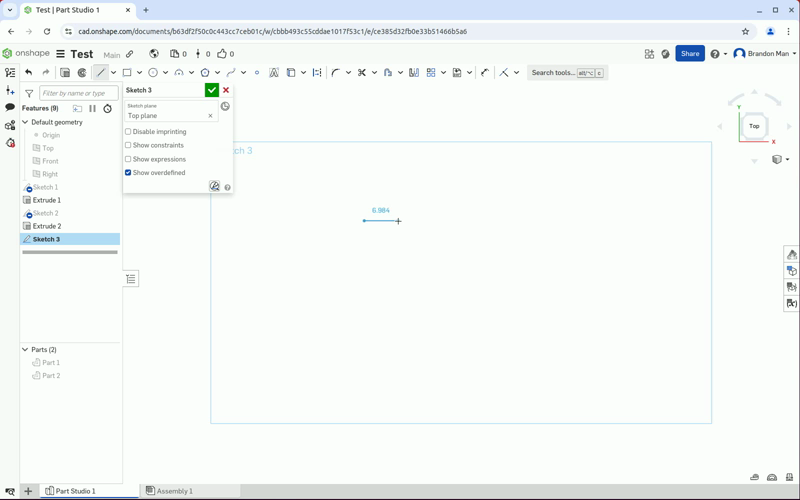
key_up(shift)
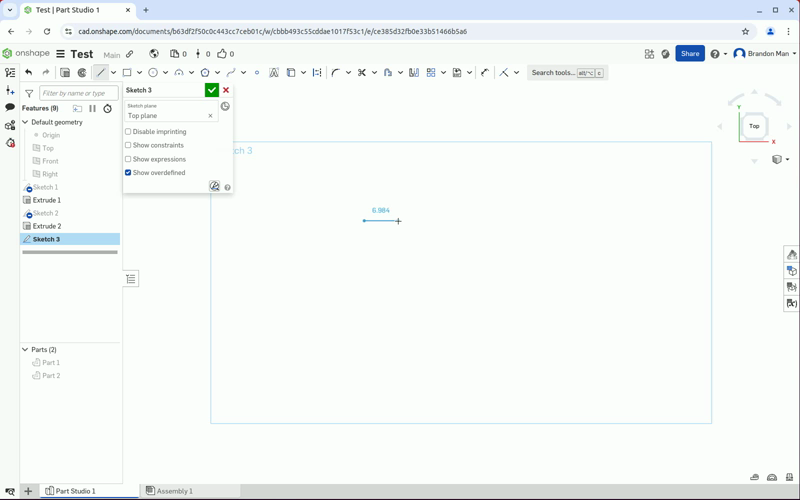
key_down(shift)
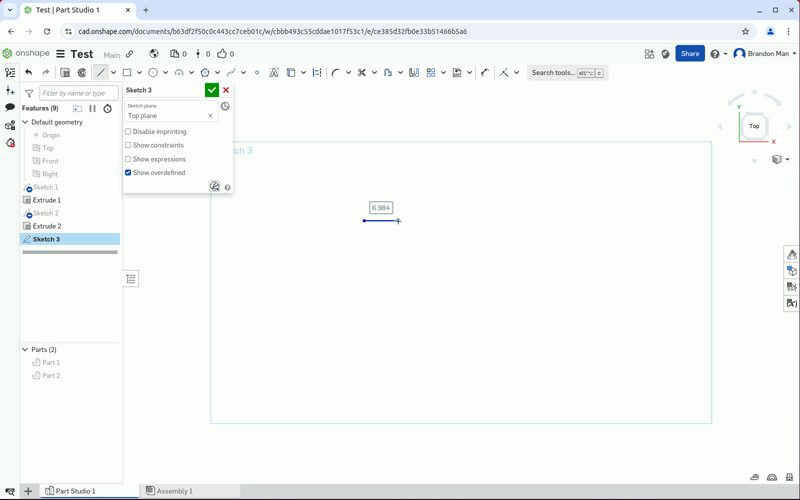
mouse_move(428, 220)
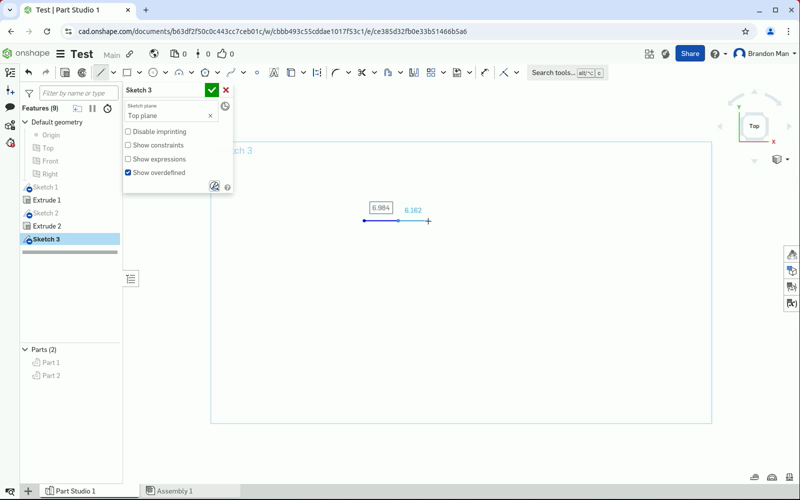
mouse_move(398, 187)
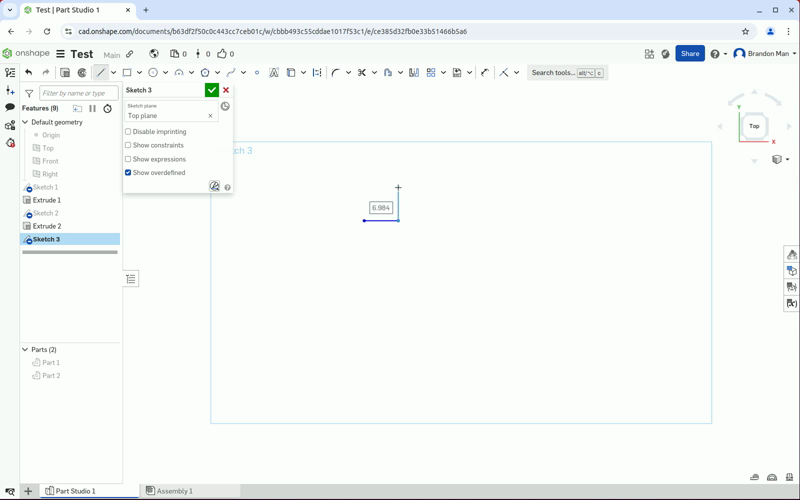
click(398, 187)
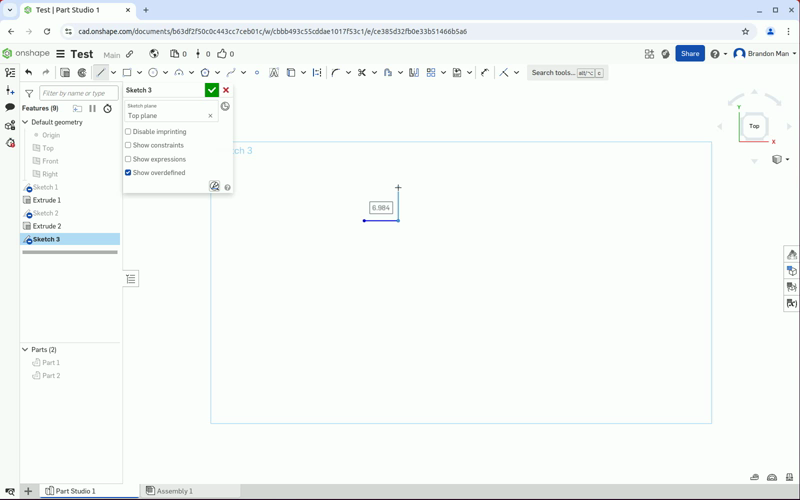
key_up(shift)
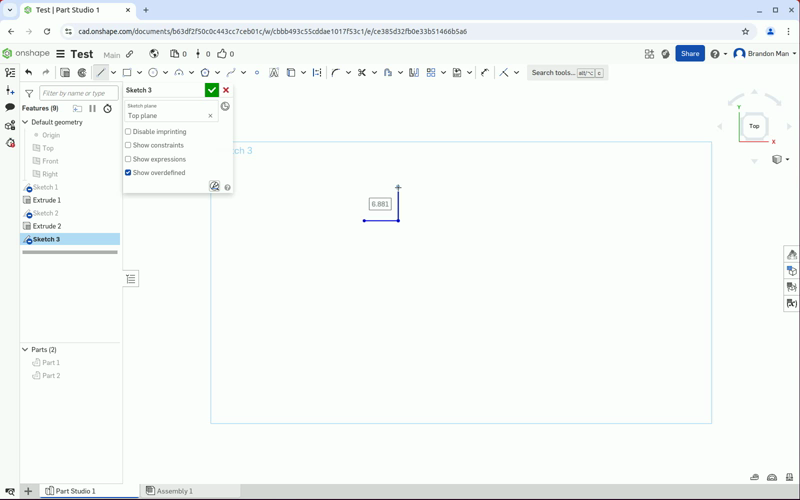
key_down(shift)
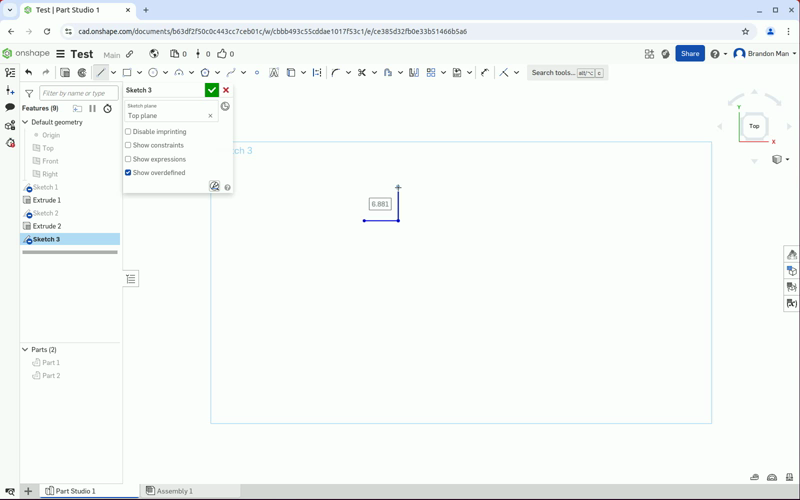
mouse_move(428, 187)
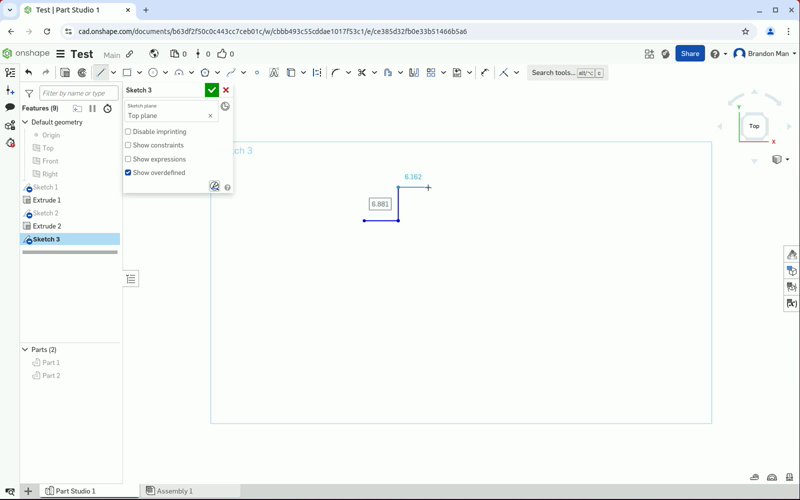
mouse_move(364, 187)
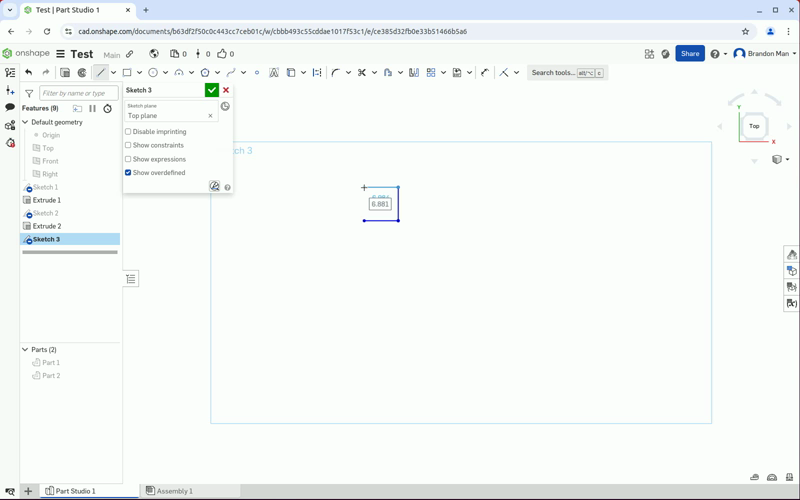
click(364, 187)
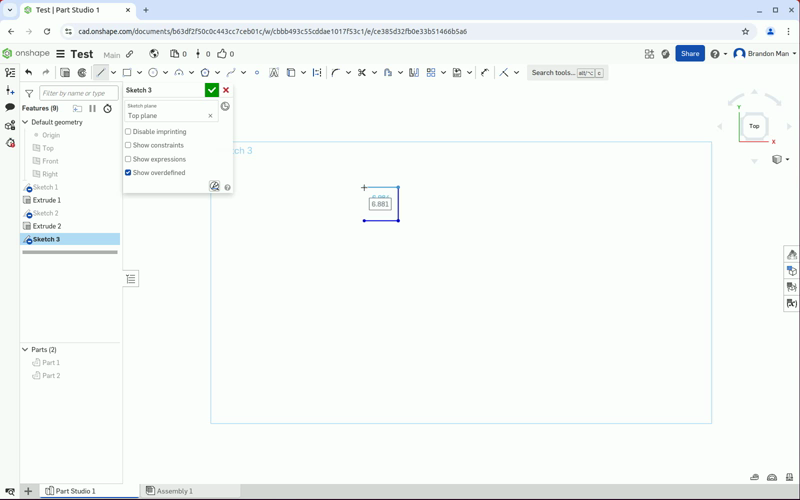
key_up(shift)
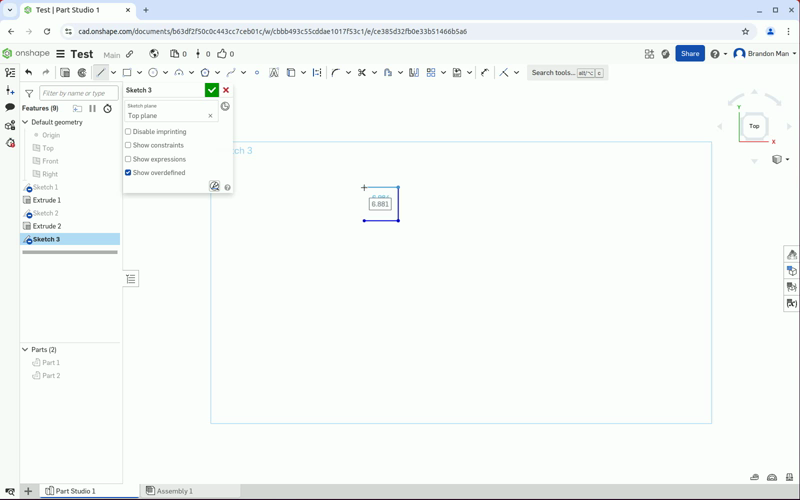
mouse_move(394, 187)
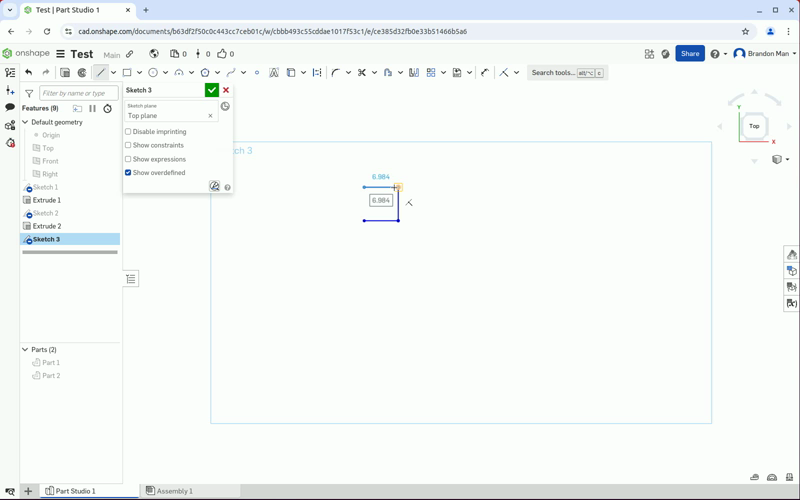
key_down(shift)
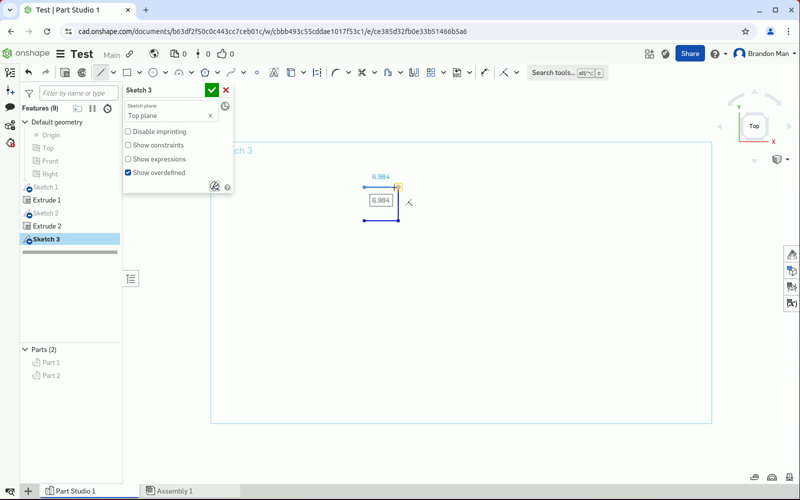
mouse_move(364, 220)
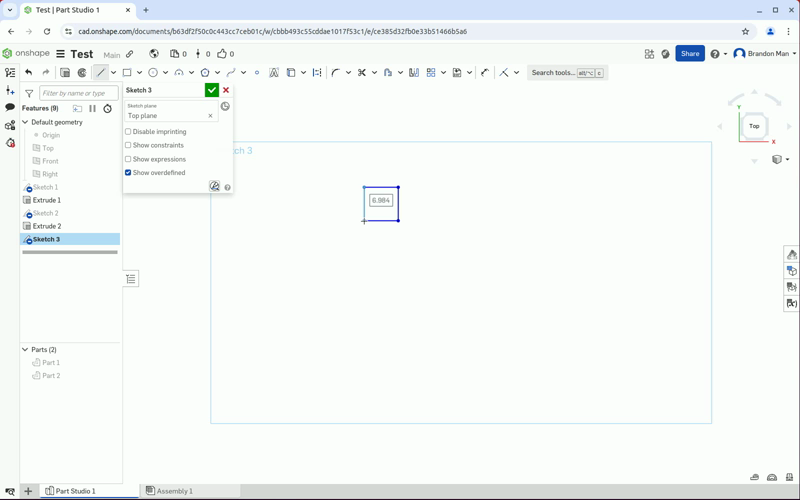
key_up(shift)
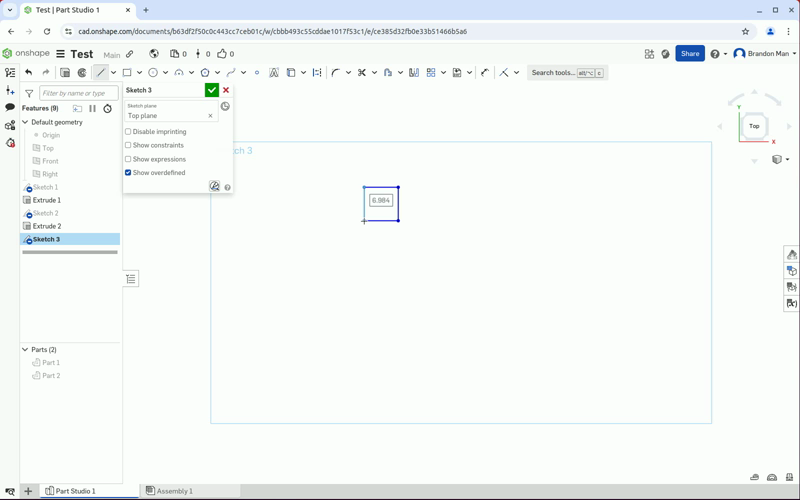
click(364, 220)
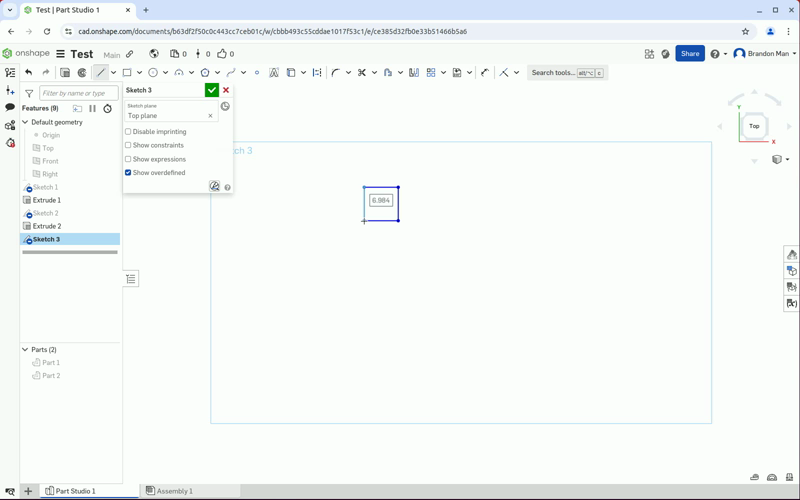
key(esc)
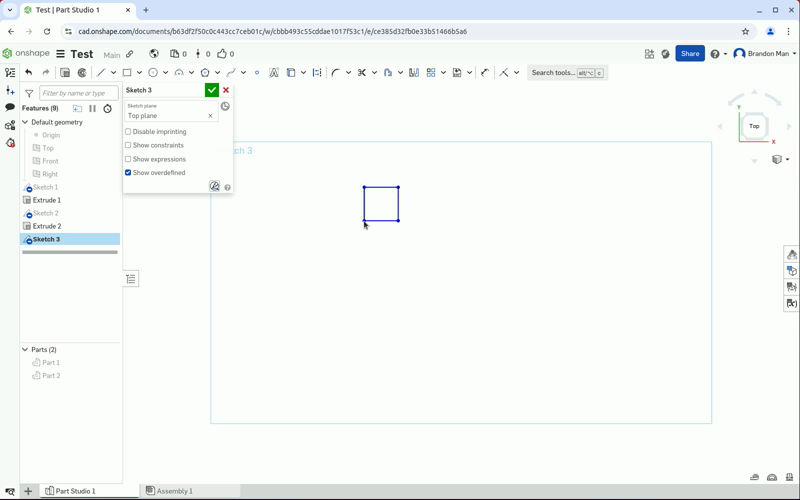
mouse_move(377, 194)
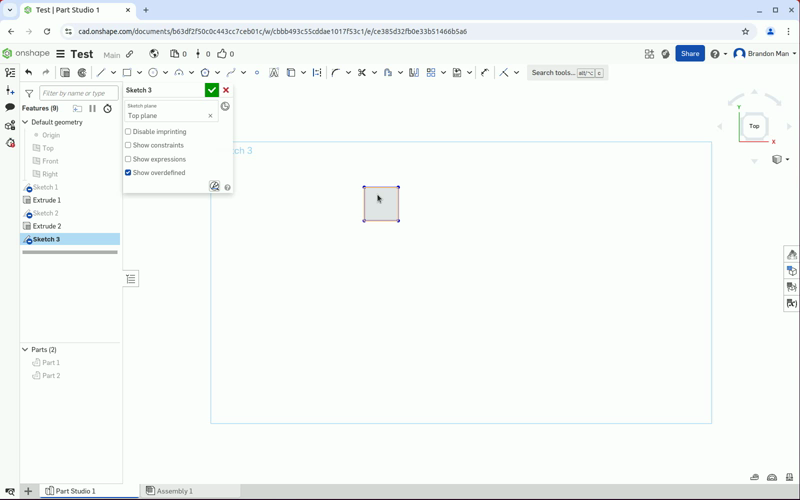
scroll(6)
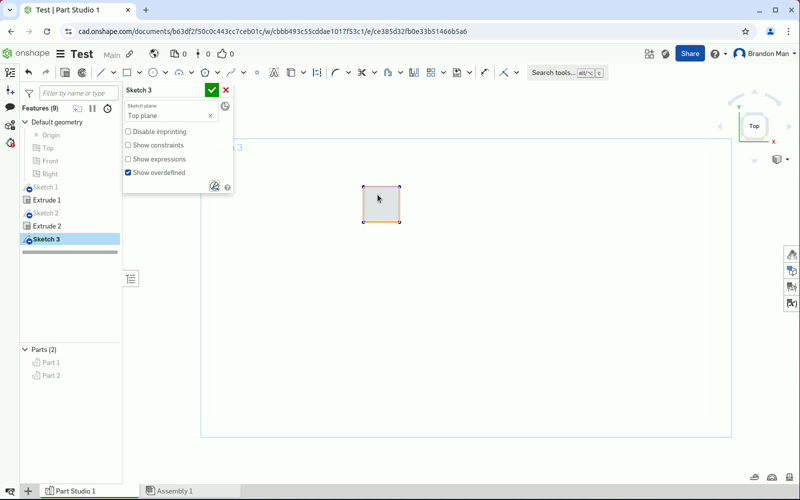
scroll(6)
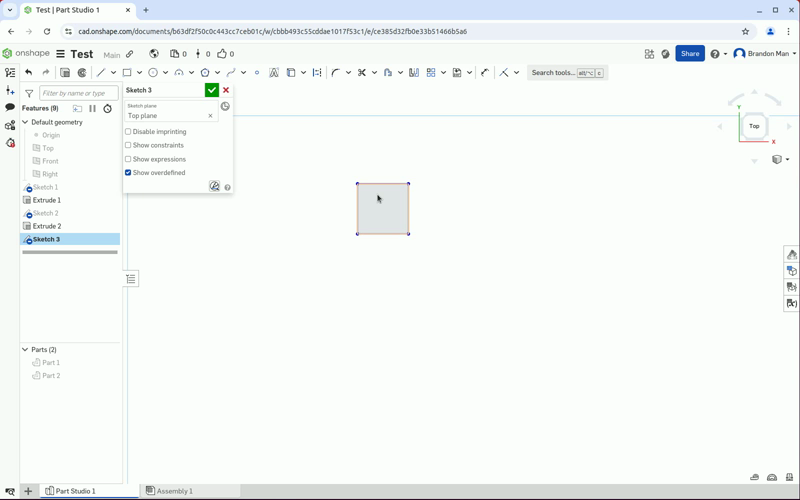
scroll(6)
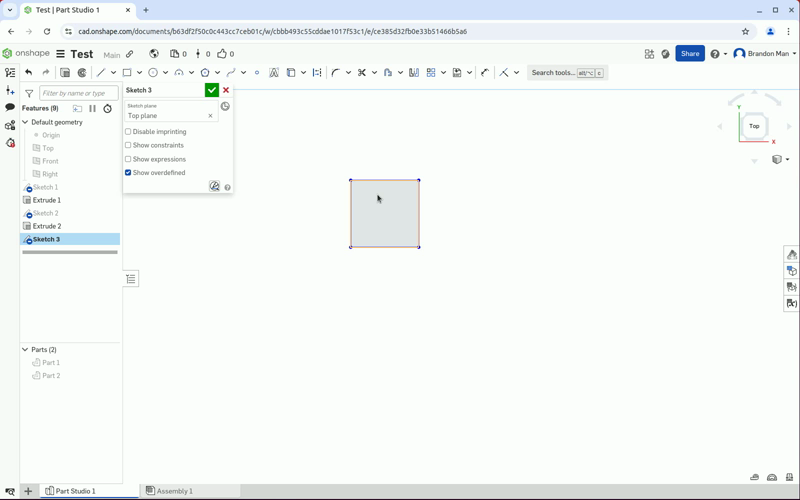
scroll(6)
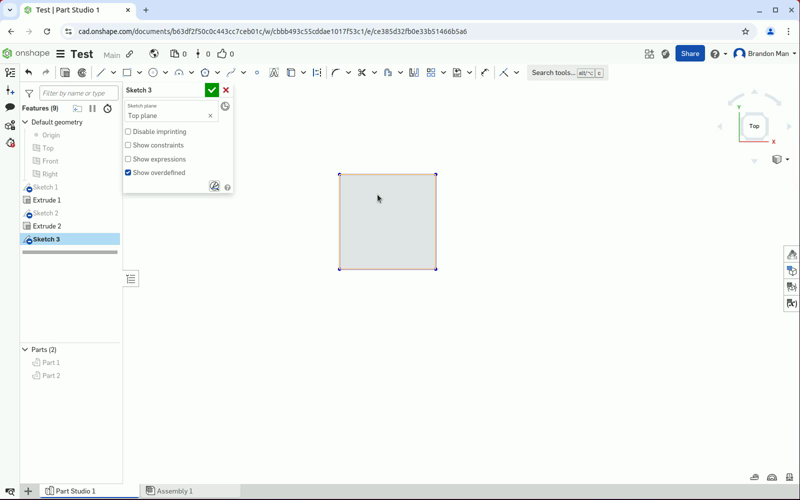
scroll(6)
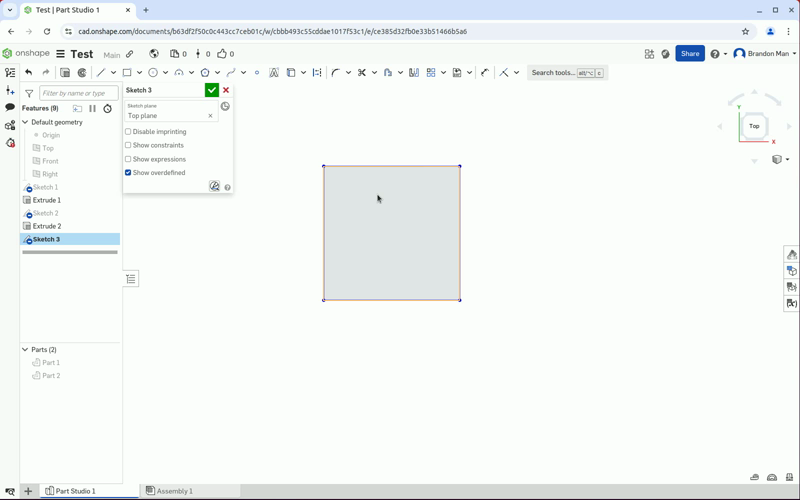
scroll(6)
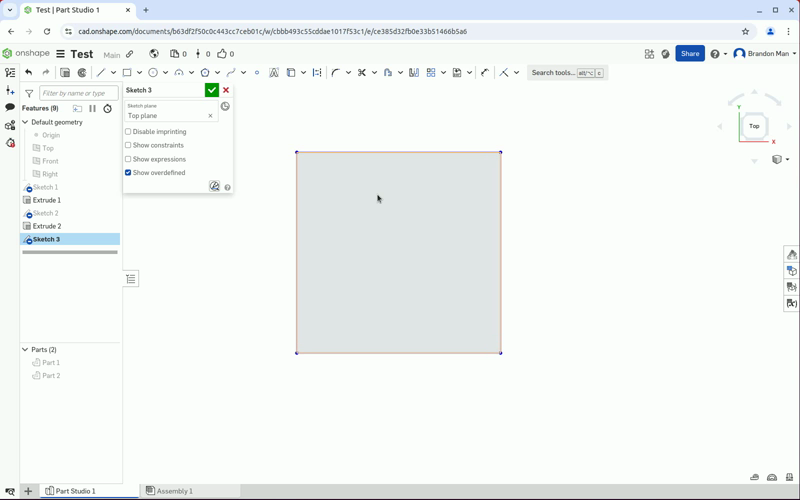
scroll(6)
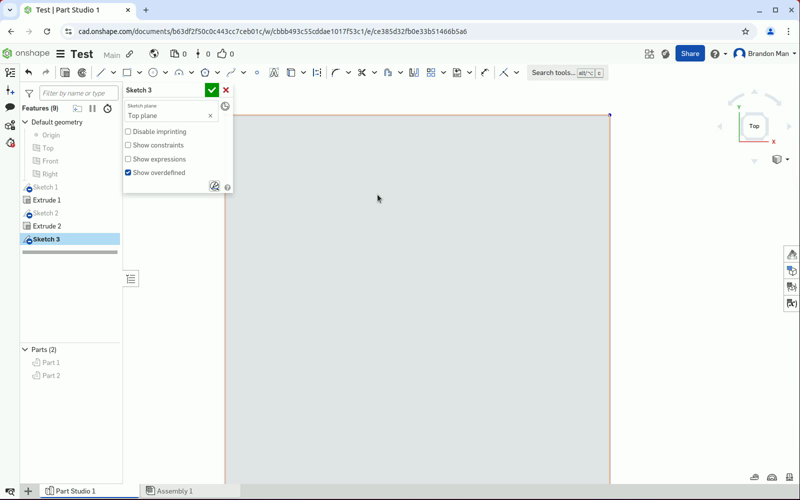
click(377, 194)
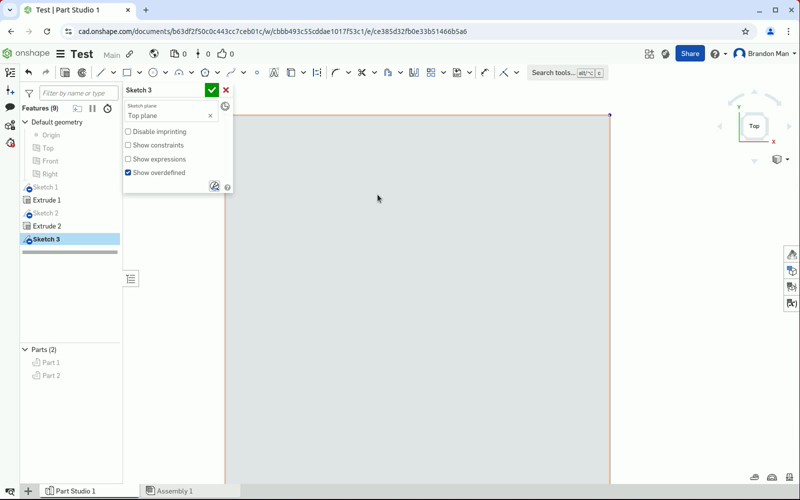
scroll(-6)
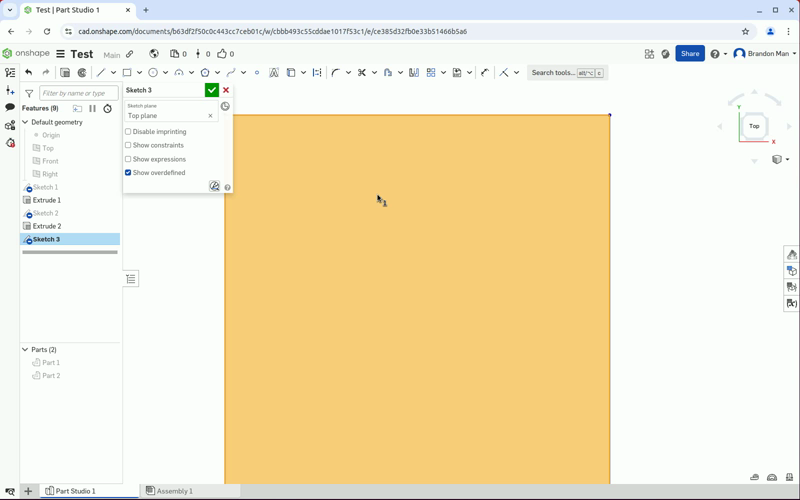
scroll(-6)
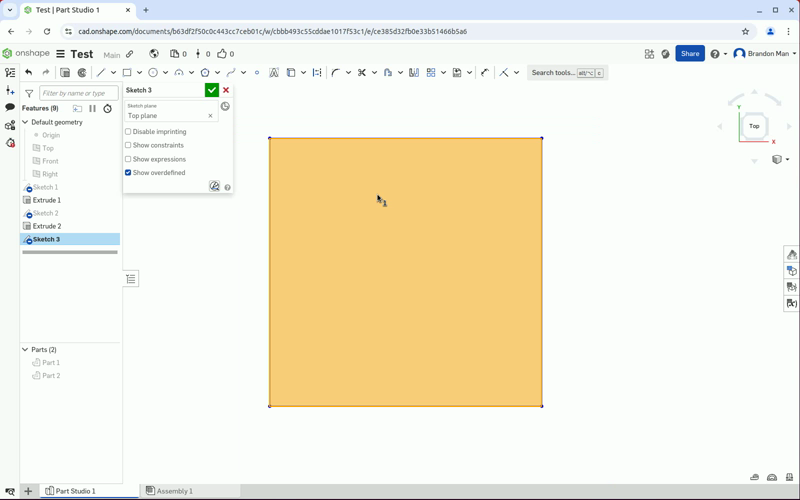
scroll(-6)
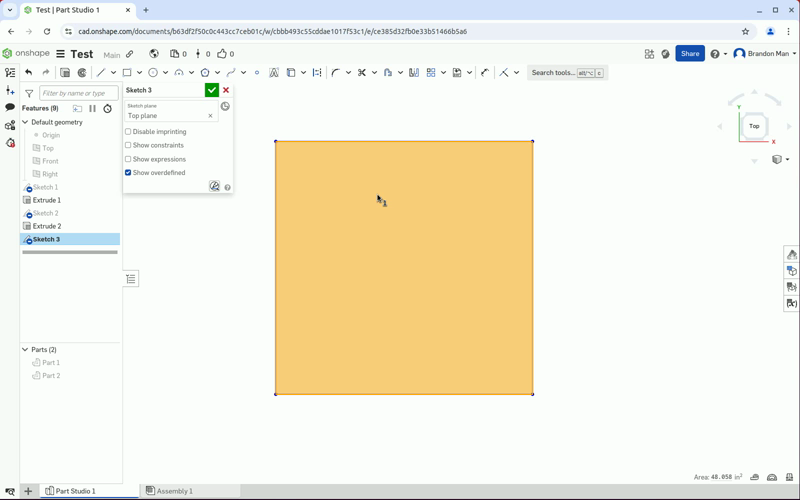
scroll(-6)
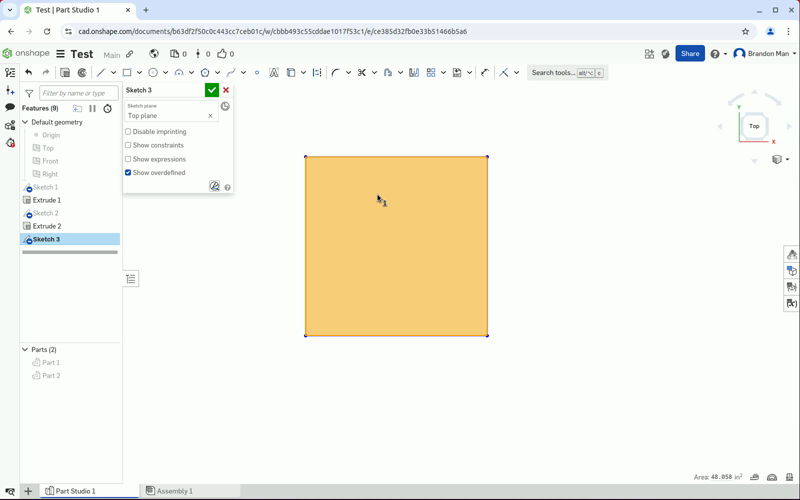
scroll(-6)
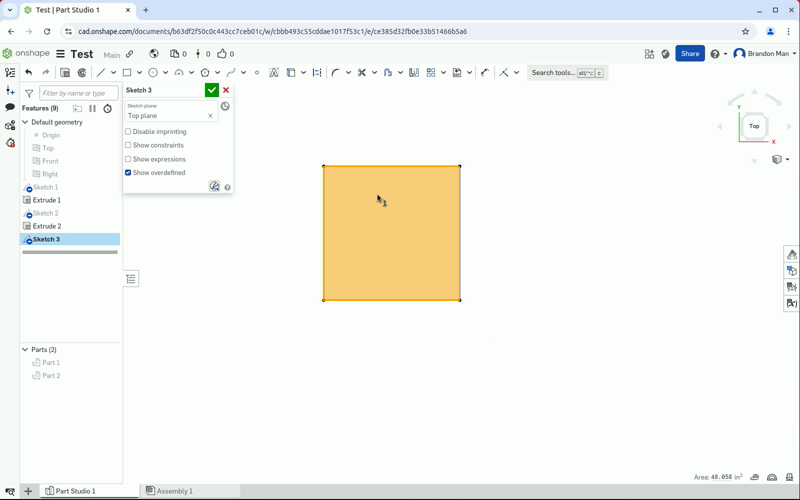
scroll(-6)
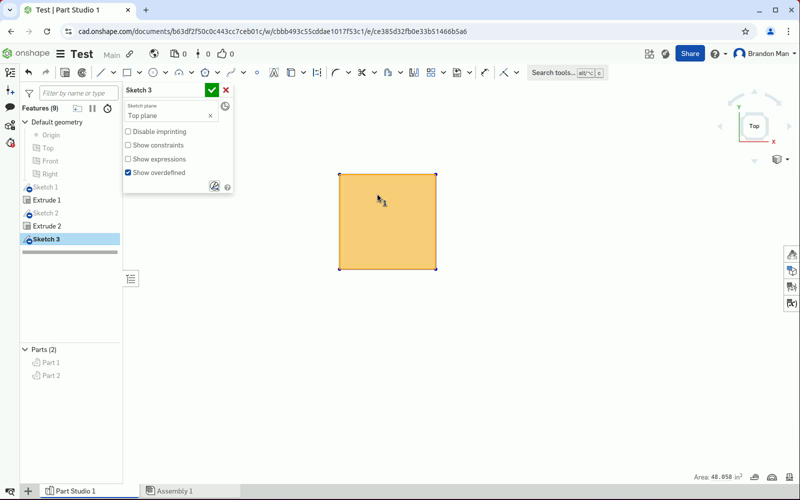
scroll(-6)
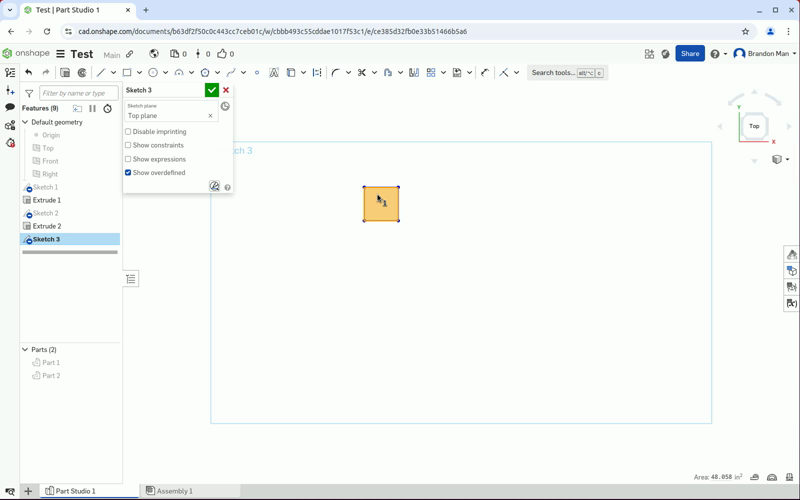
mouse_move(73, 352)
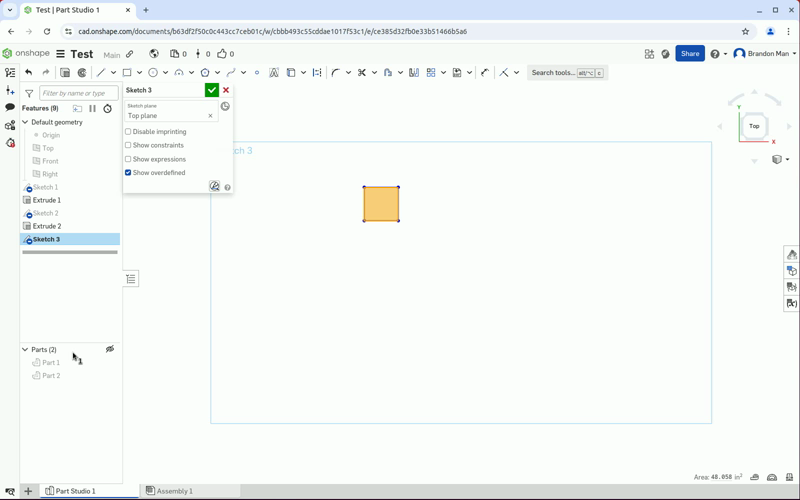
key(shift+y)
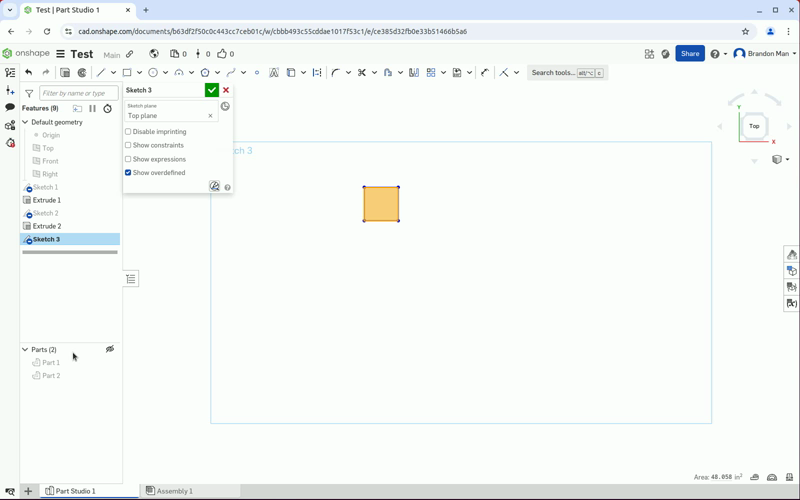
key(shift+e)
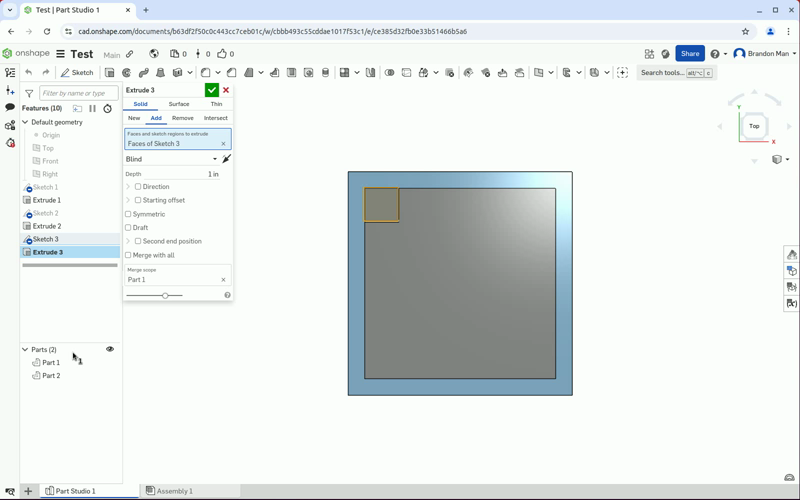
mouse_move(143, 106)
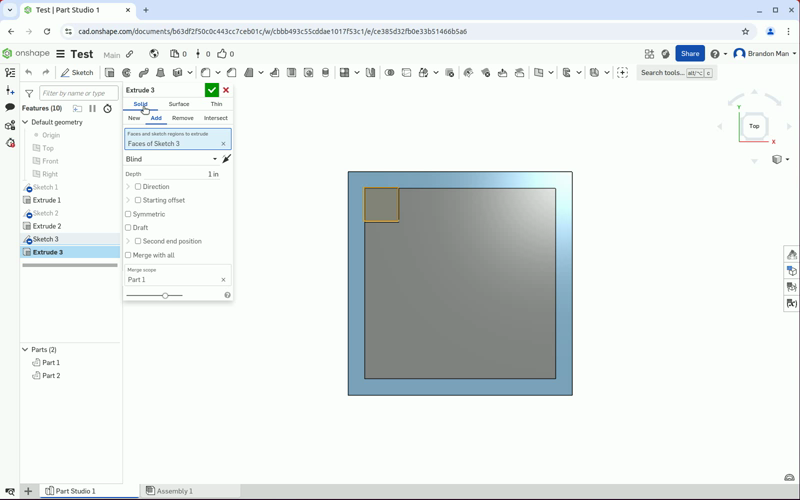
click(143, 106)
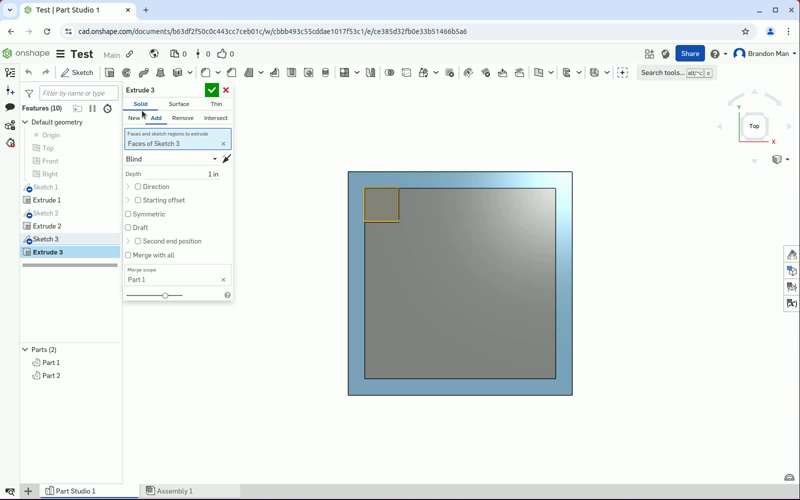
mouse_move(137, 120)
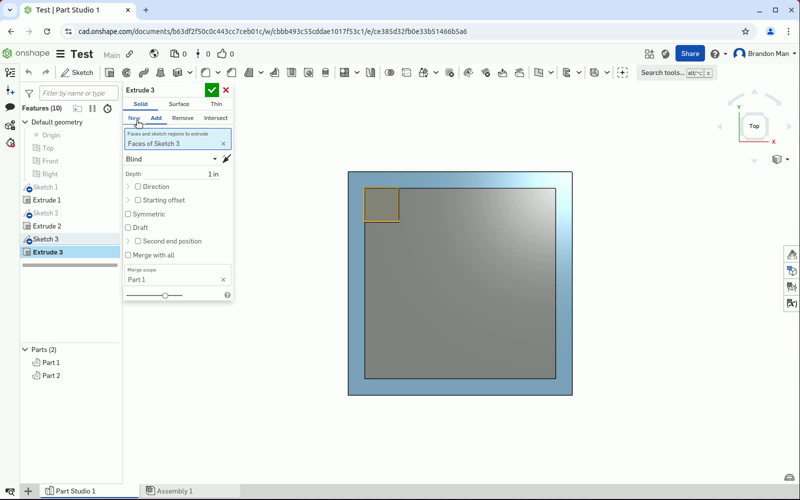
click(137, 120)
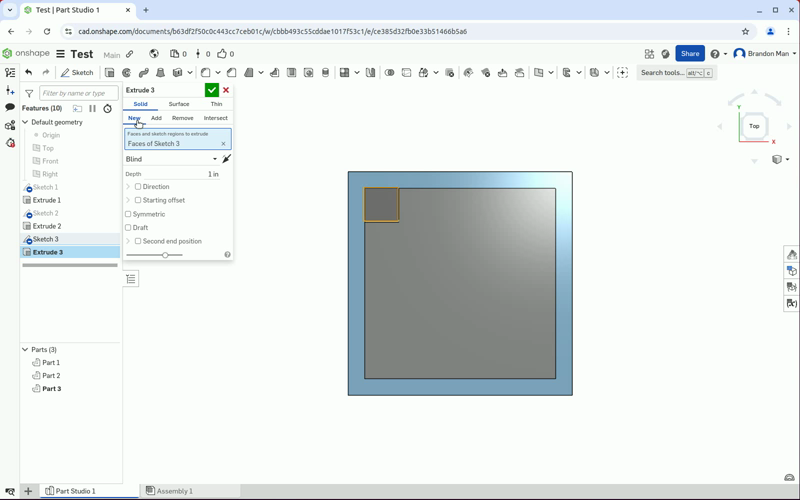
key(tab, 4)
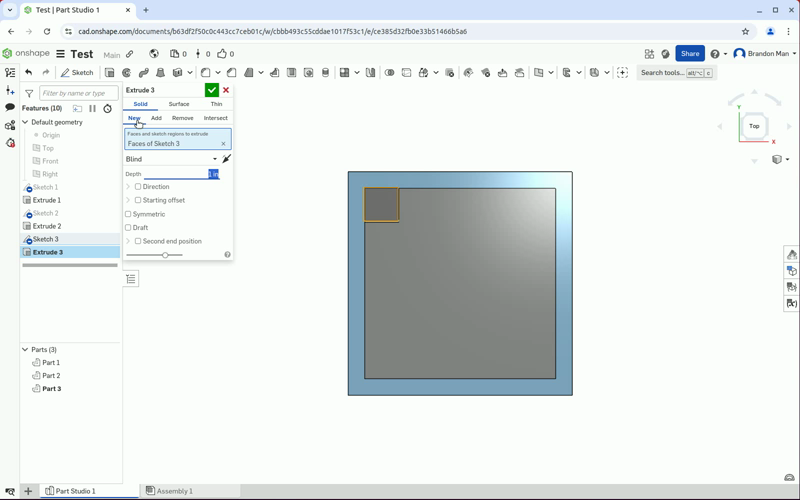
text(3.37)
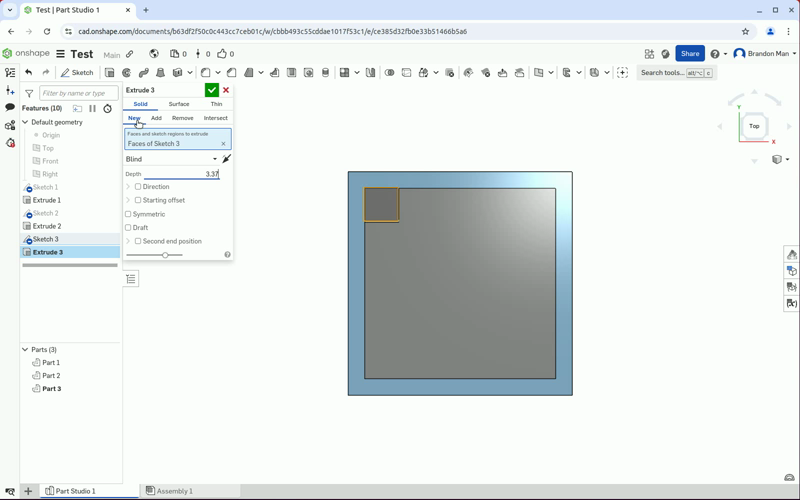
key(enter)
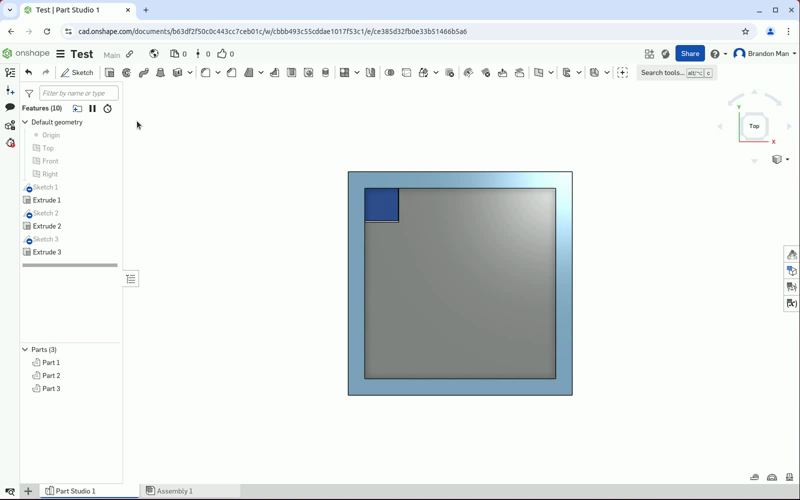
key(shift+h)
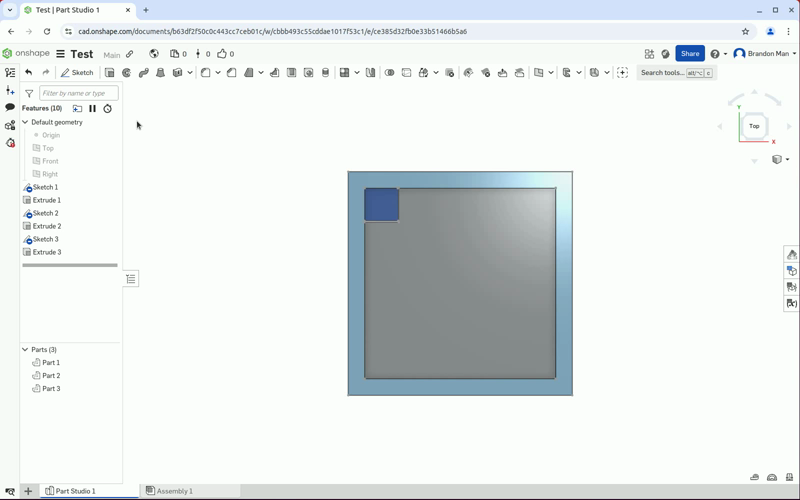
key(shift+h)
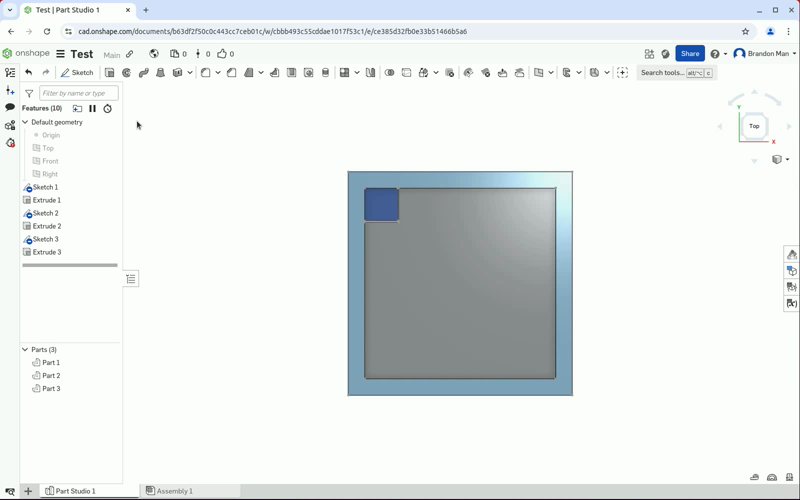
key(shift+7)
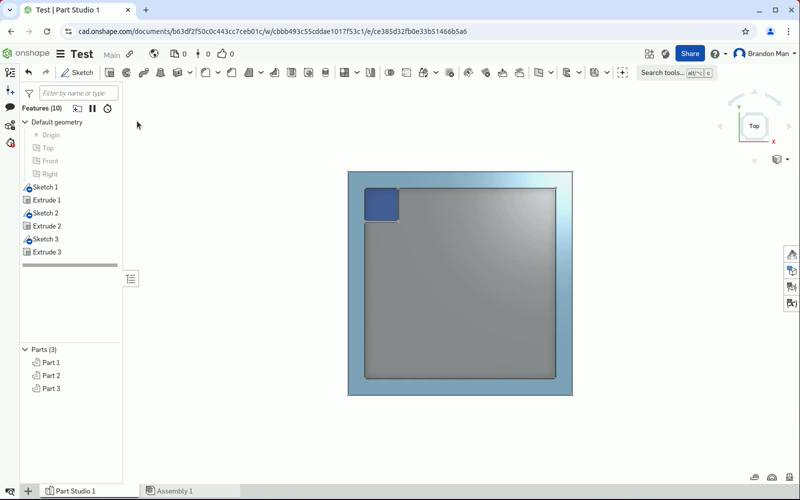
key(up, 3)
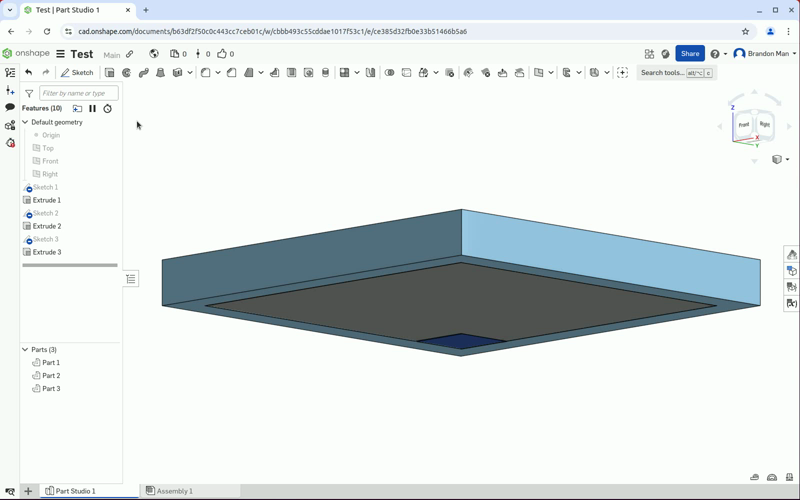
key(left, 3)
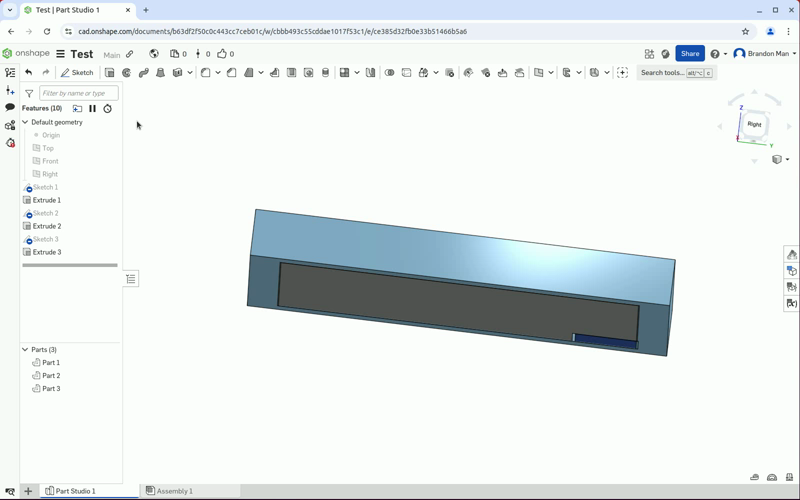
key(right, 3)
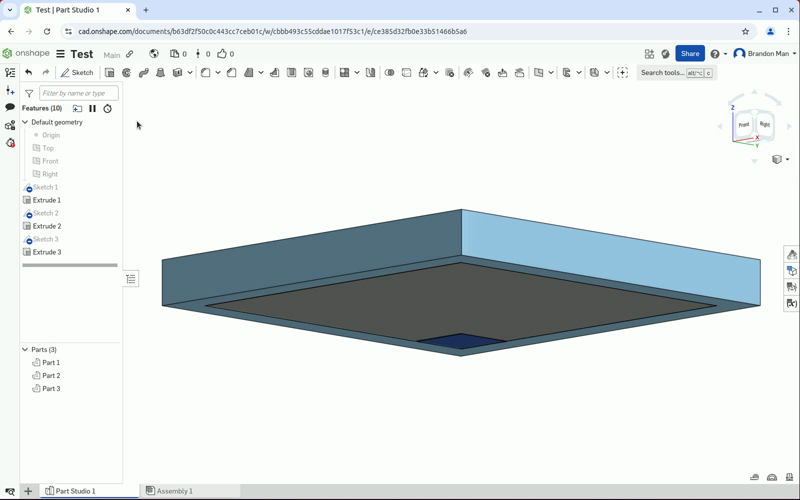
key(down, 3)
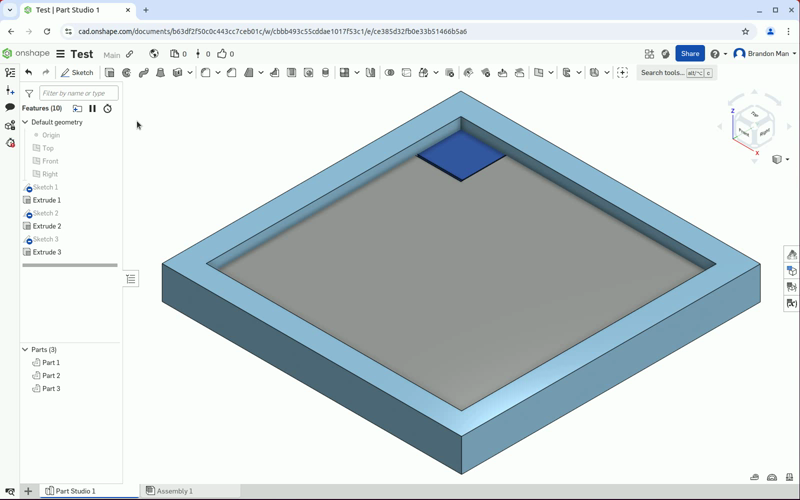
mouse_move(73, 189)
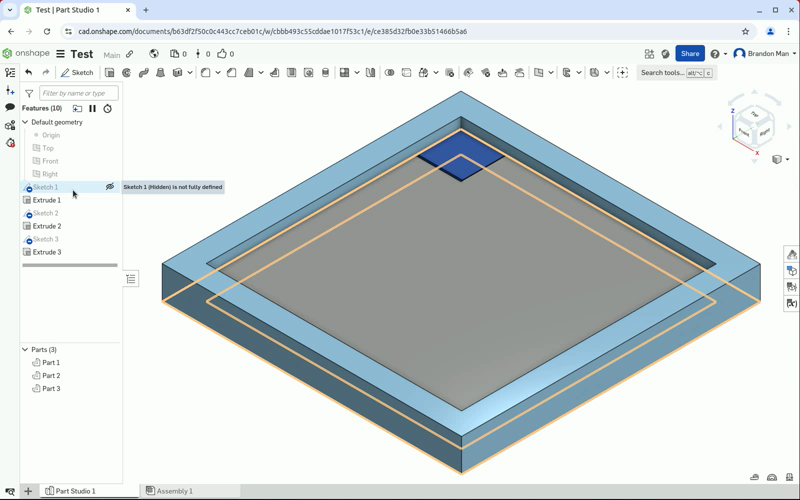
click(73, 189)